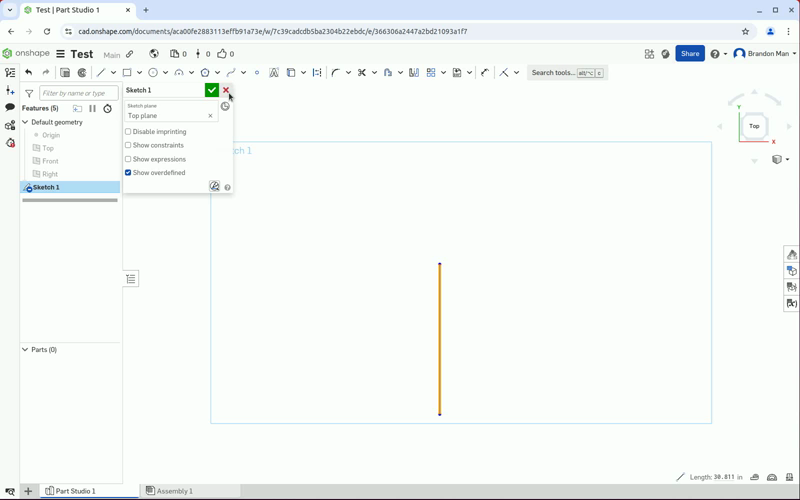
key(shift+h)
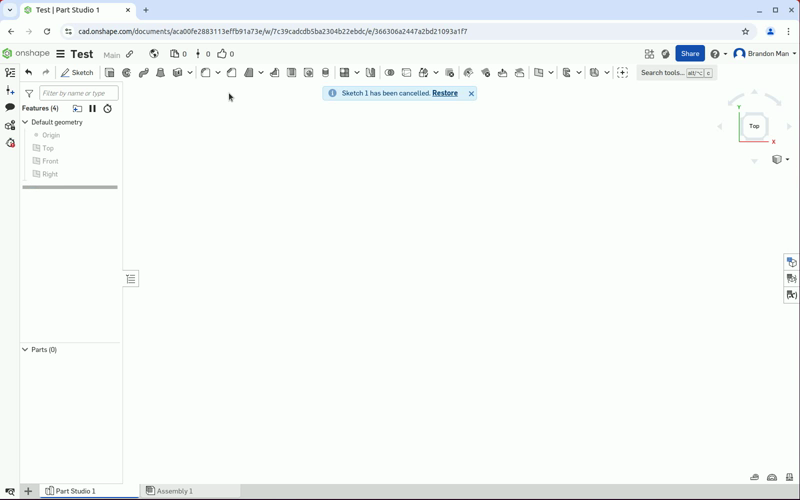
mouse_move(73, 352)
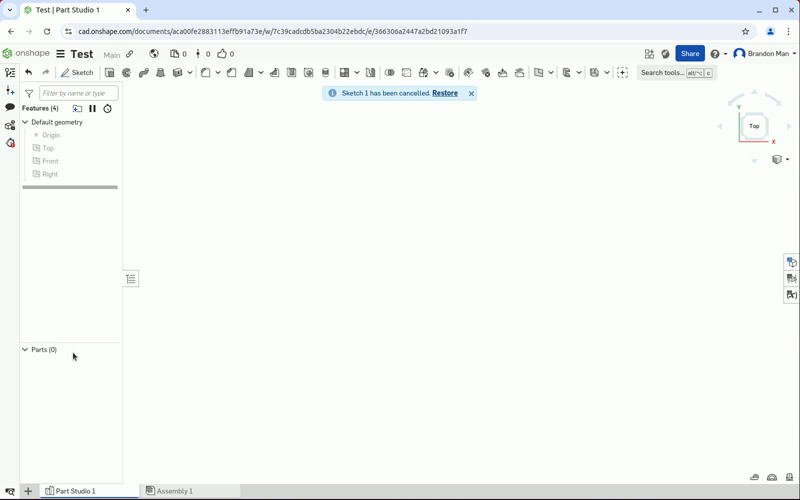
key(y)
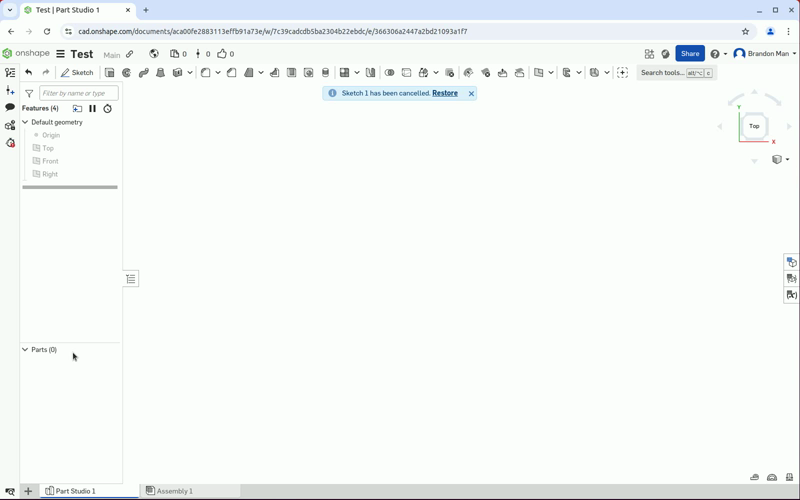
key(shift+p)
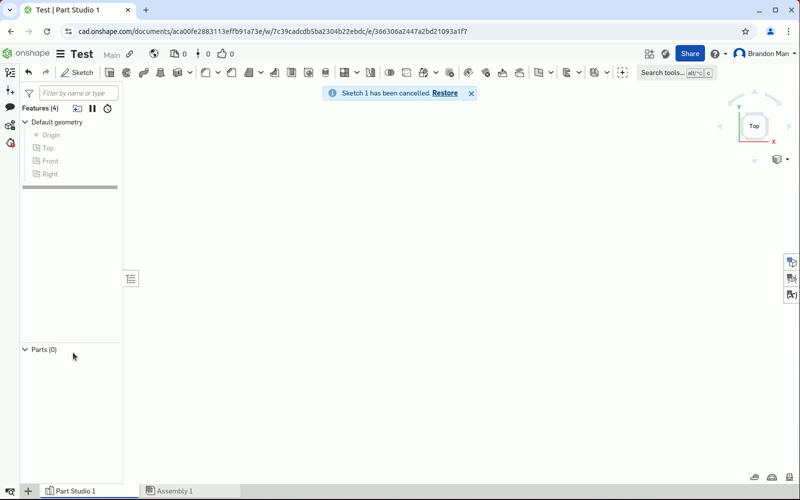
key(space)
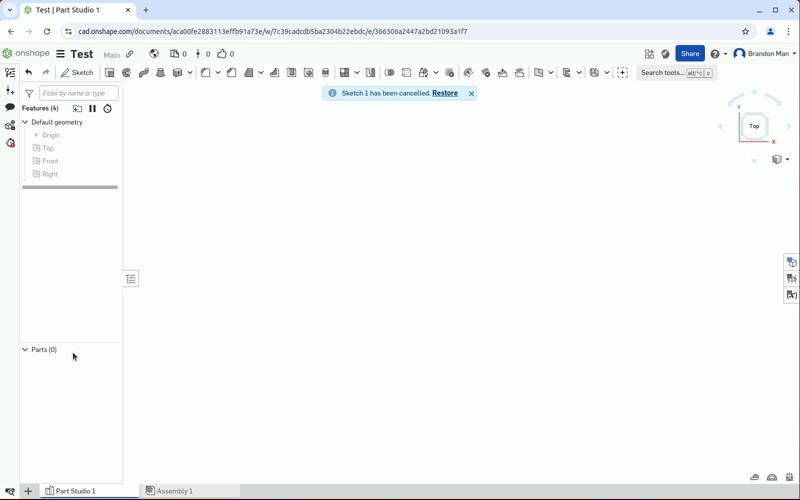
key_down(shift)
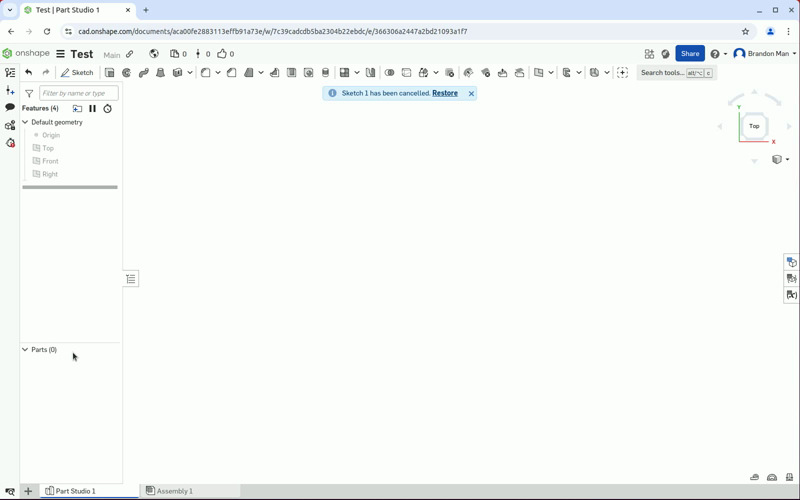
key(up)
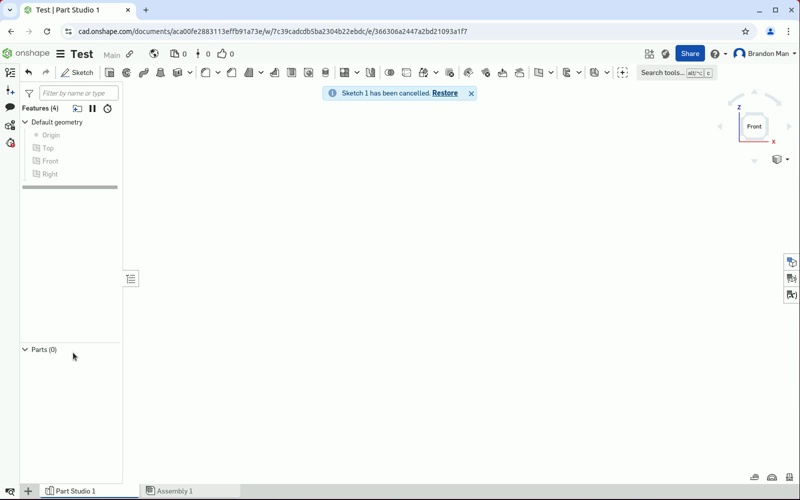
key_up(shift)
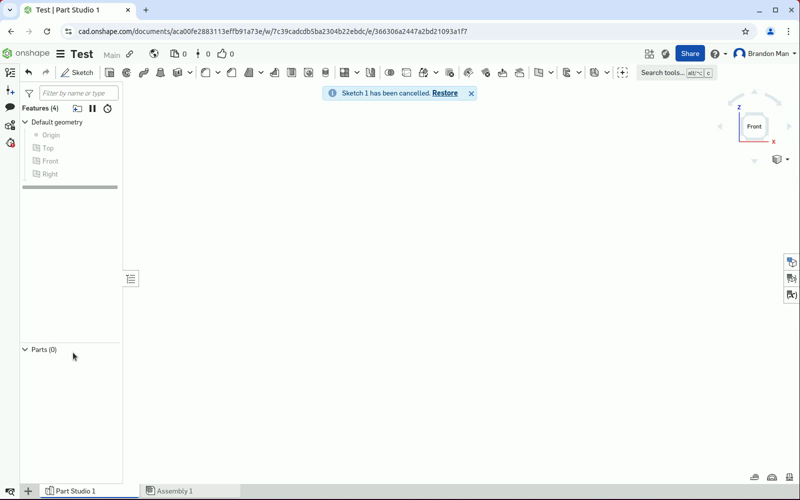
key(space)
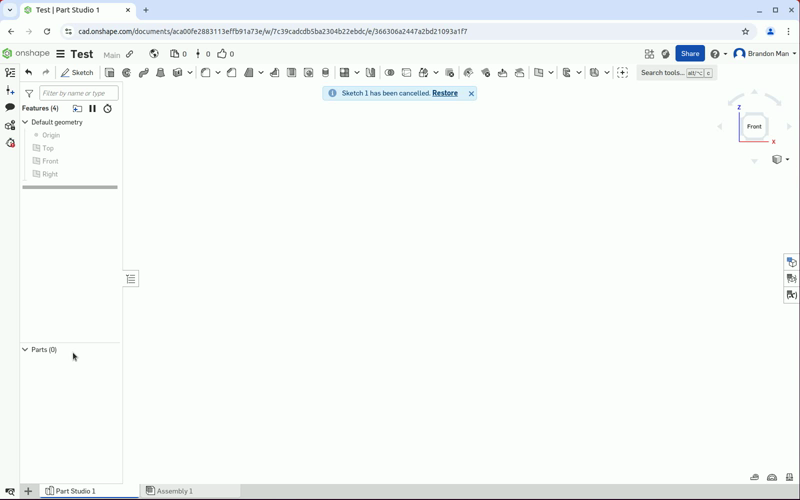
key_down(shift)
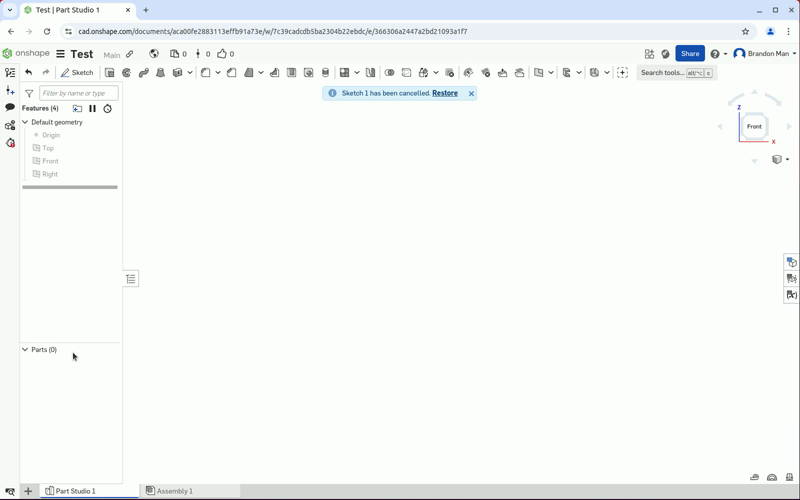
key(left)
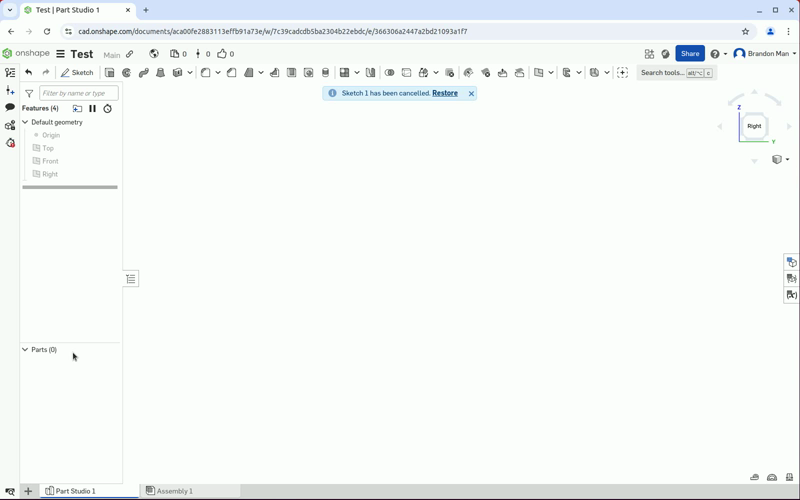
key_up(shift)
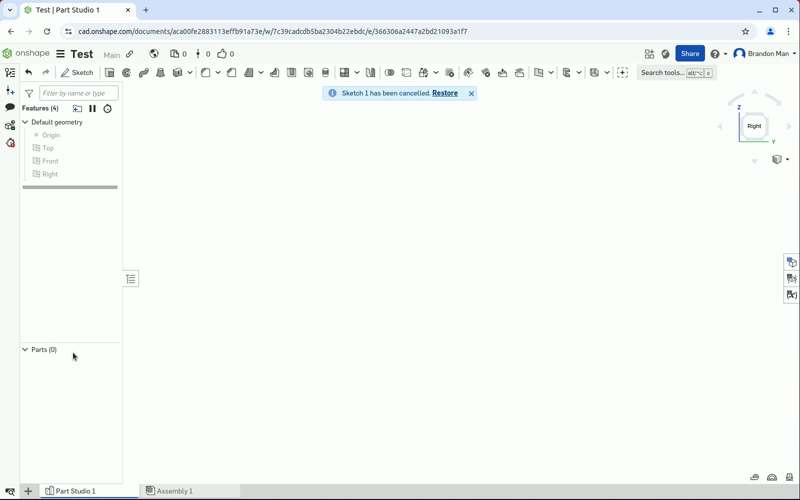
mouse_move(73, 352)
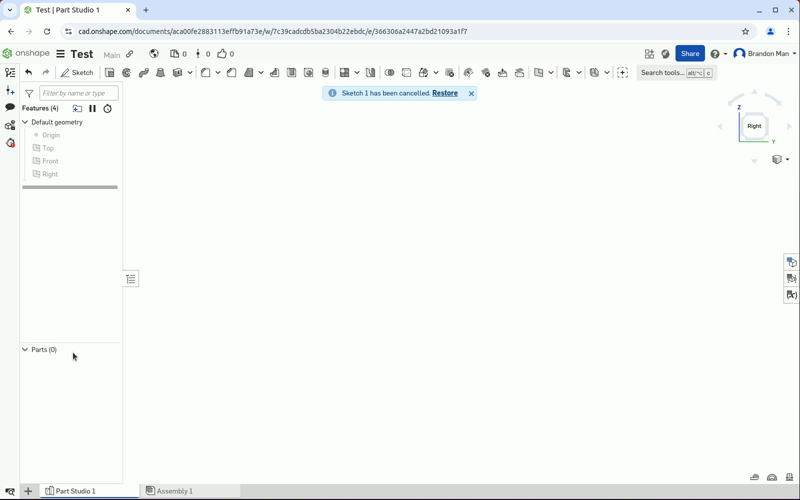
key(shift+y)
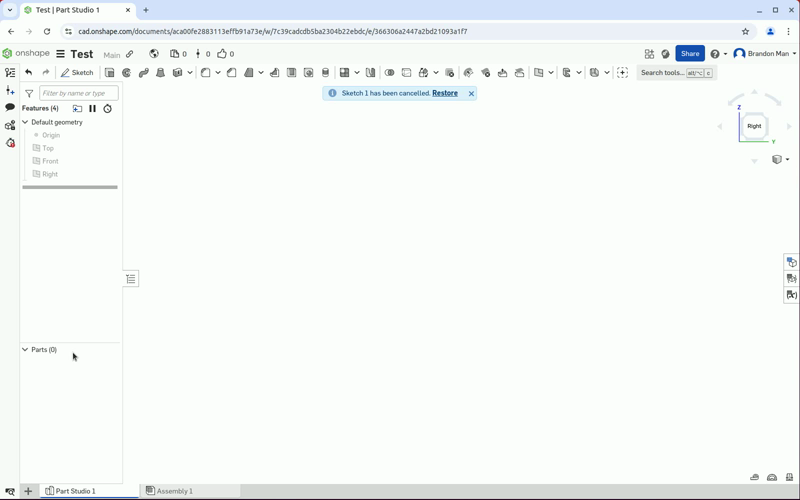
key(shift+s)
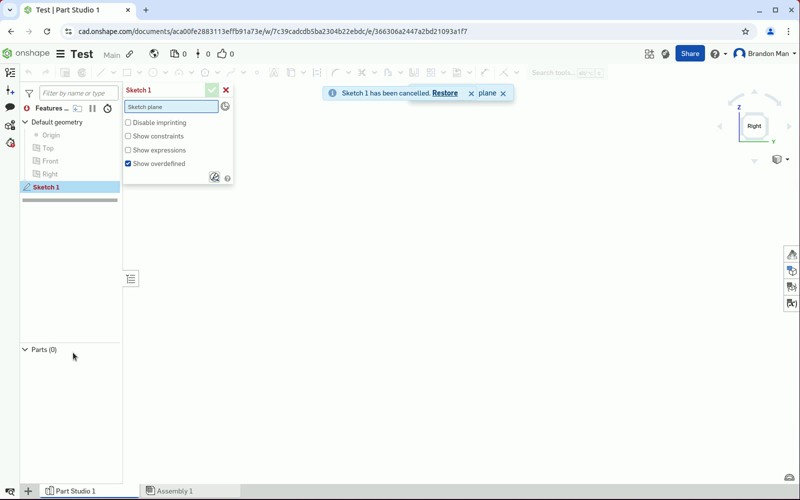
mouse_move(73, 176)
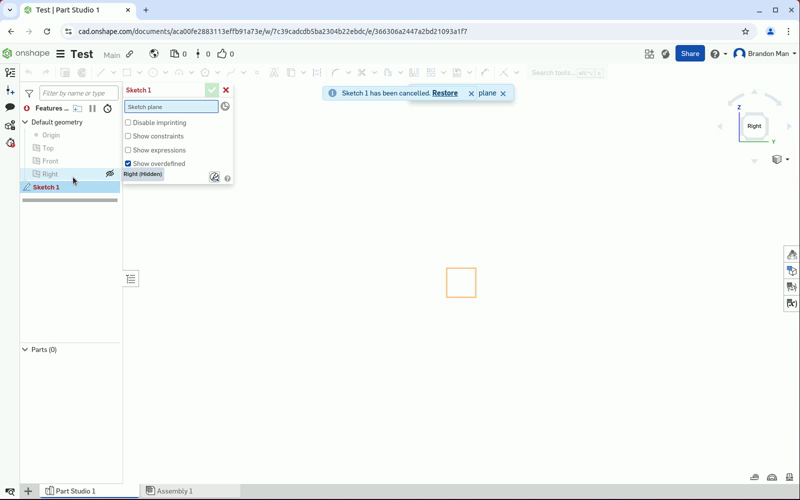
click(73, 176)
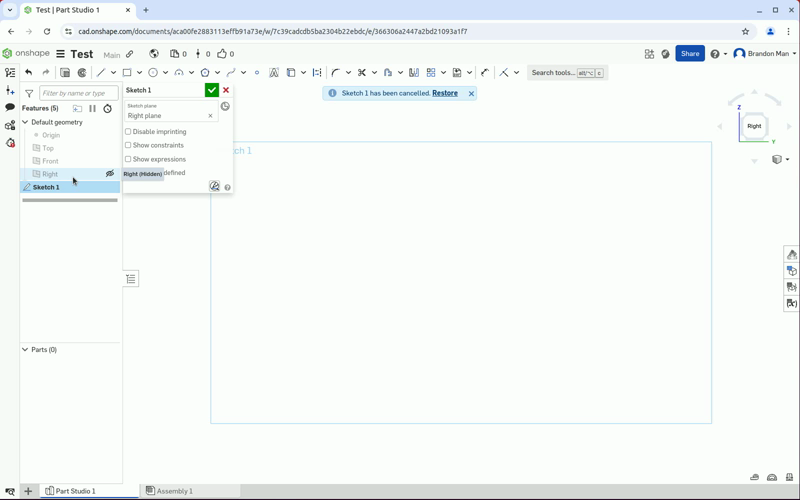
mouse_move(73, 352)
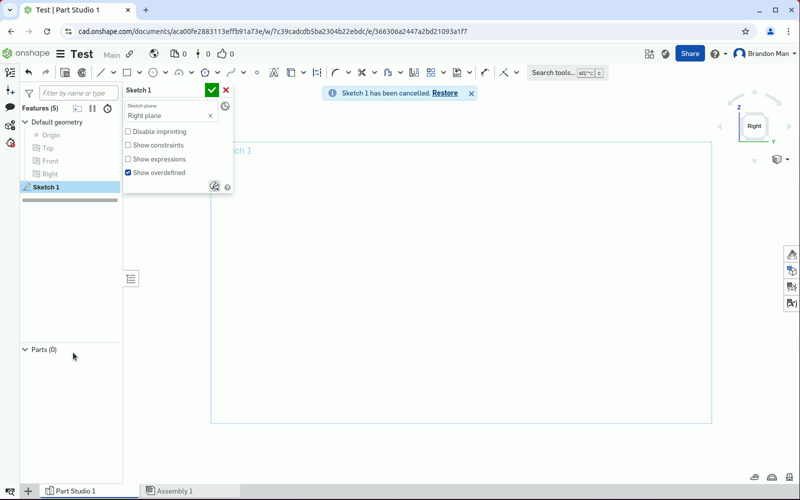
key(y)
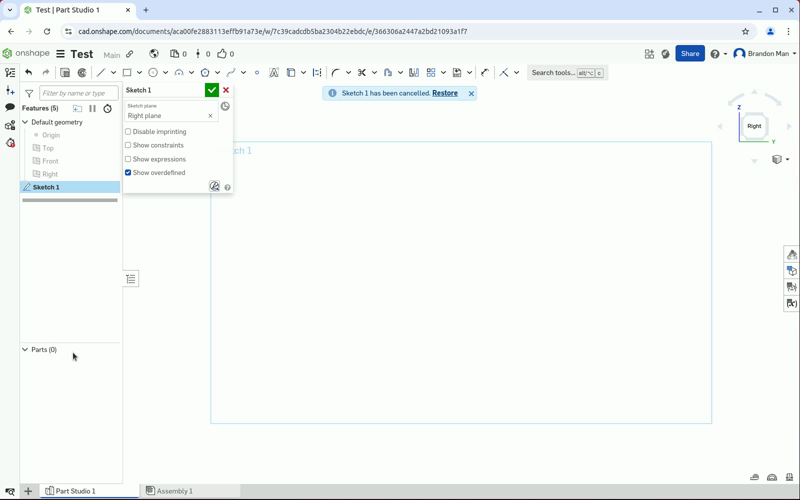
key(l)
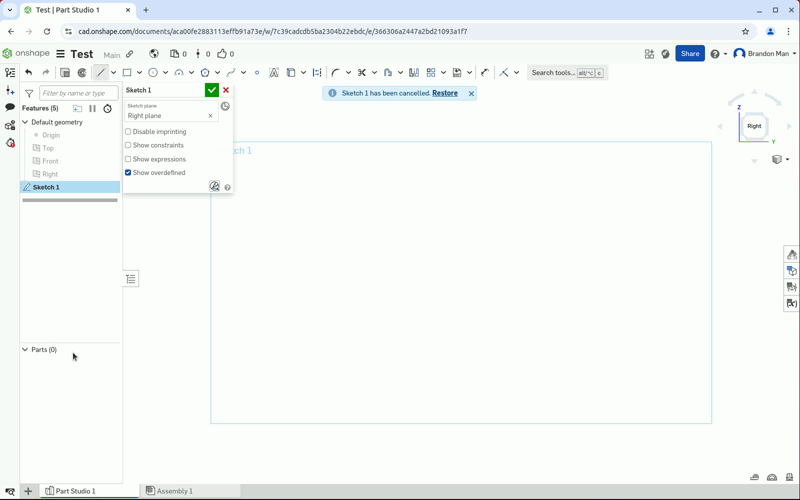
key_down(shift)
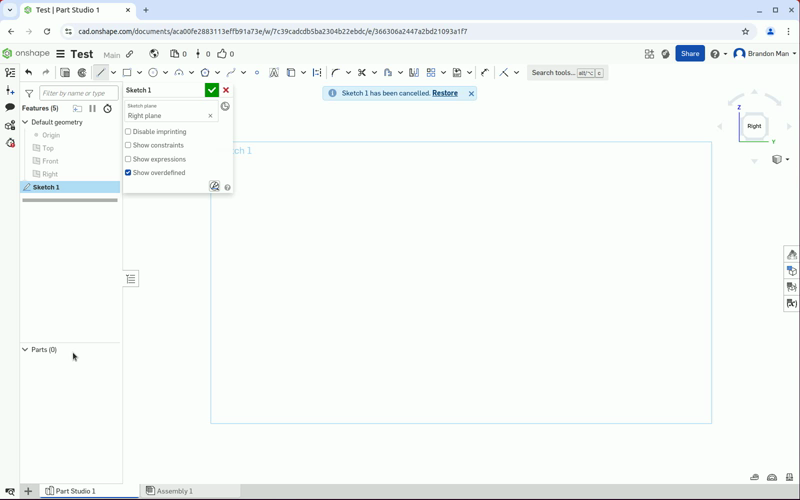
mouse_move(458, 282)
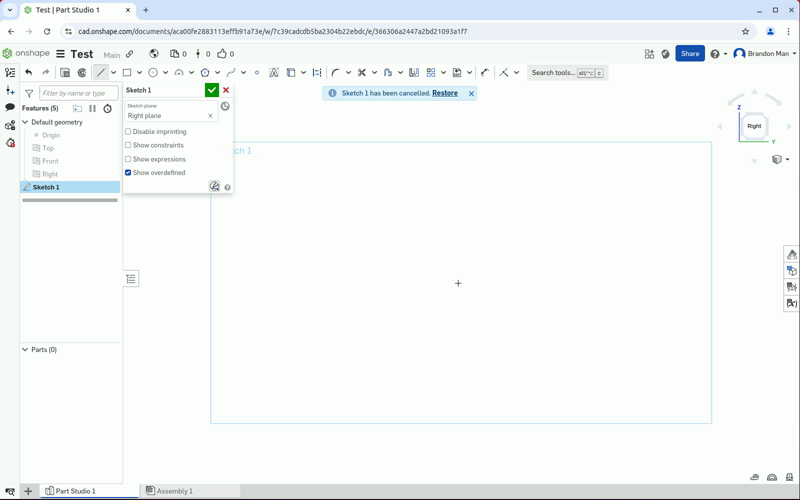
click(458, 282)
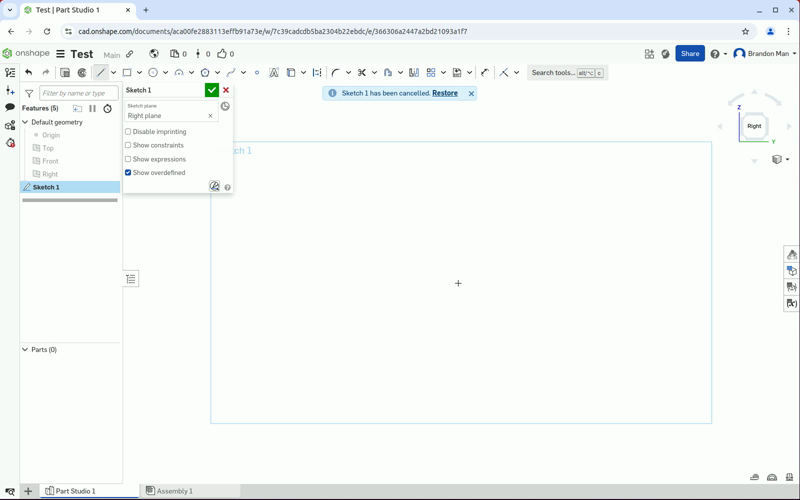
key_up(shift)
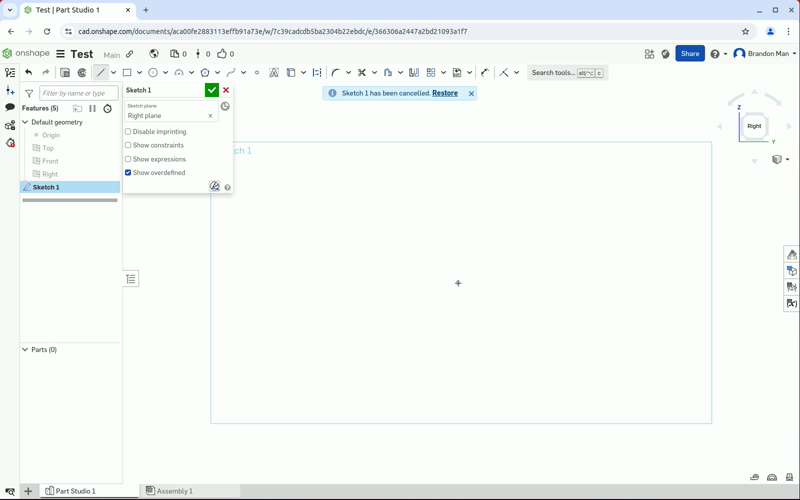
key_down(shift)
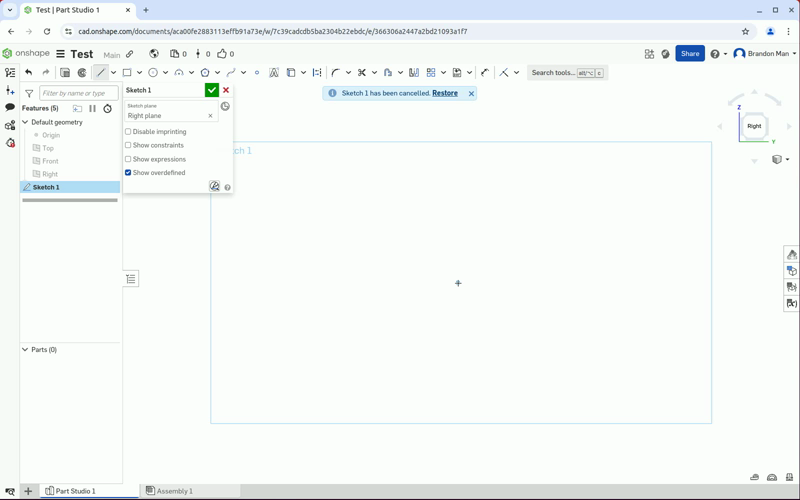
mouse_move(488, 282)
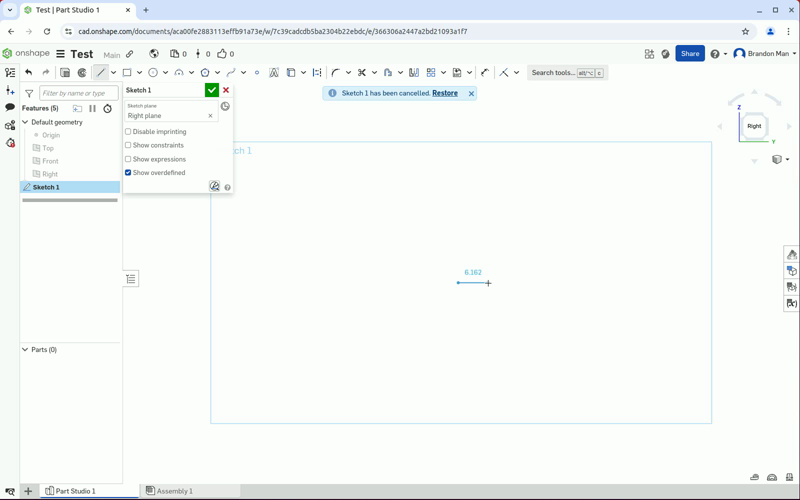
mouse_move(508, 282)
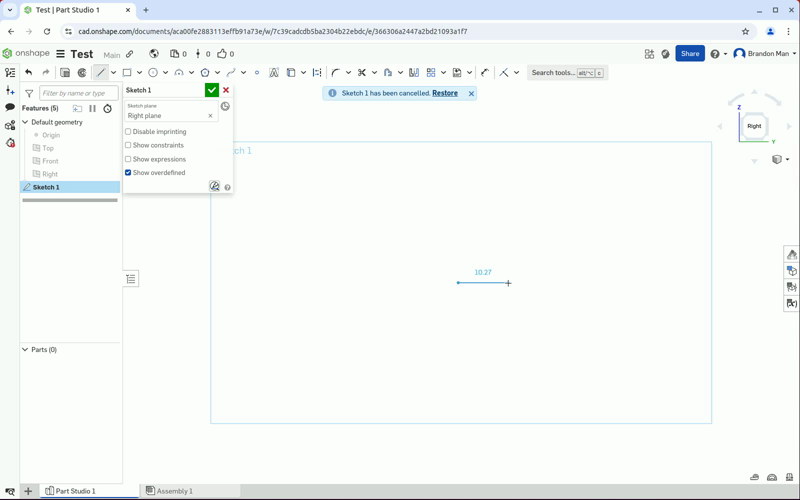
click(508, 282)
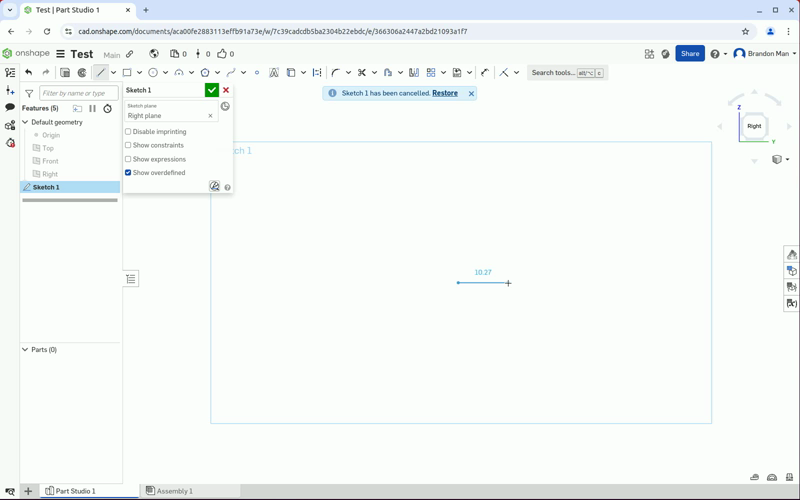
key_up(shift)
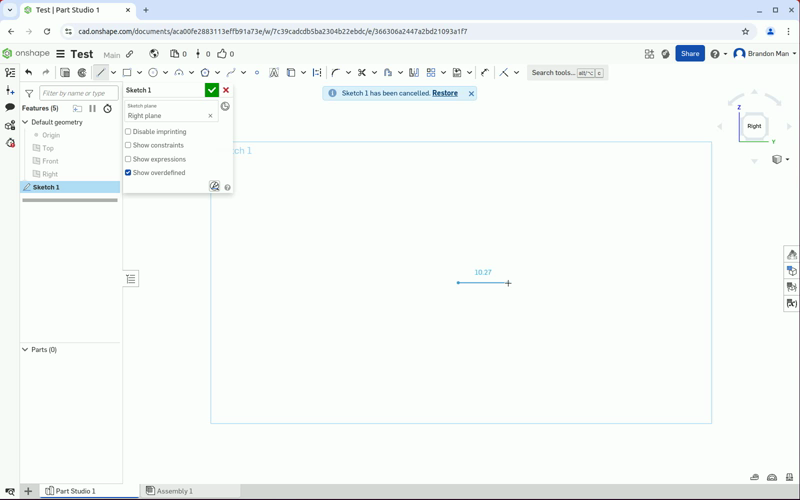
key_down(shift)
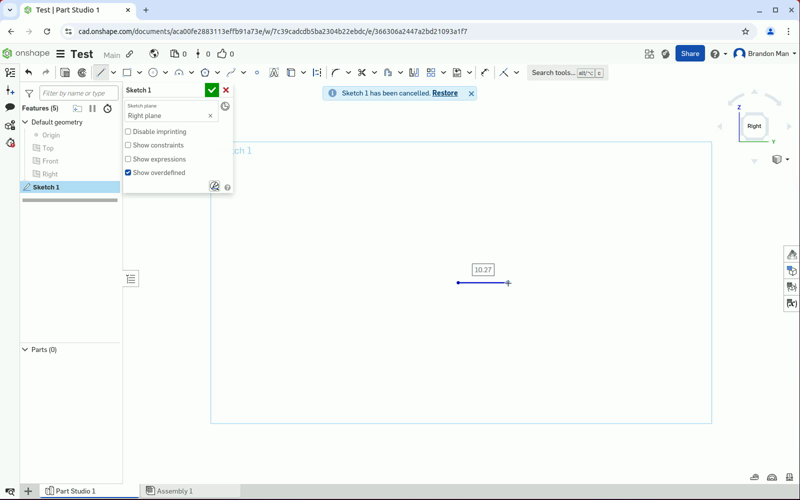
mouse_move(538, 282)
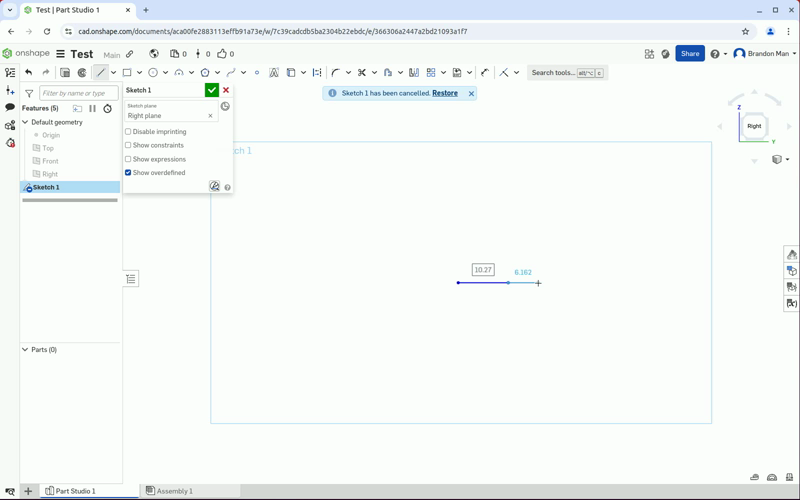
mouse_move(508, 281)
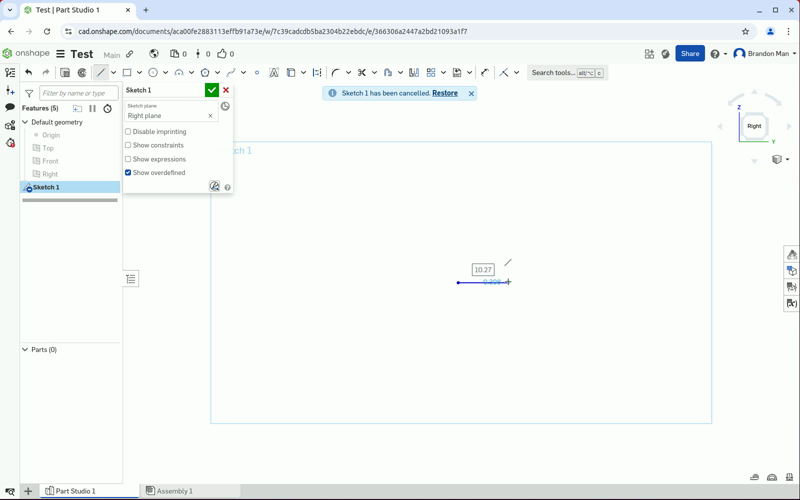
scroll(6)
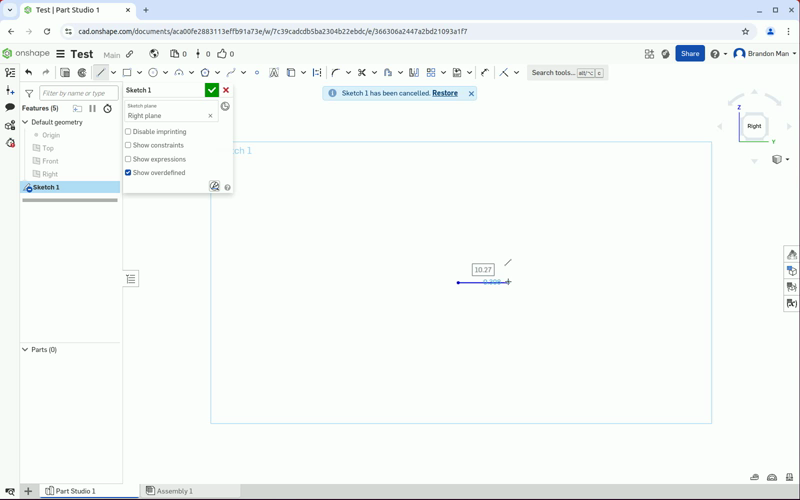
scroll(6)
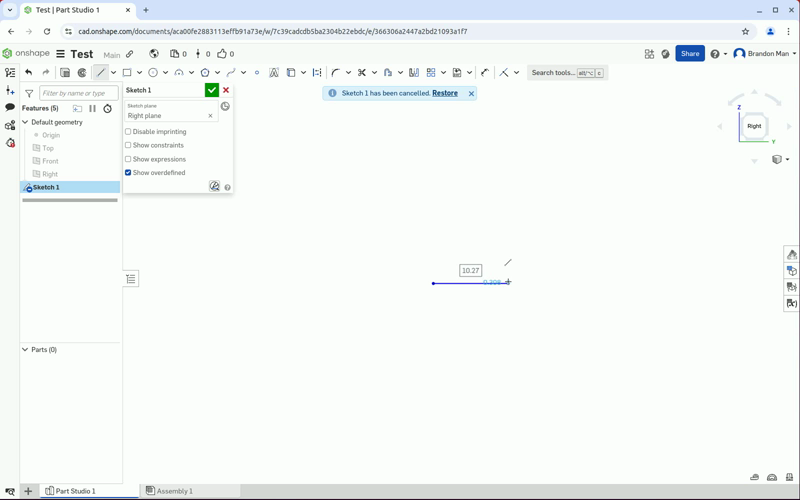
scroll(6)
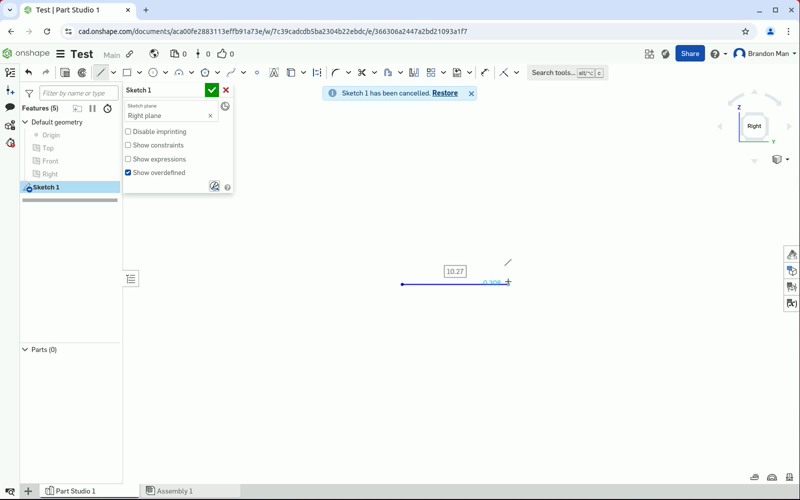
scroll(6)
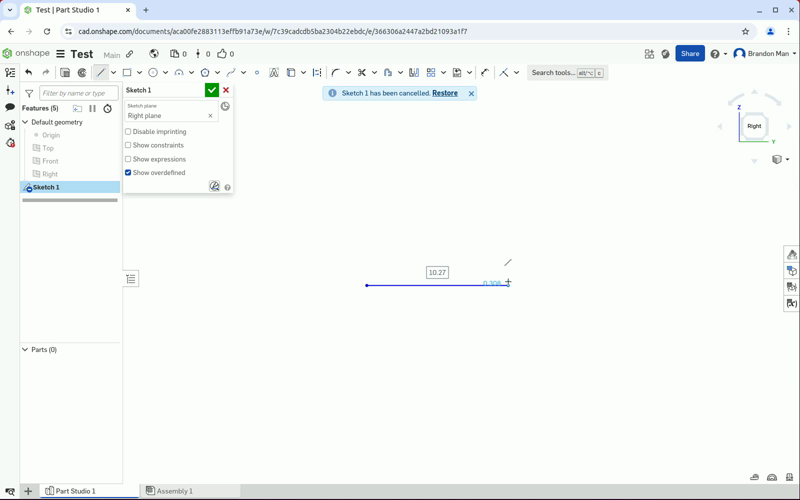
scroll(6)
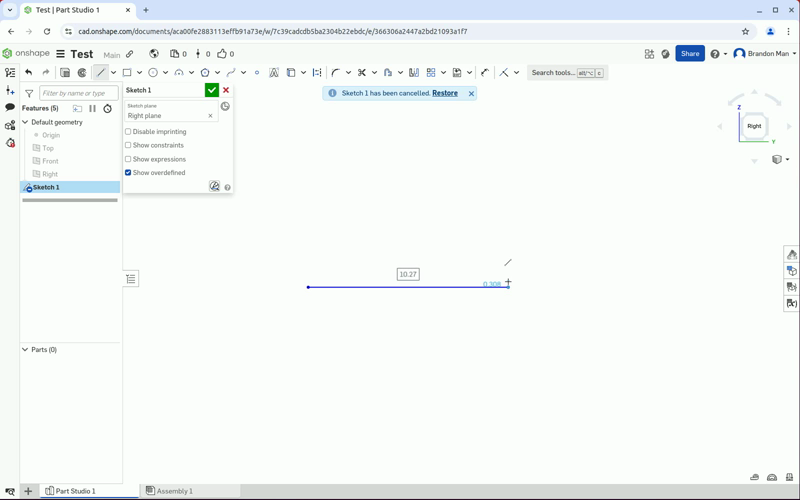
scroll(6)
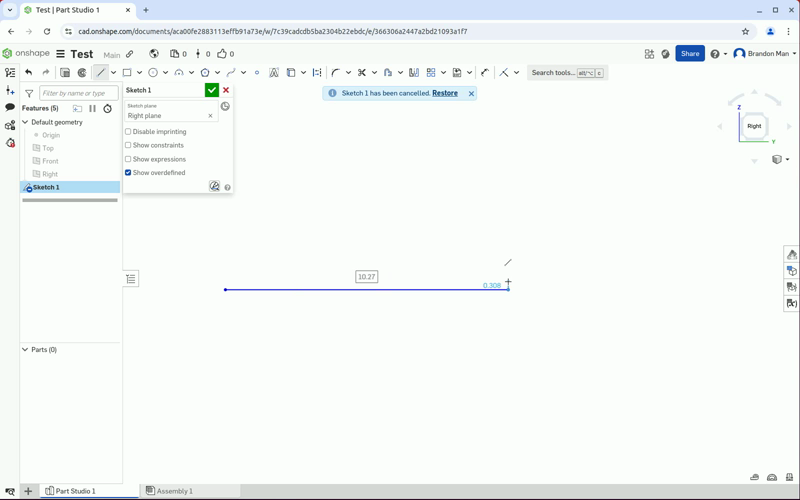
scroll(6)
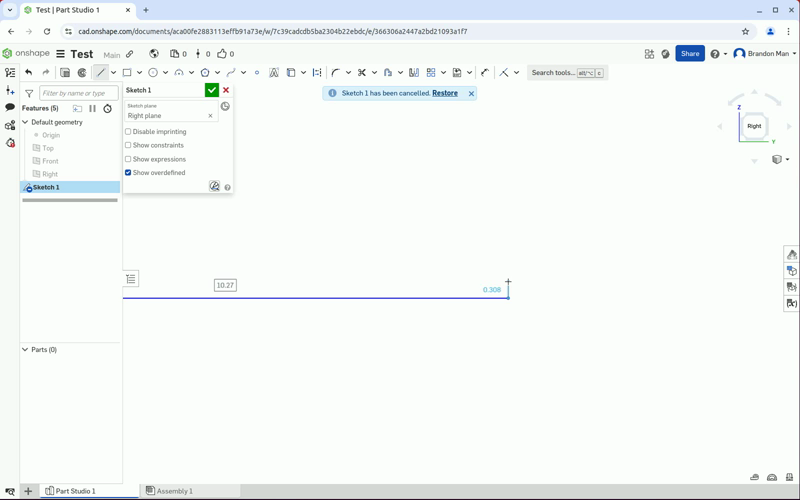
click(508, 281)
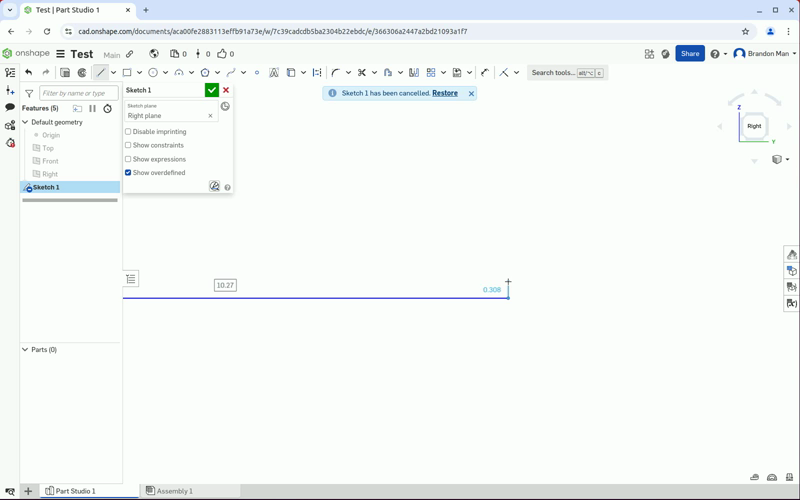
scroll(-6)
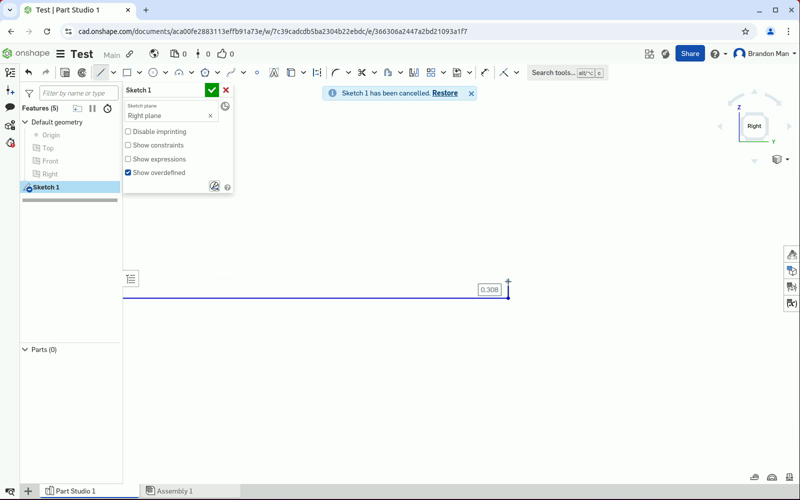
scroll(-6)
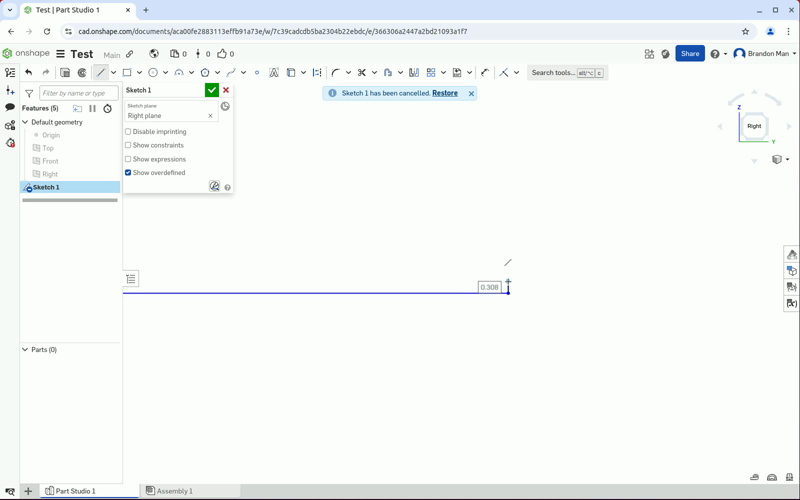
scroll(-6)
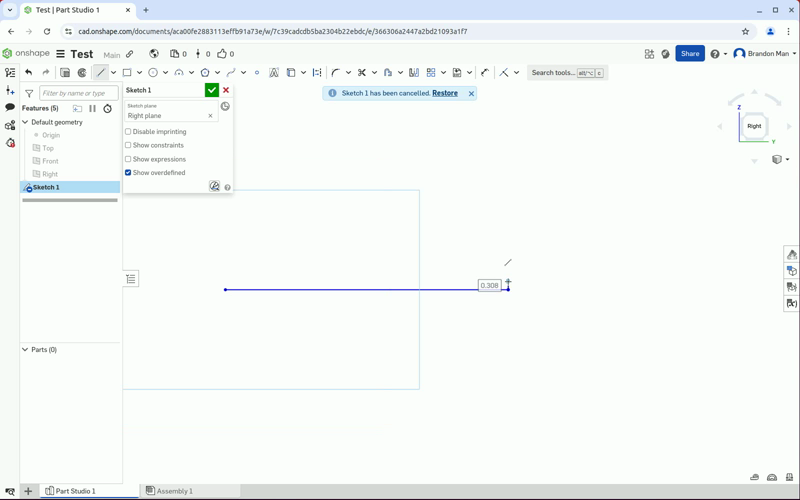
scroll(-6)
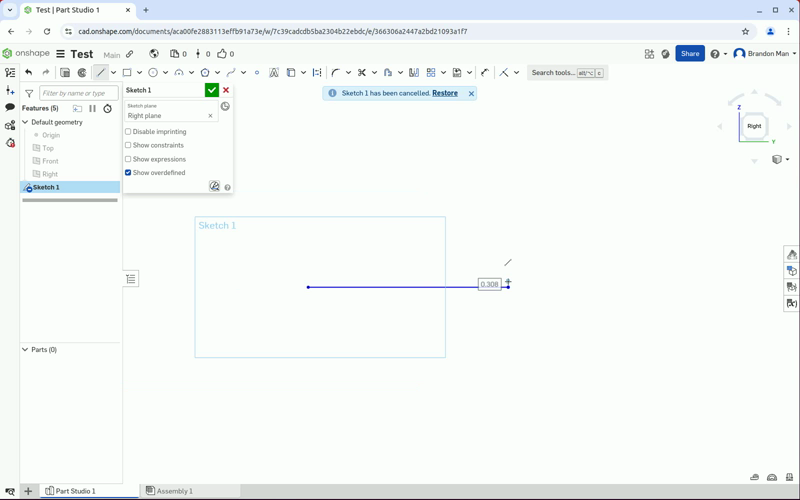
scroll(-6)
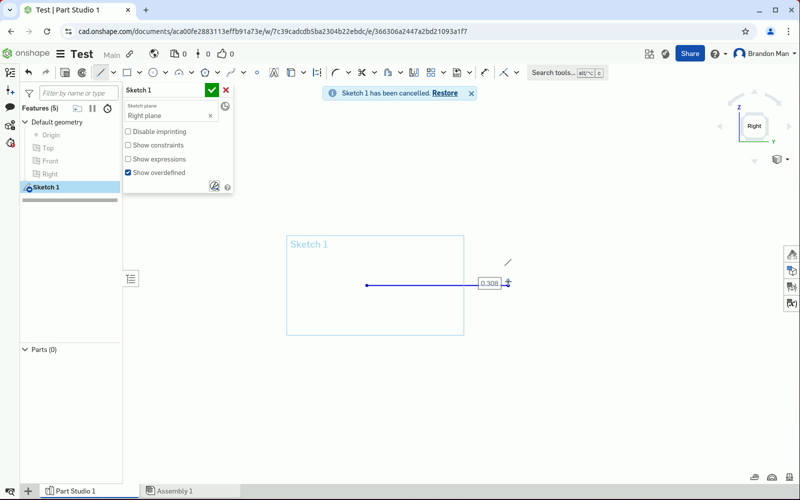
scroll(-6)
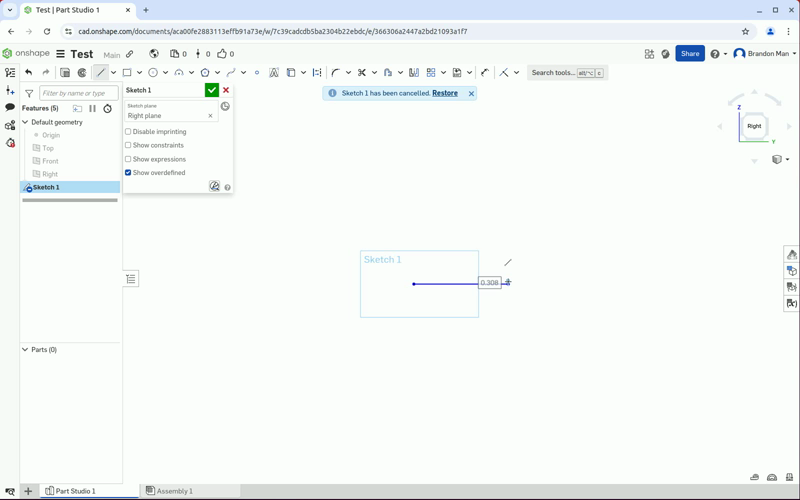
scroll(-6)
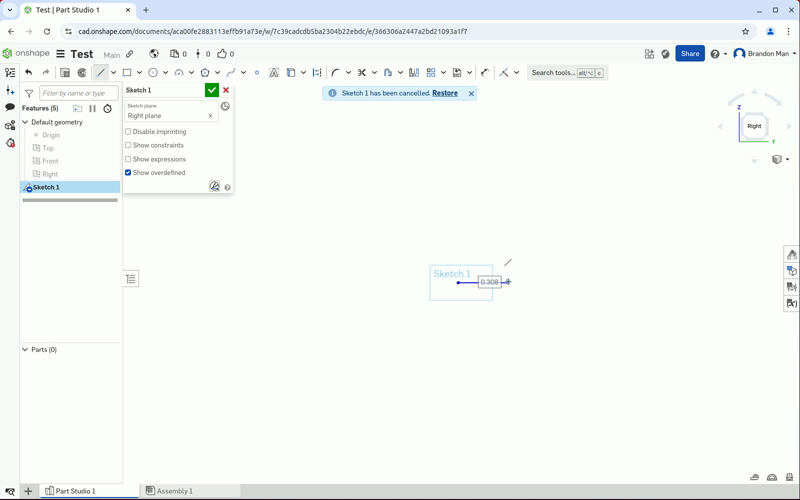
key_up(shift)
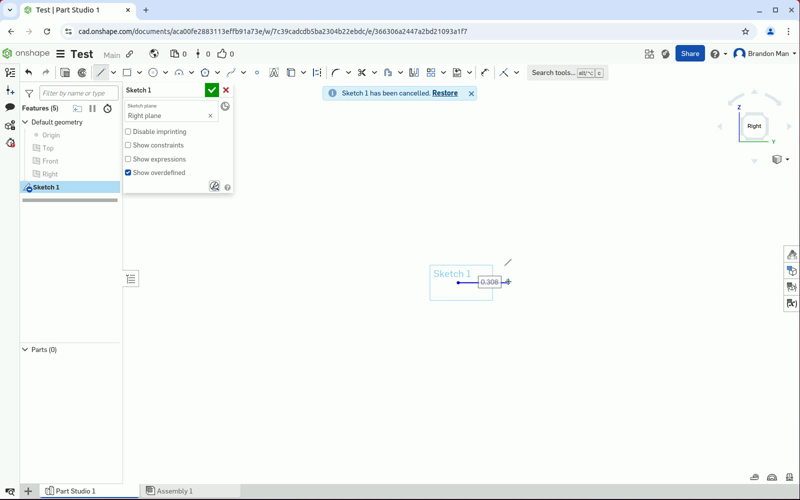
key_down(shift)
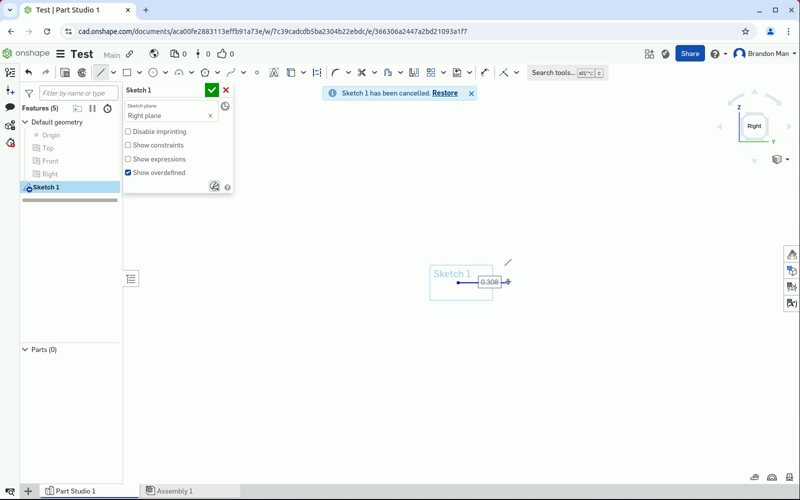
mouse_move(538, 281)
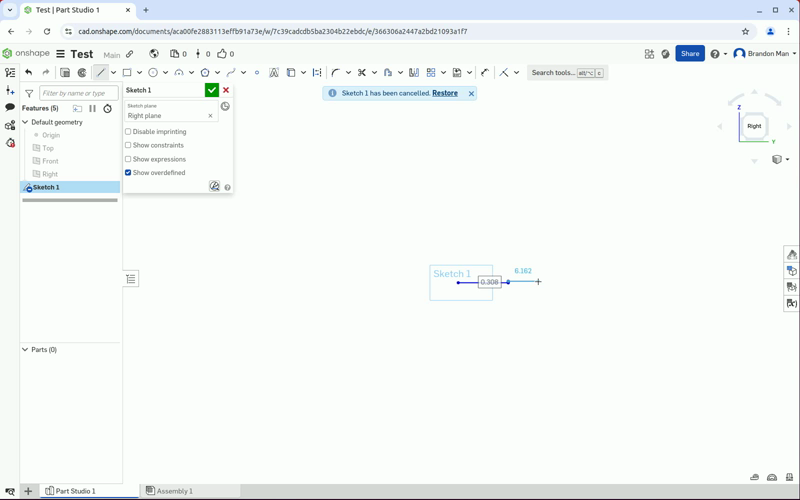
mouse_move(458, 281)
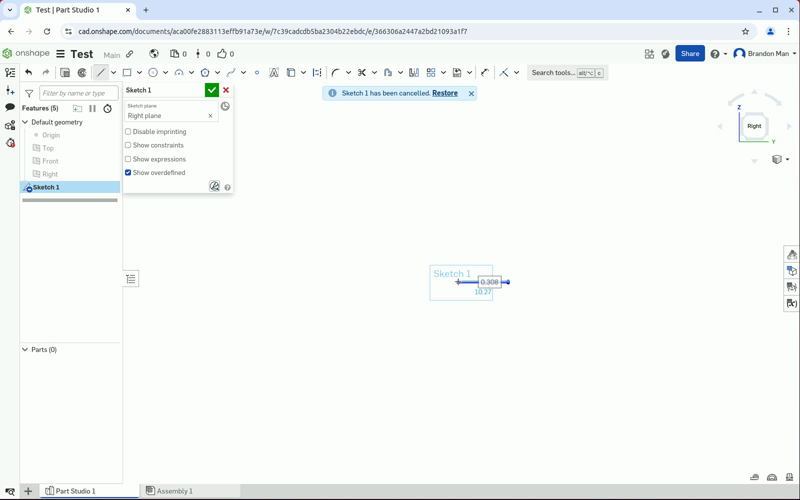
scroll(6)
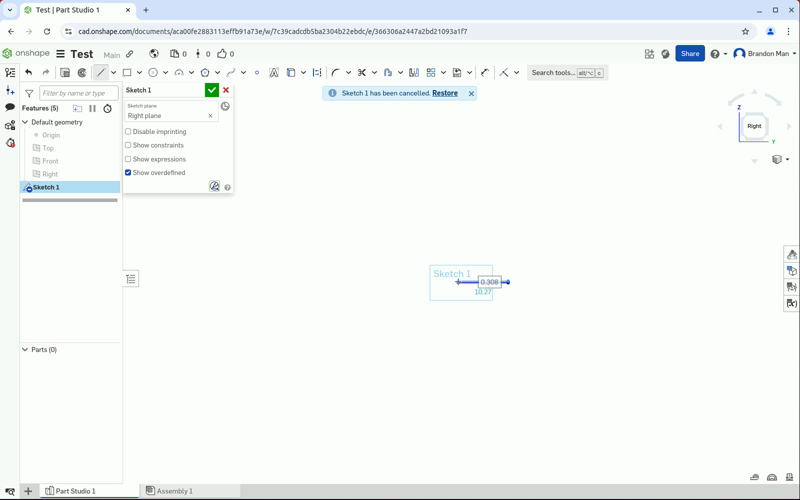
scroll(6)
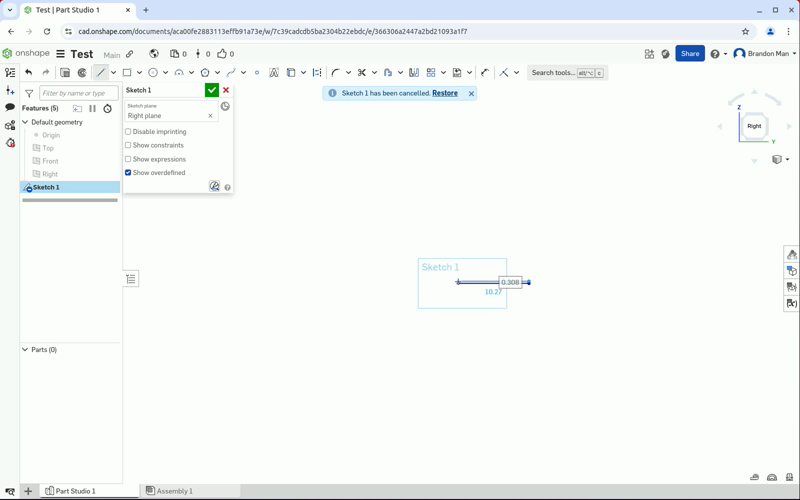
scroll(6)
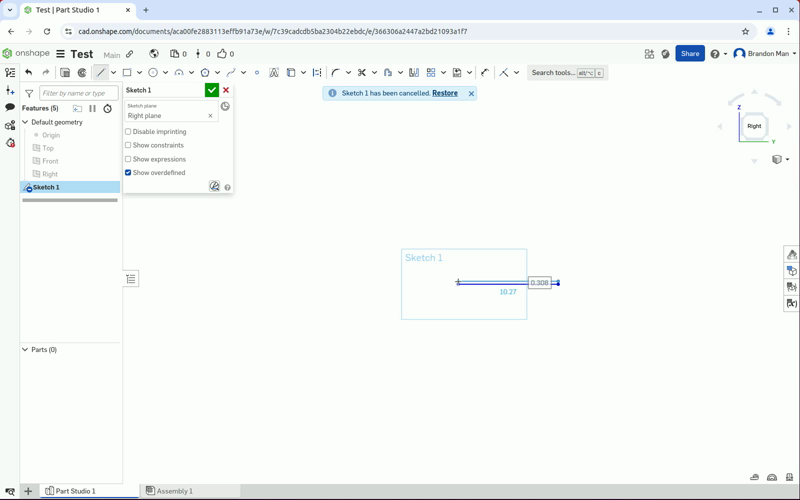
scroll(6)
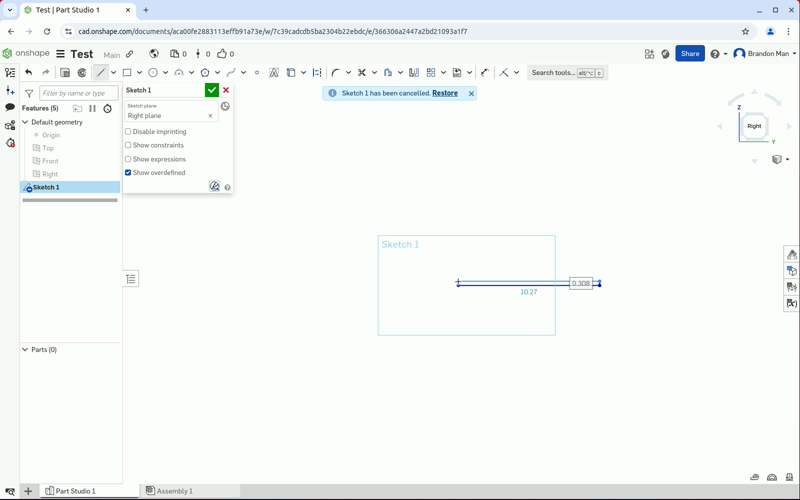
scroll(6)
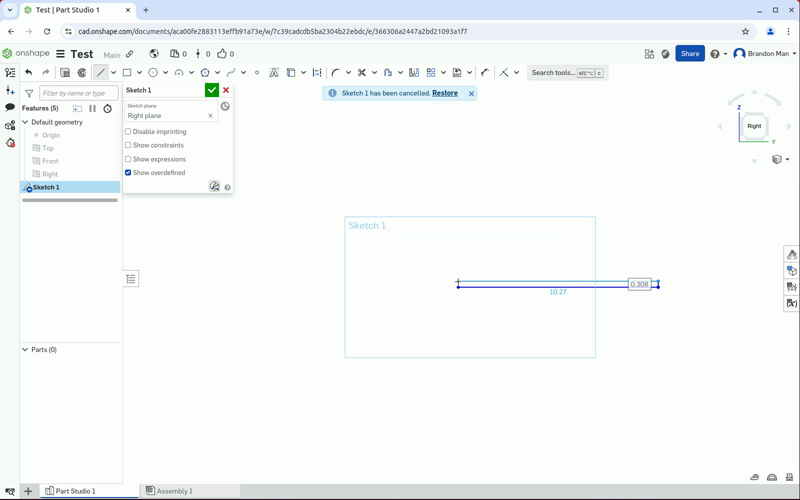
scroll(6)
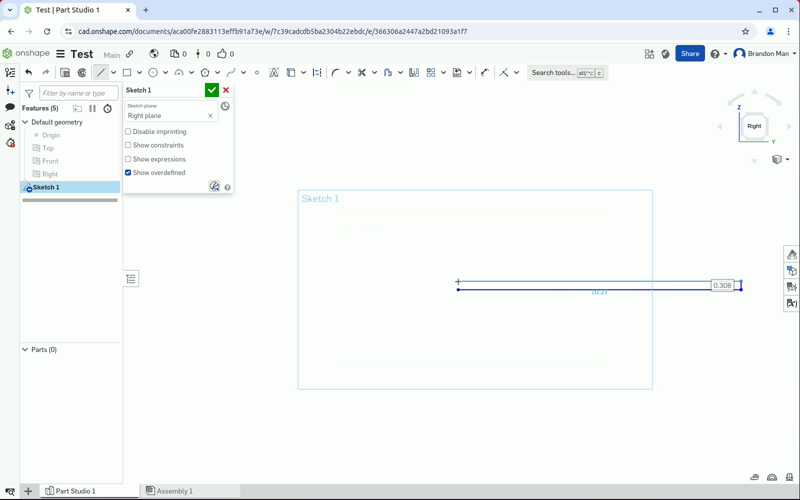
scroll(6)
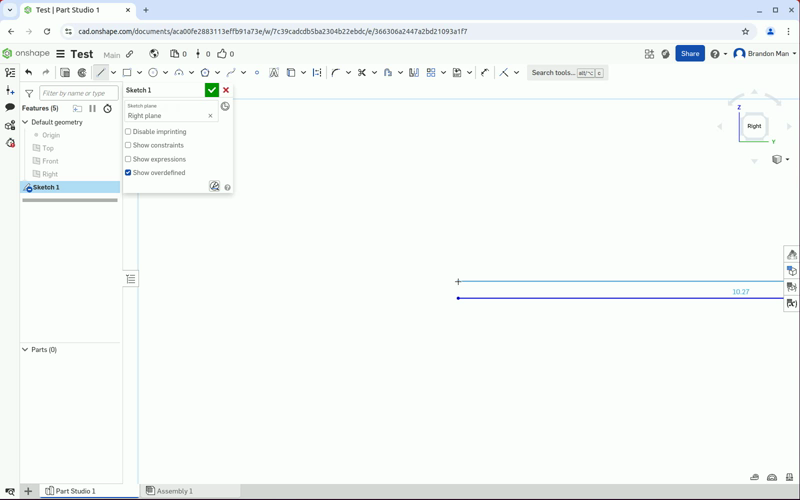
click(458, 281)
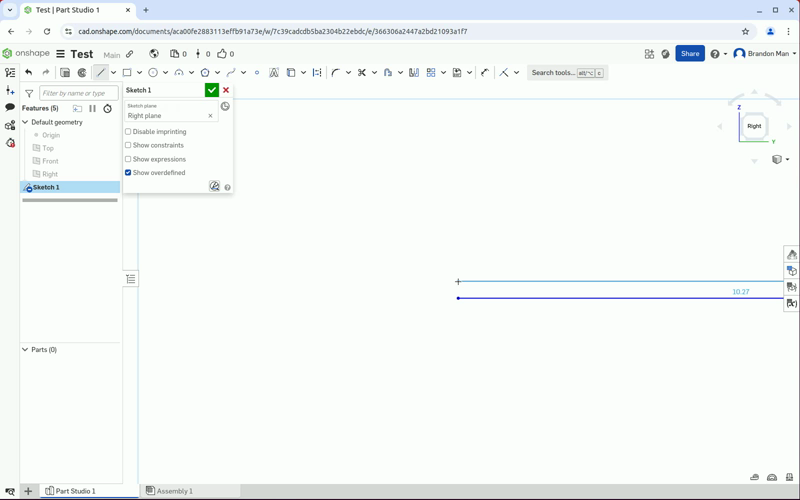
scroll(-6)
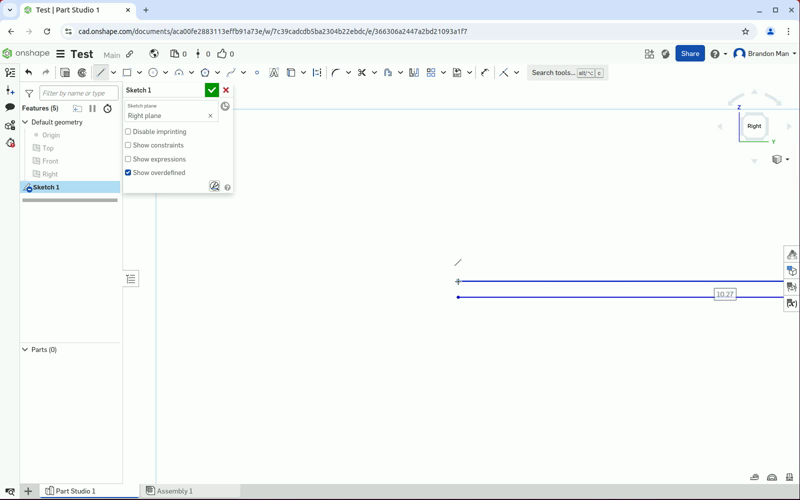
scroll(-6)
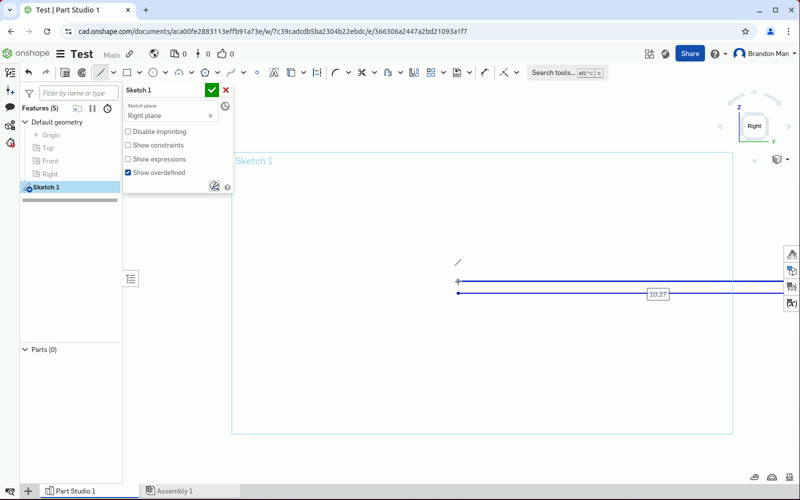
scroll(-6)
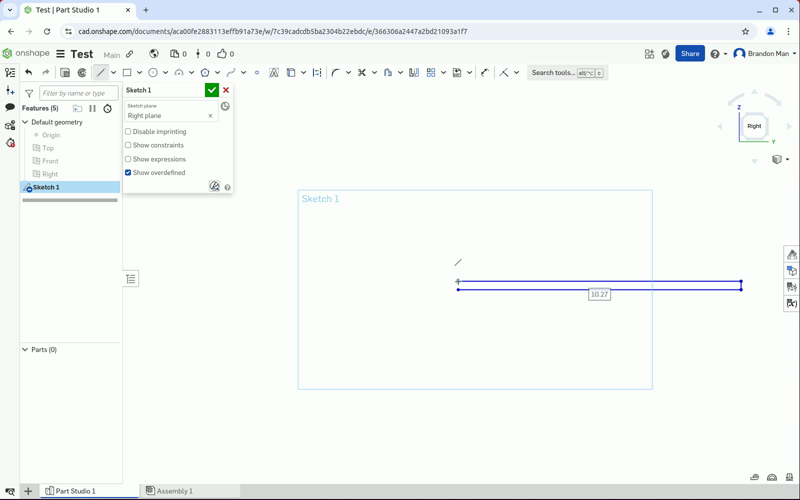
scroll(-6)
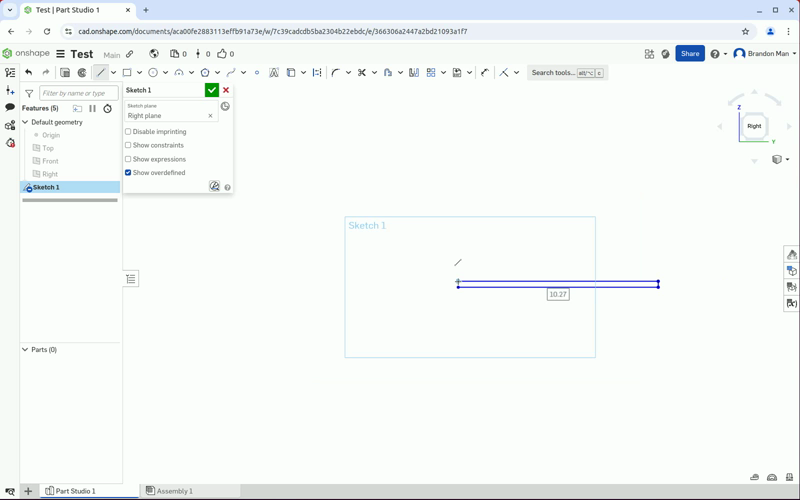
scroll(-6)
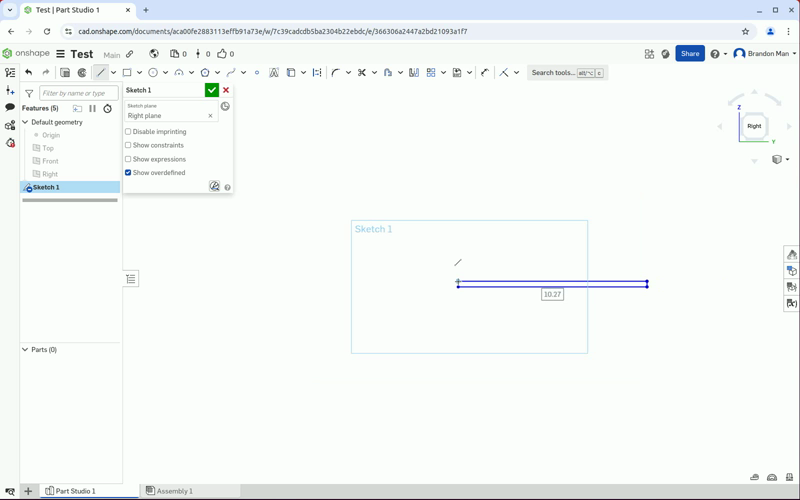
scroll(-6)
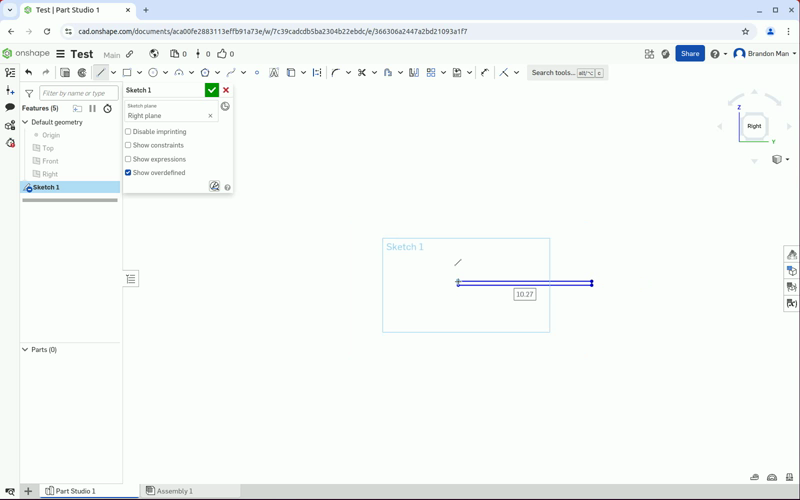
scroll(-6)
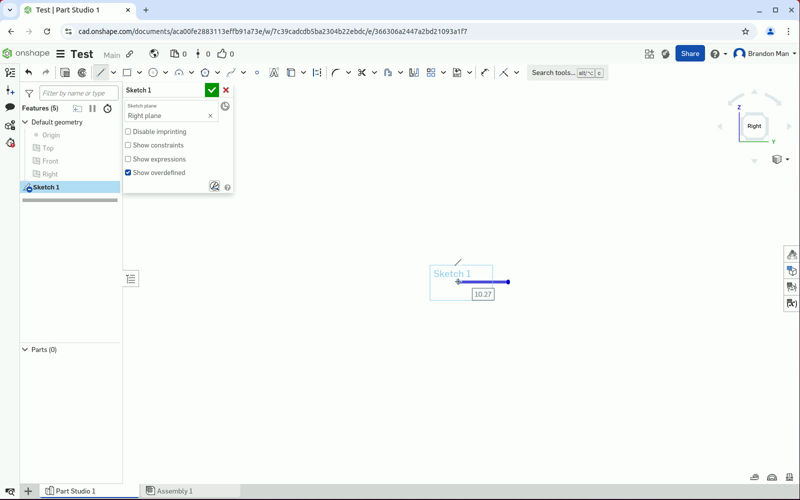
key_up(shift)
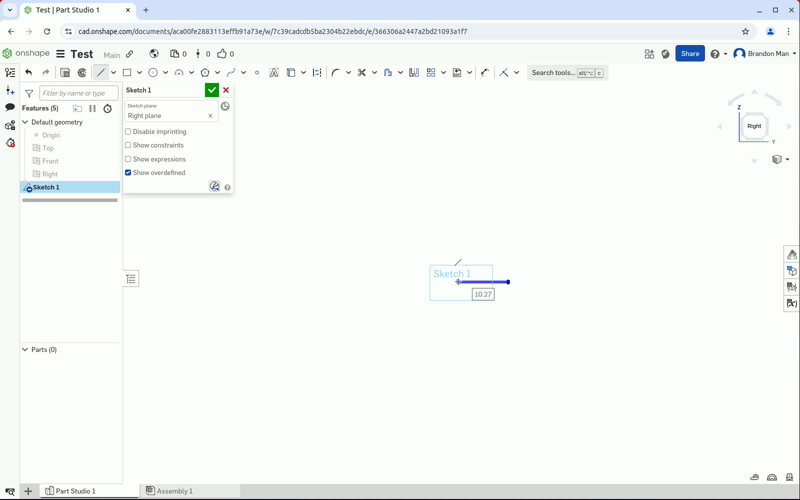
mouse_move(488, 281)
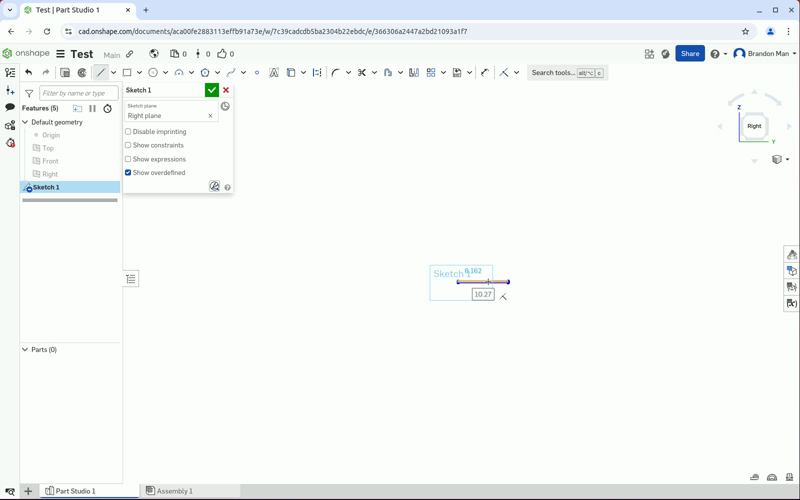
key_down(shift)
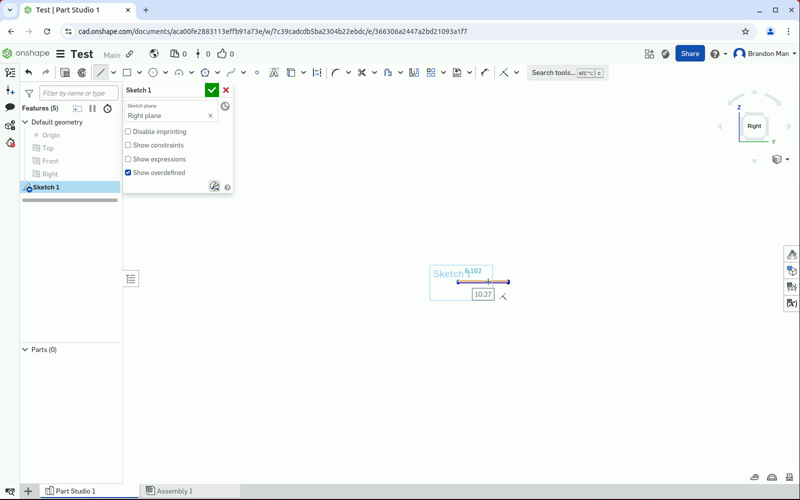
mouse_move(458, 282)
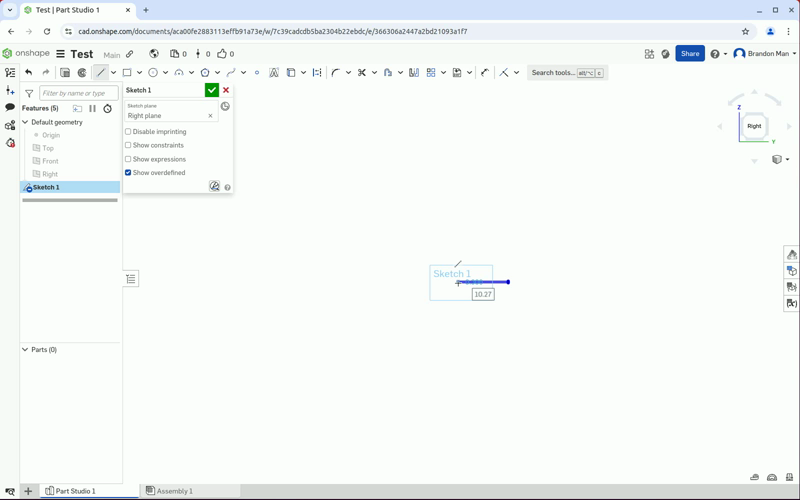
scroll(6)
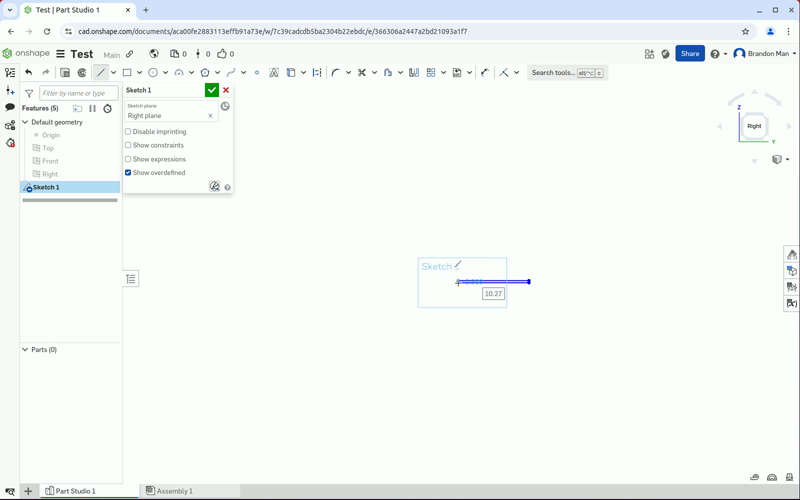
scroll(6)
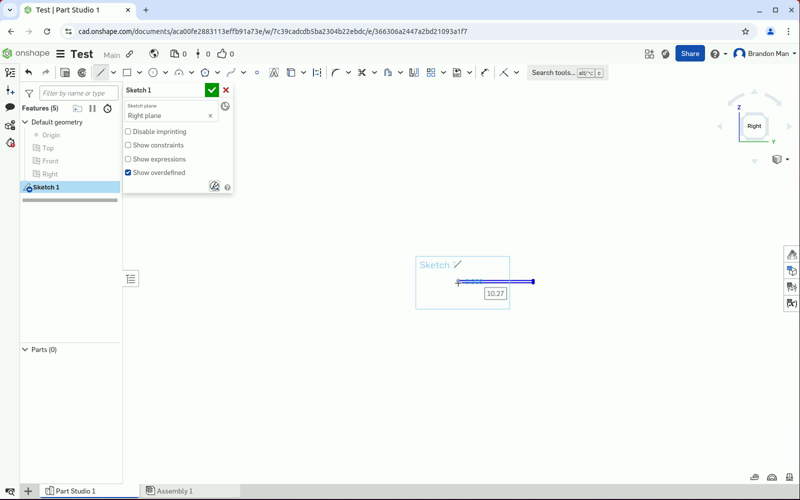
scroll(6)
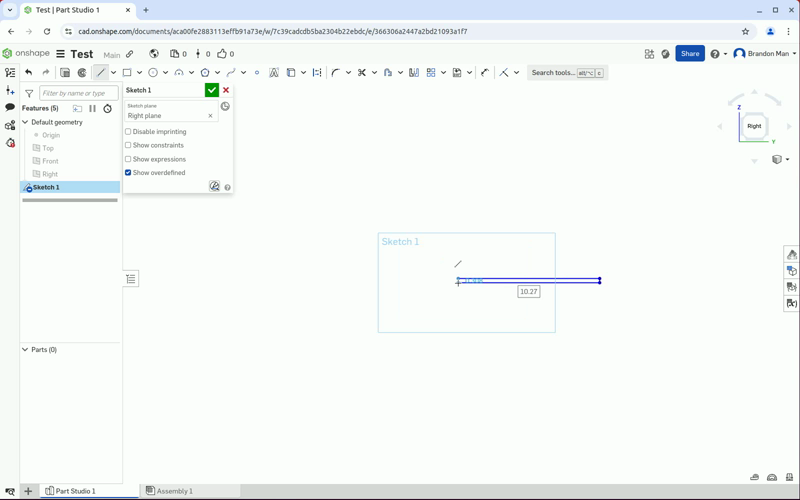
scroll(6)
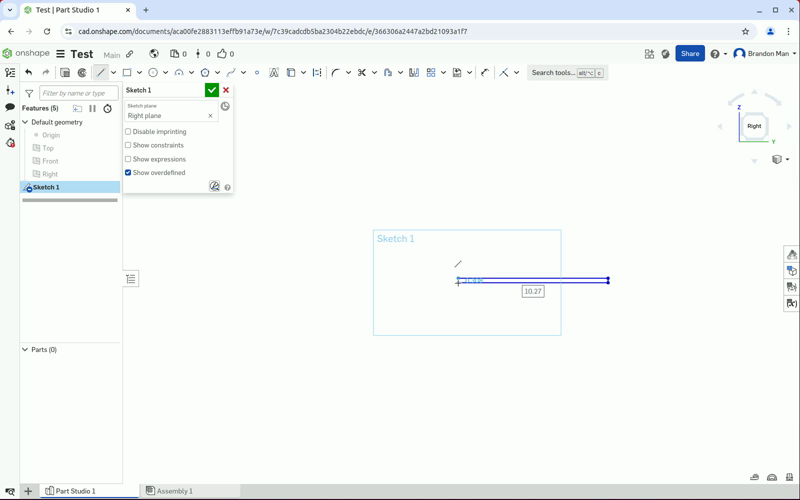
scroll(6)
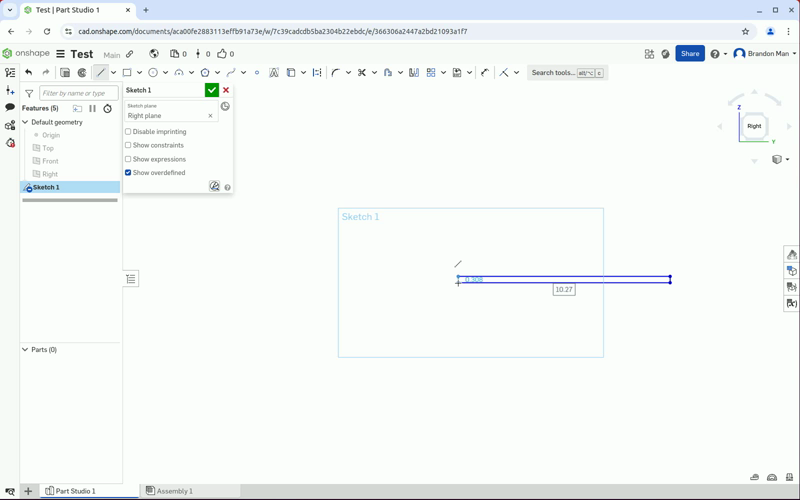
scroll(6)
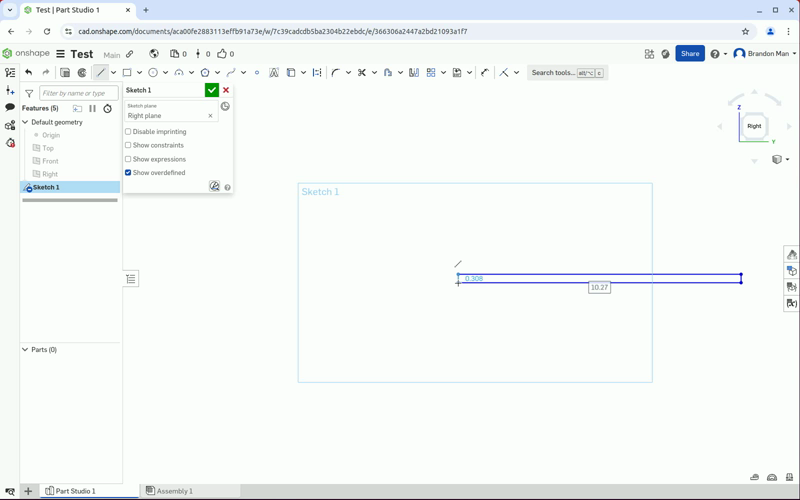
scroll(6)
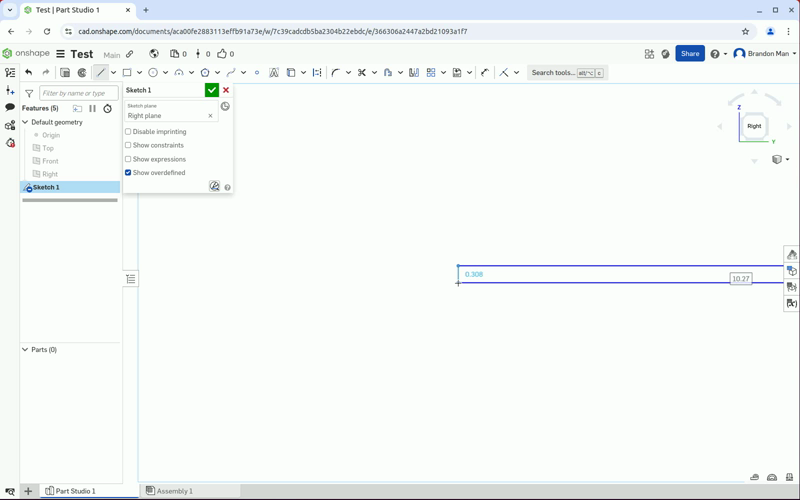
key_up(shift)
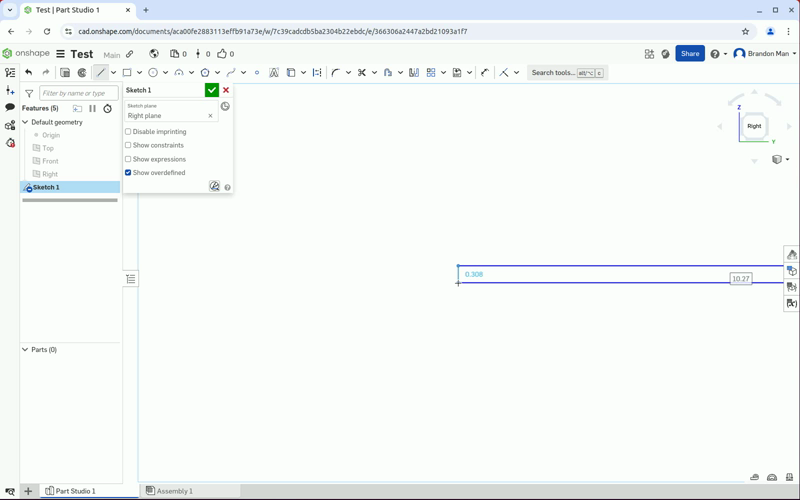
click(458, 282)
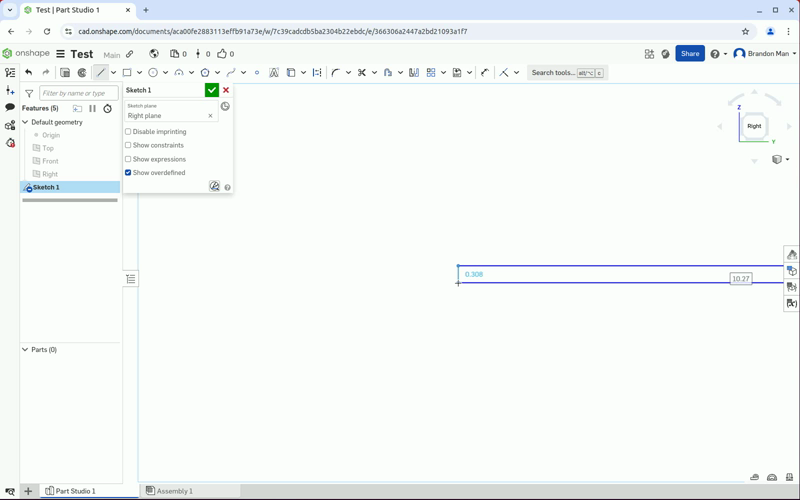
scroll(-6)
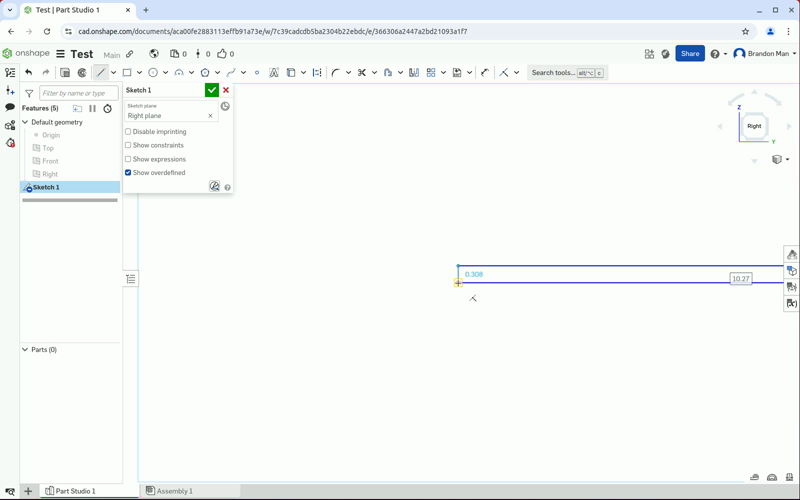
scroll(-6)
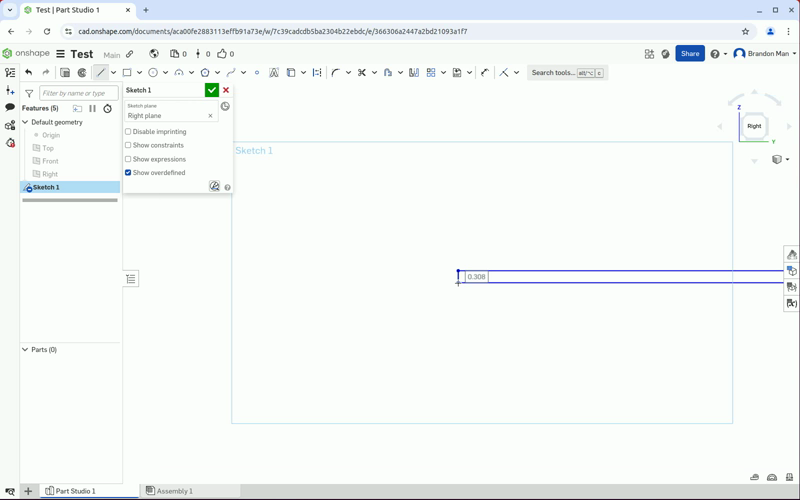
scroll(-6)
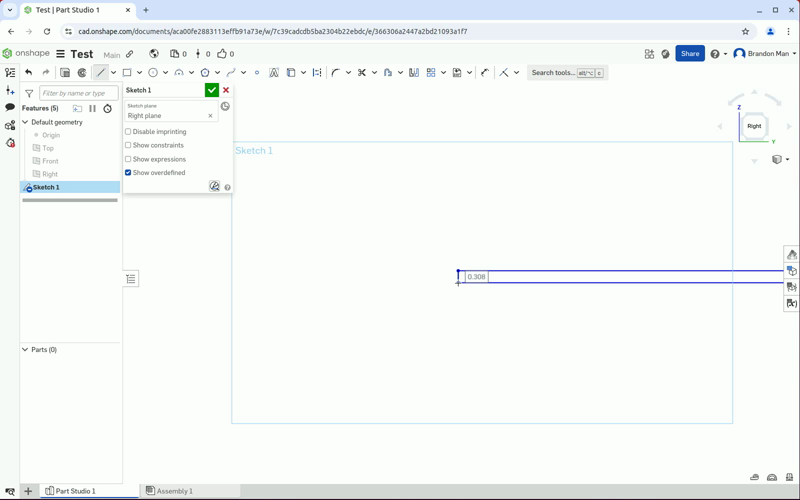
scroll(-6)
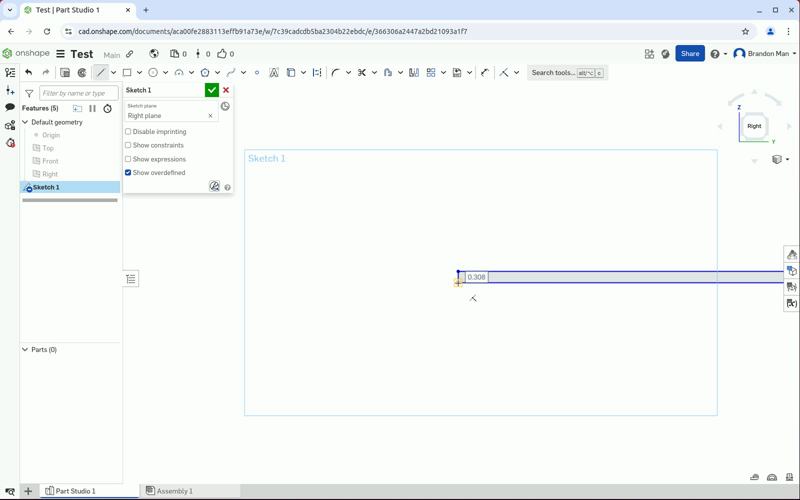
scroll(-6)
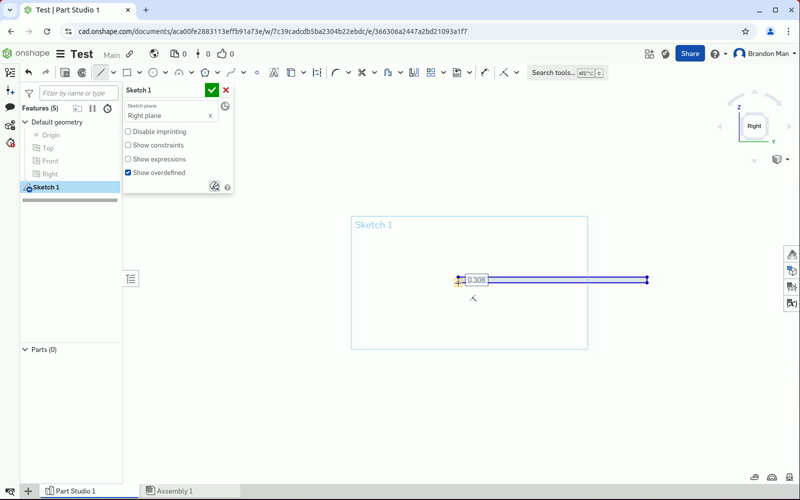
scroll(-6)
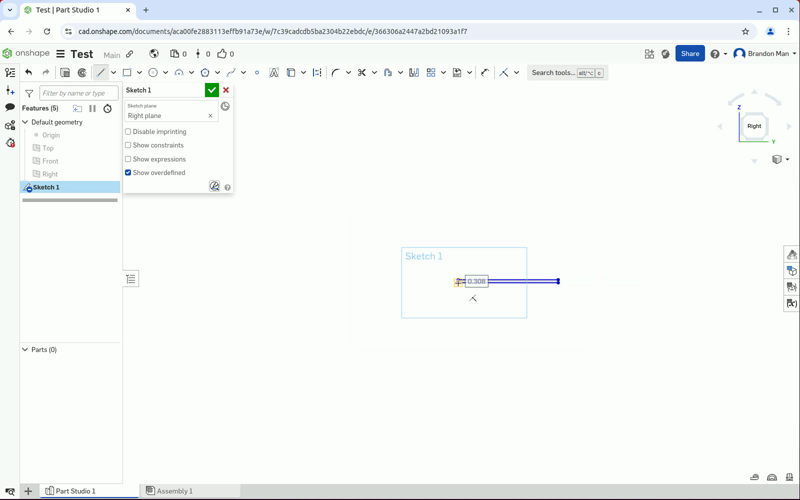
scroll(-6)
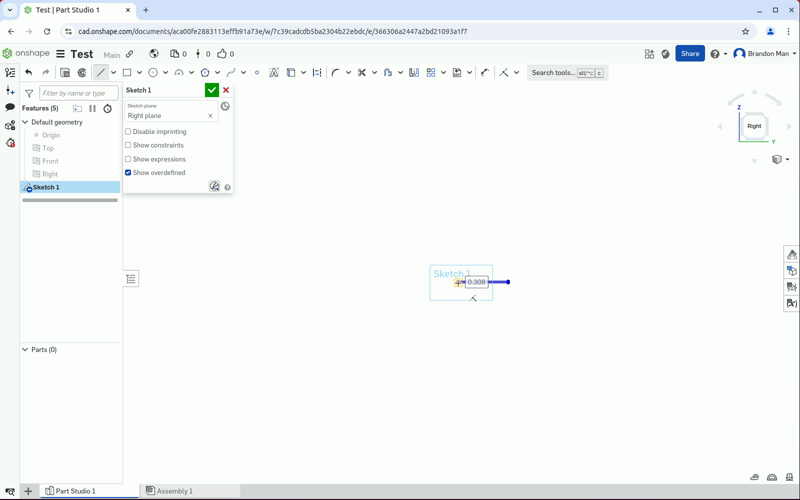
key(esc)
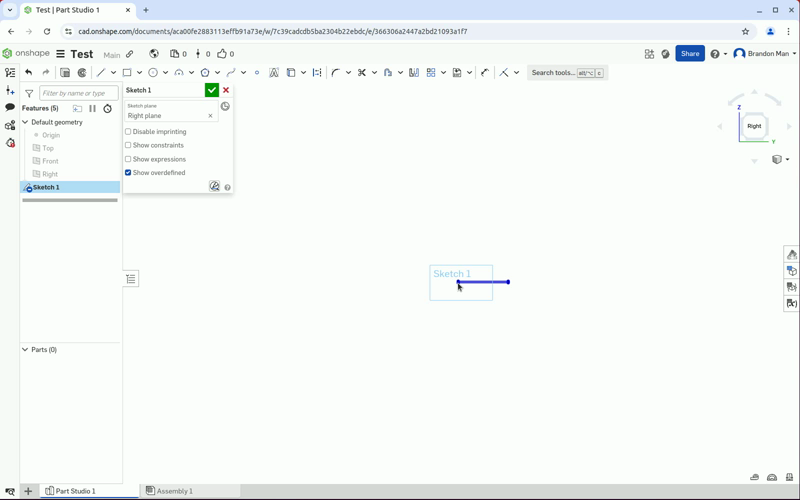
mouse_move(494, 282)
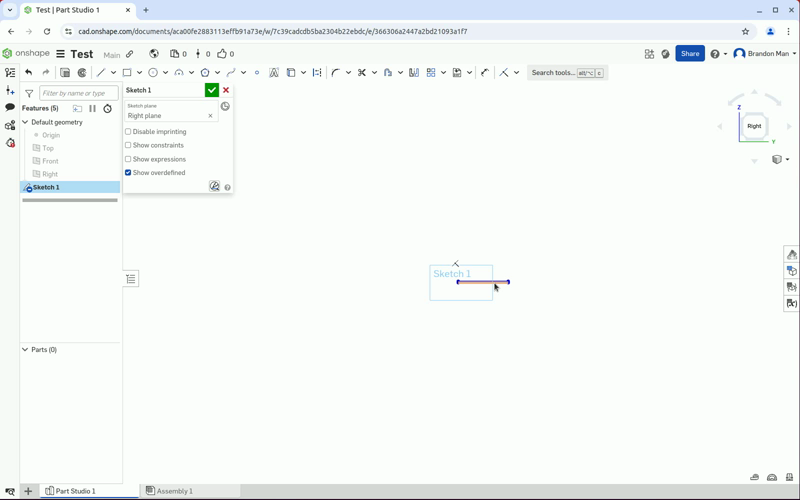
scroll(6)
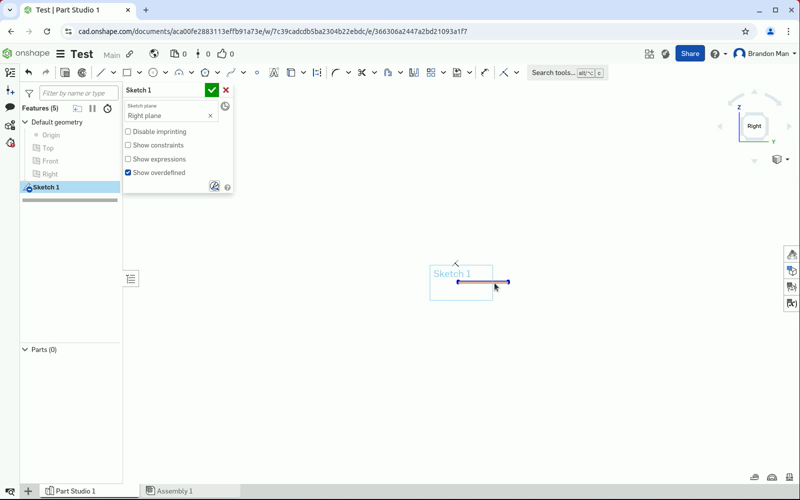
scroll(6)
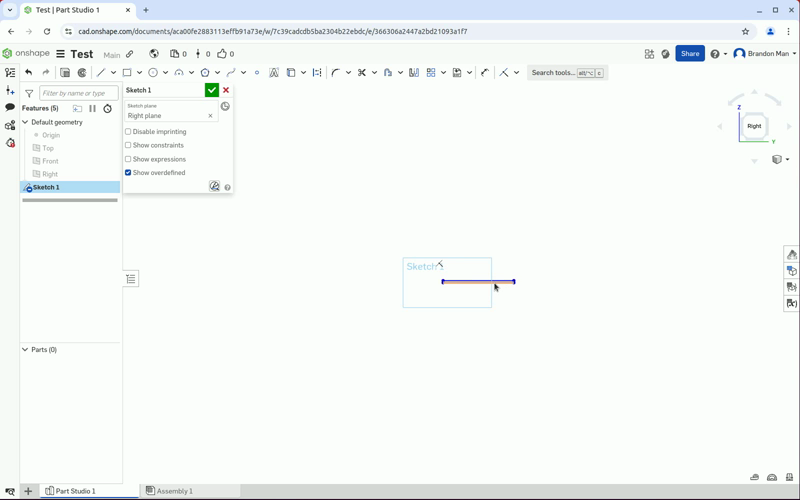
scroll(6)
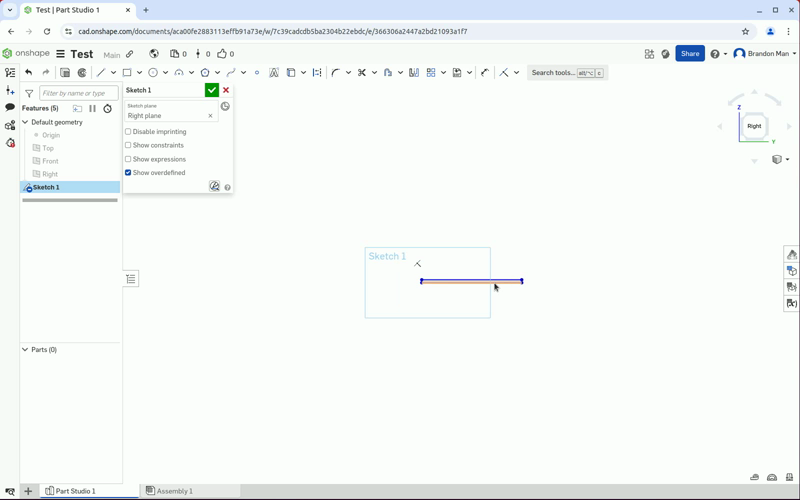
scroll(6)
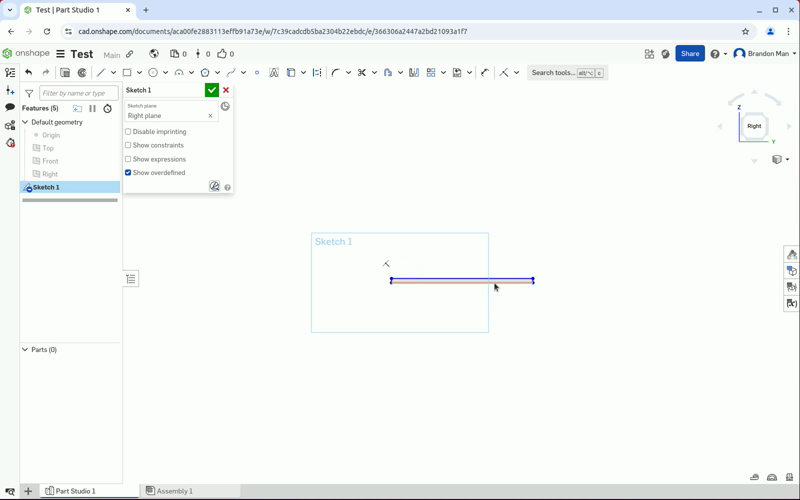
scroll(6)
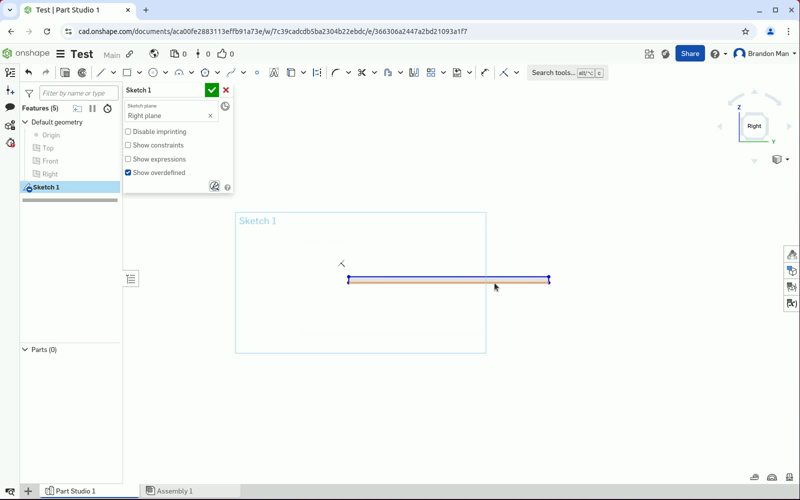
scroll(6)
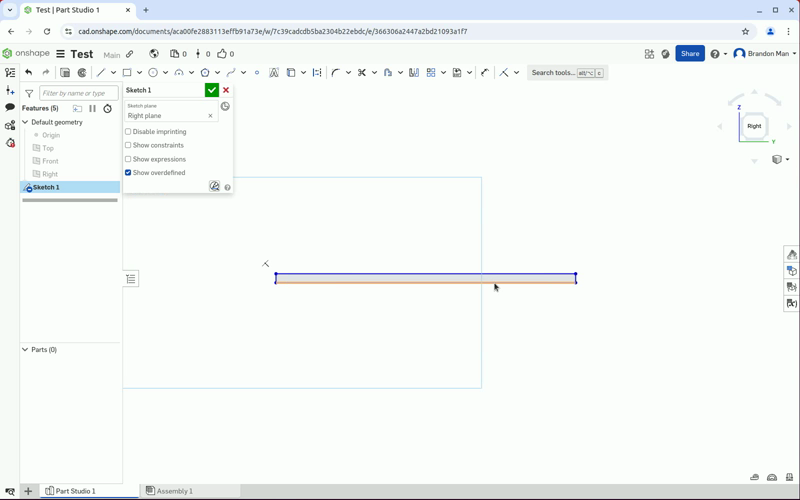
scroll(6)
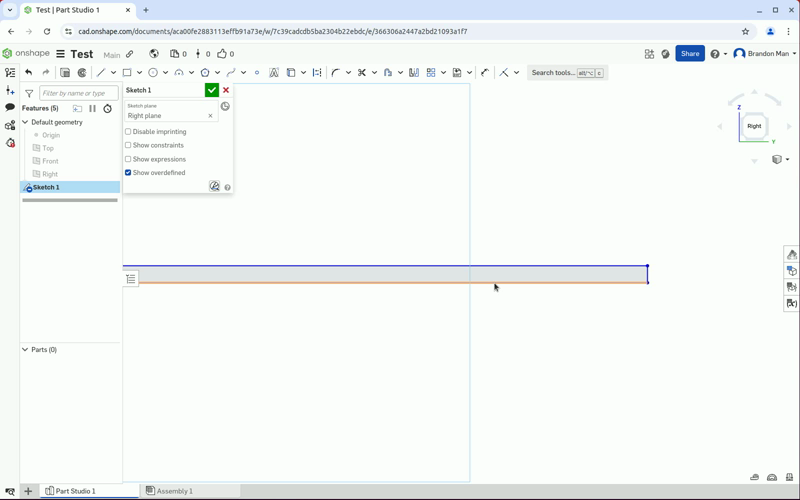
click(494, 282)
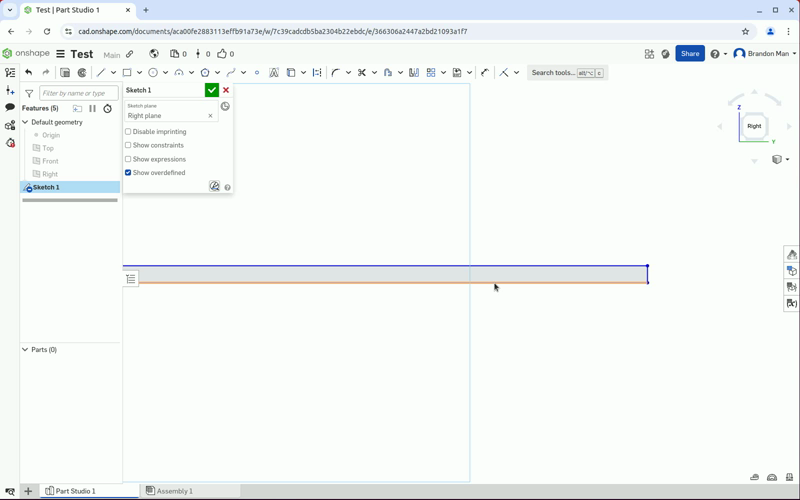
scroll(-6)
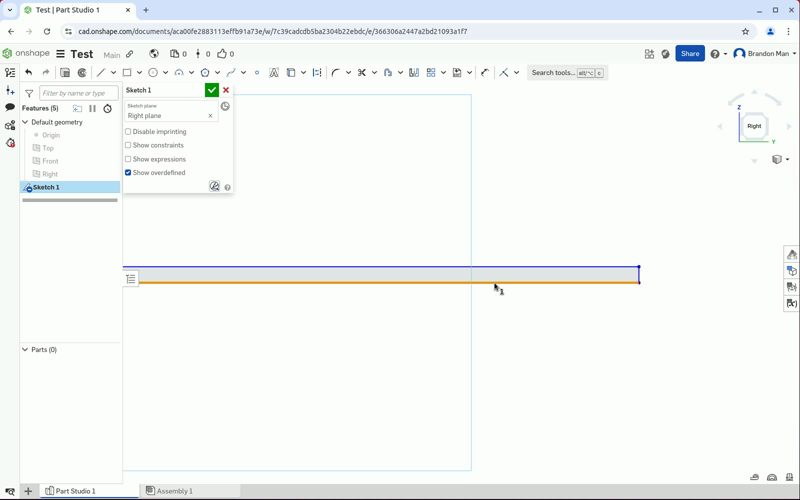
scroll(-6)
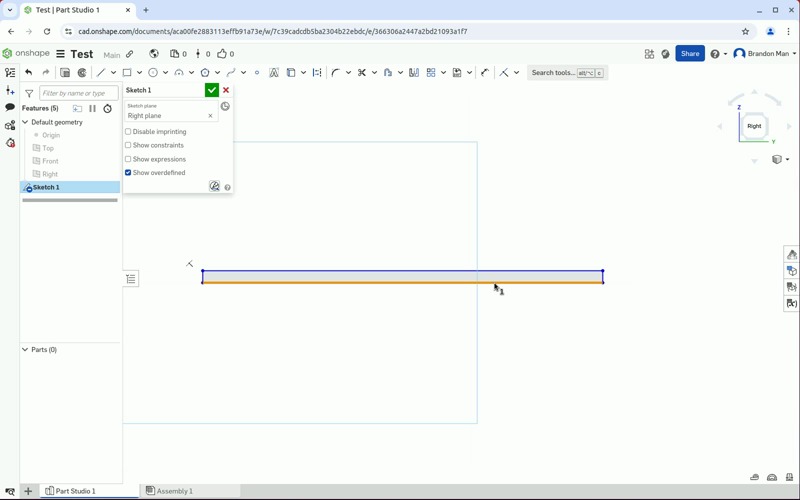
scroll(-6)
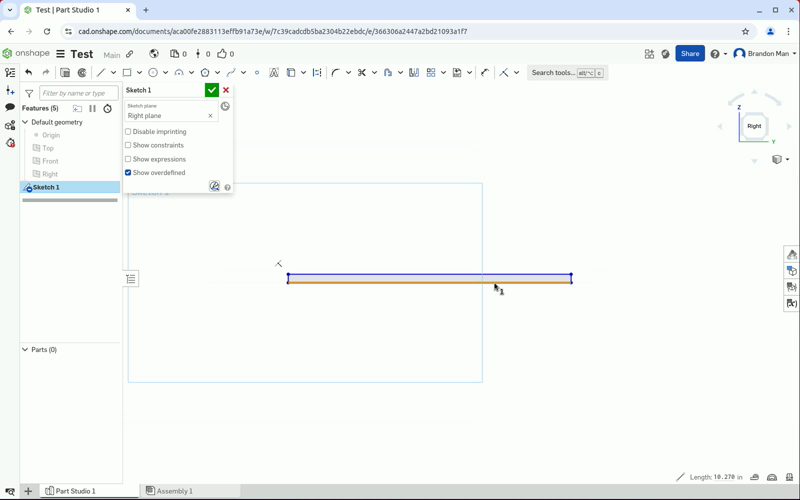
scroll(-6)
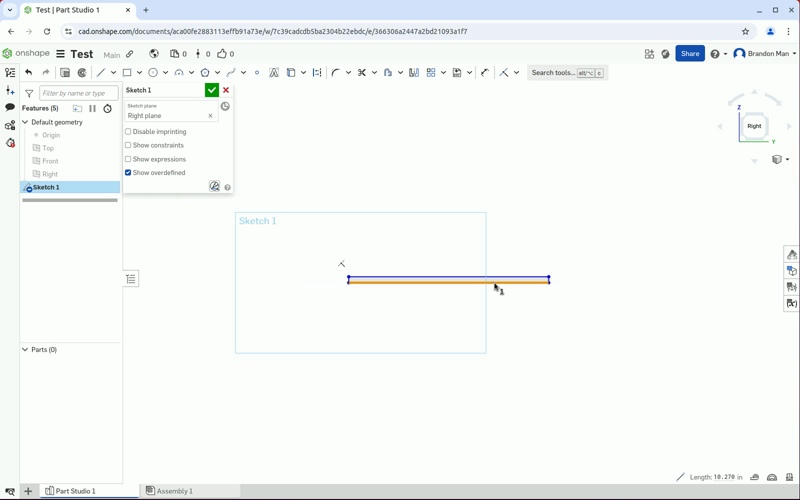
scroll(-6)
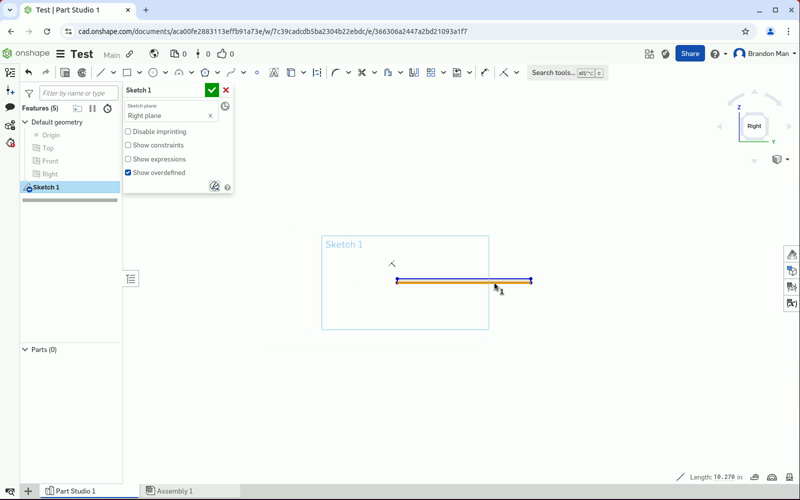
scroll(-6)
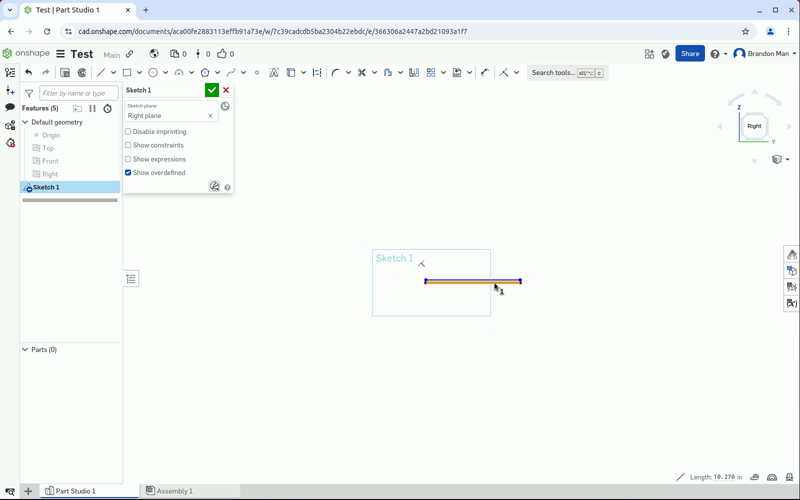
scroll(-6)
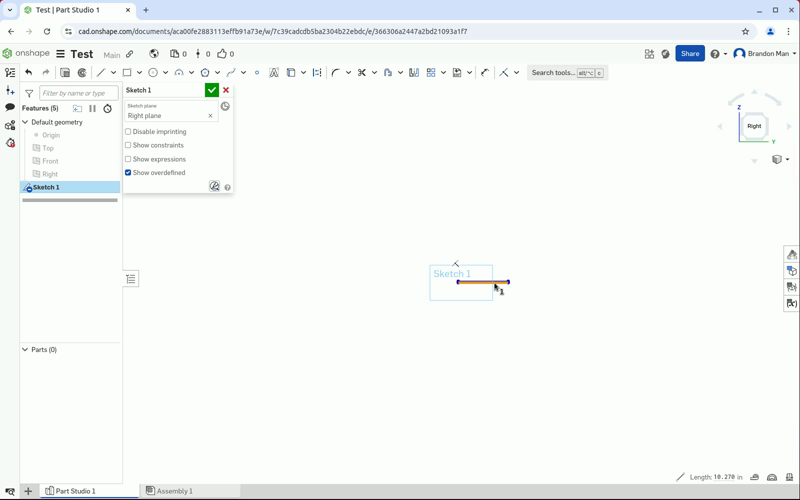
mouse_move(73, 352)
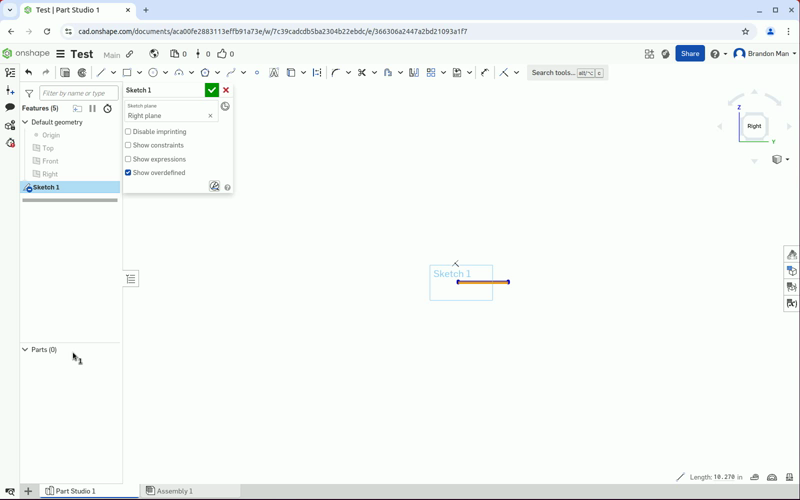
key(shift+y)
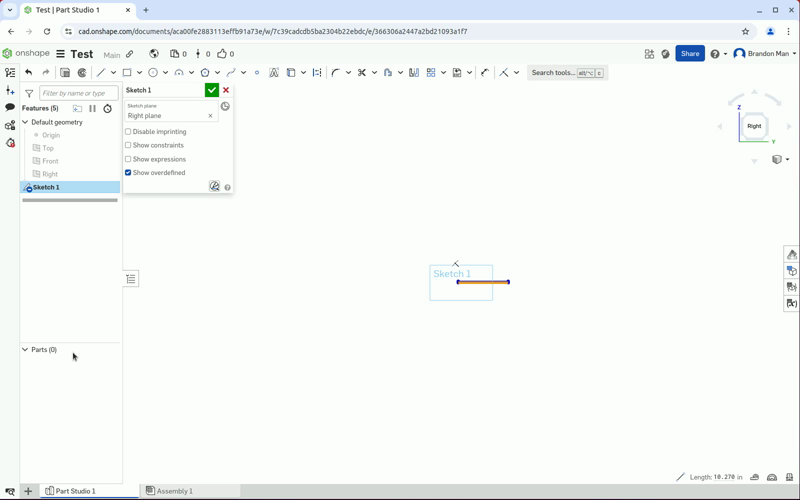
key(shift+e)
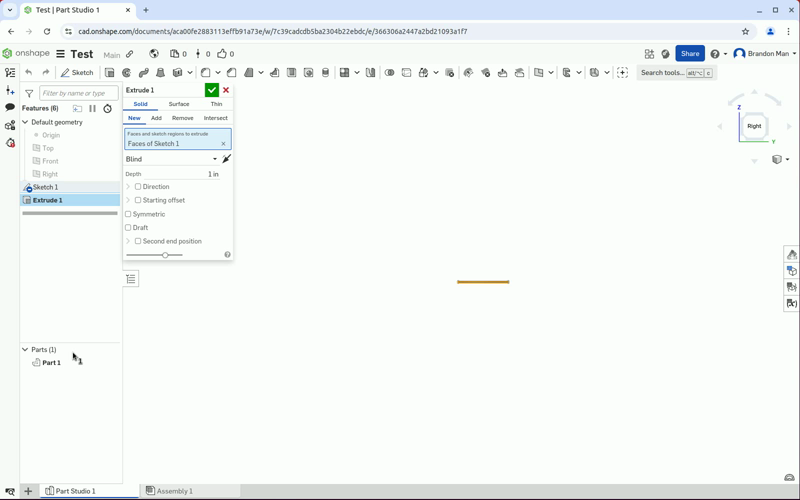
mouse_move(143, 106)
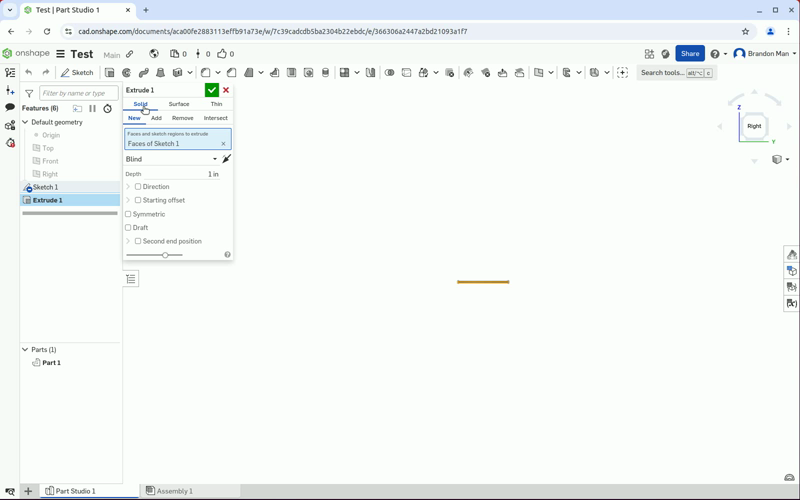
click(143, 106)
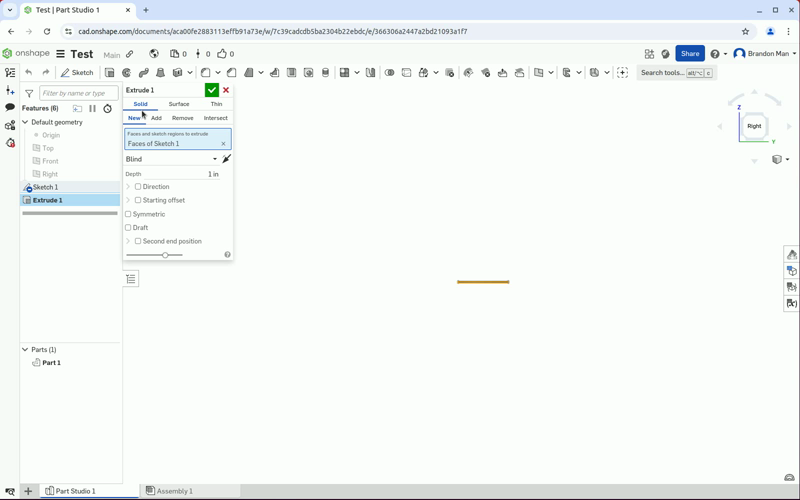
mouse_move(137, 120)
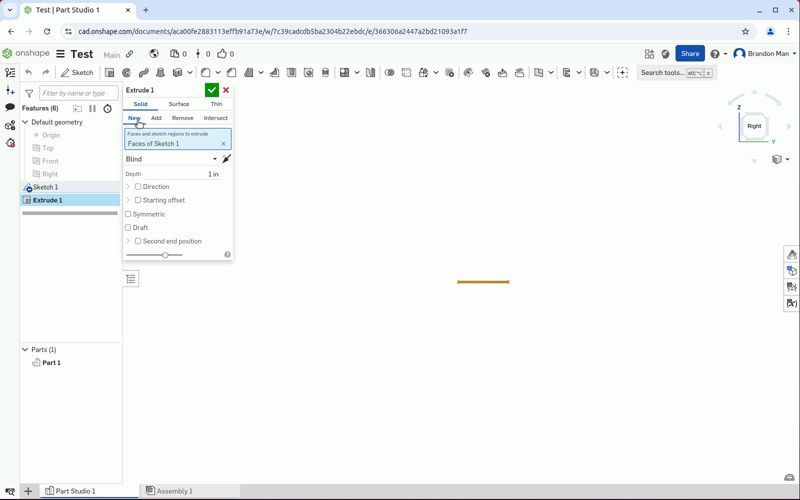
click(137, 120)
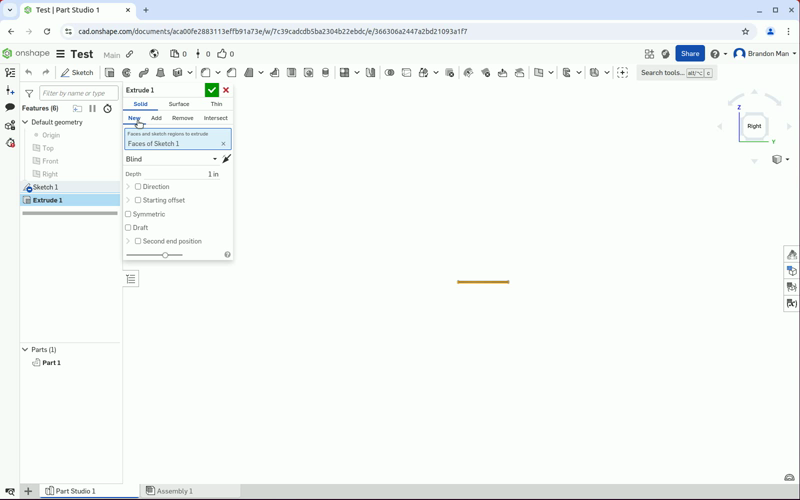
key(tab, 4)
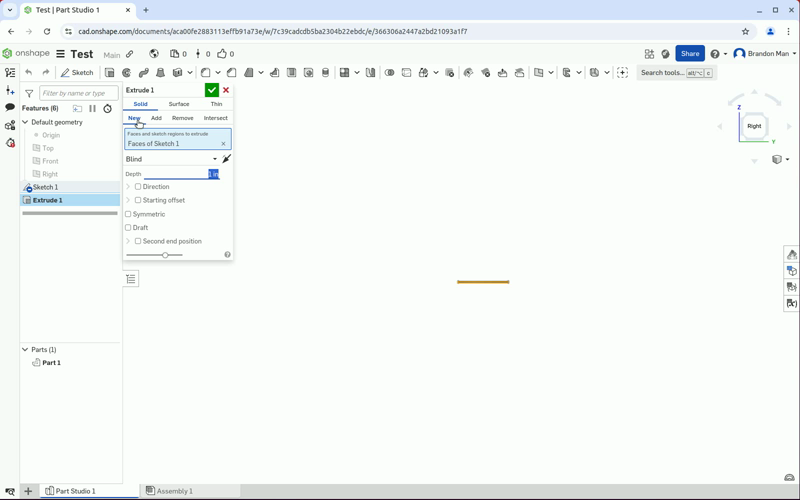
text(6.018)
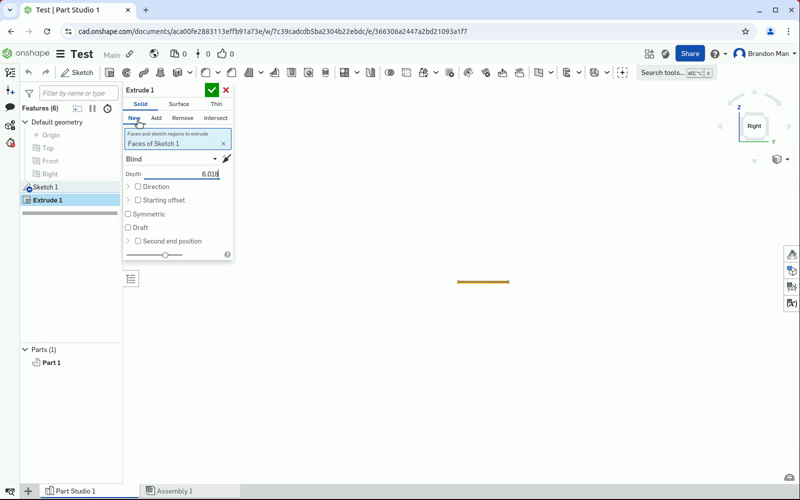
key(enter)
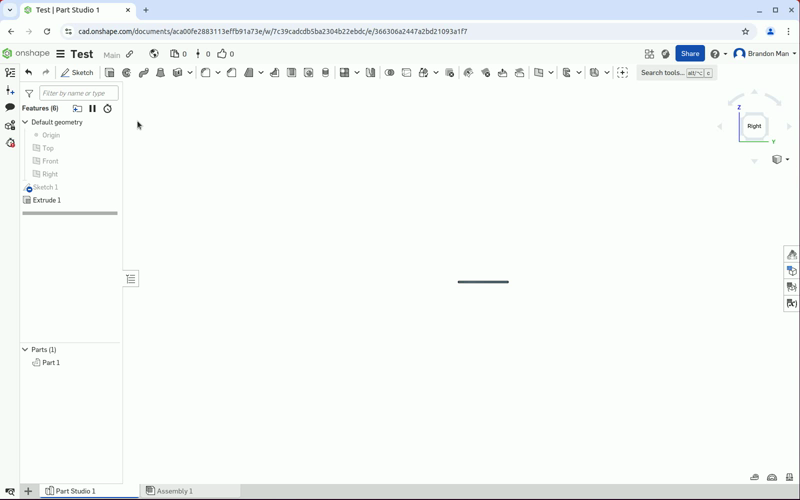
key(shift+h)
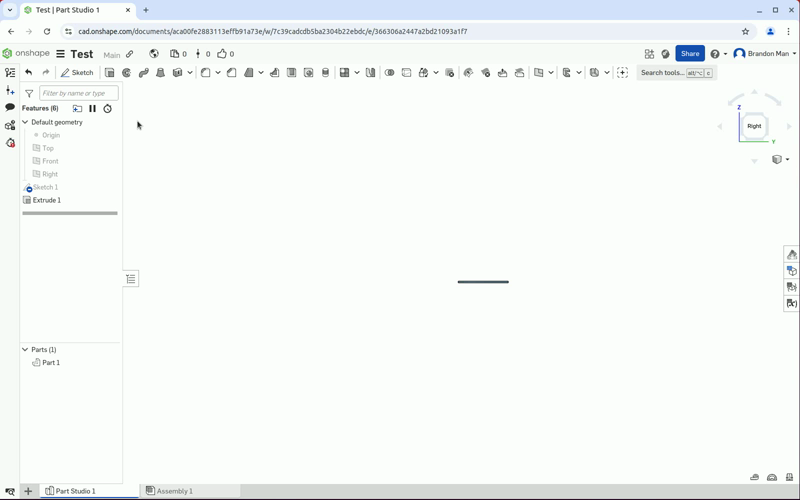
key(shift+h)
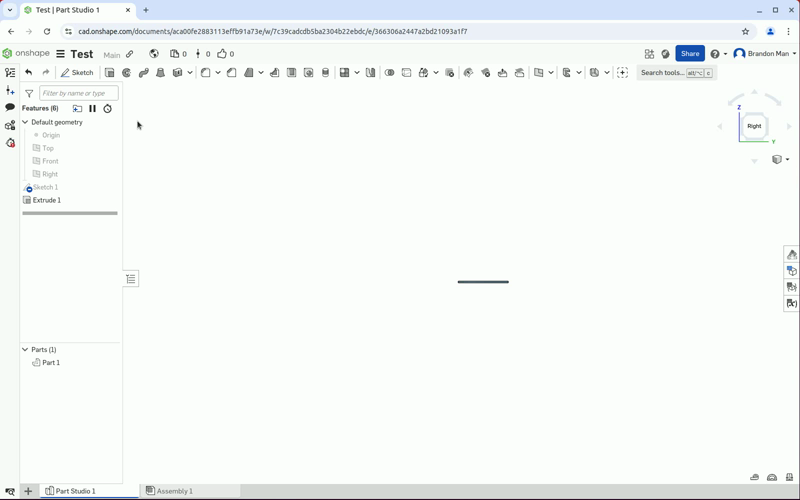
mouse_move(73, 189)
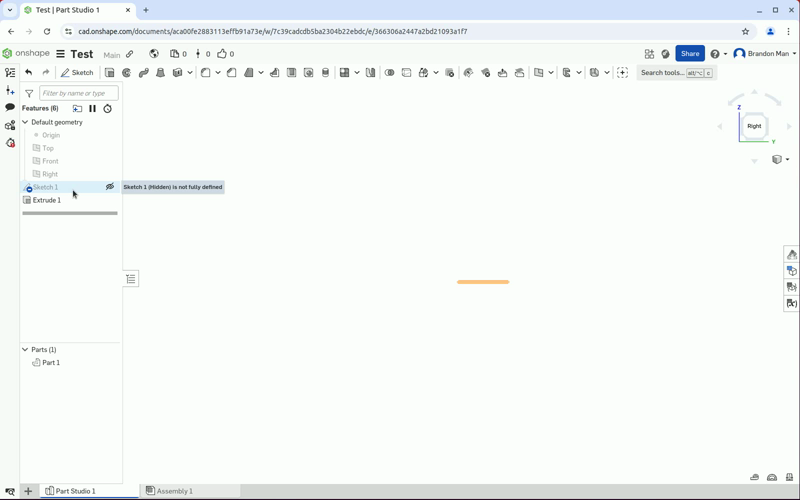
click(73, 189)
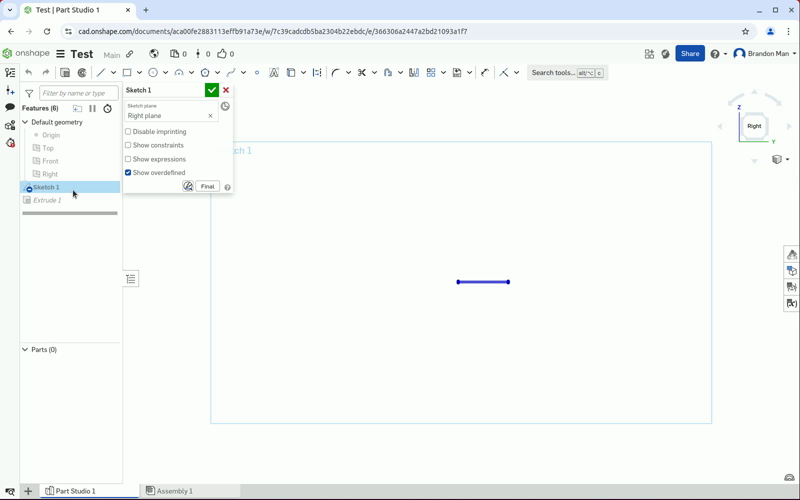
mouse_move(229, 92)
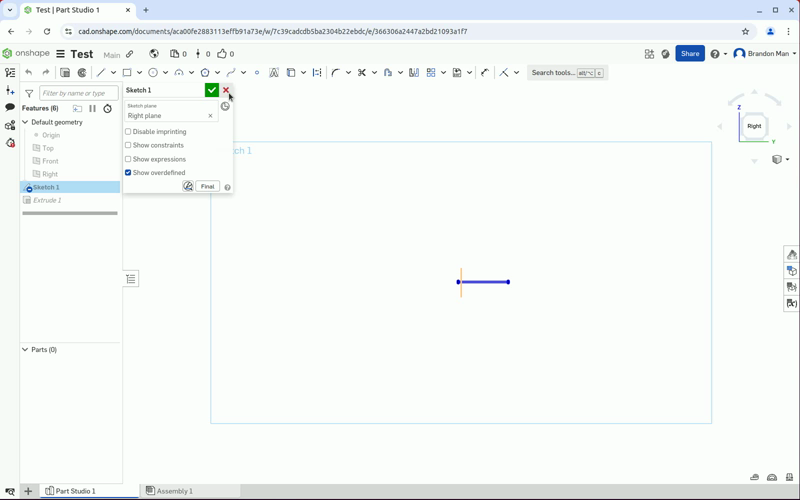
click(229, 92)
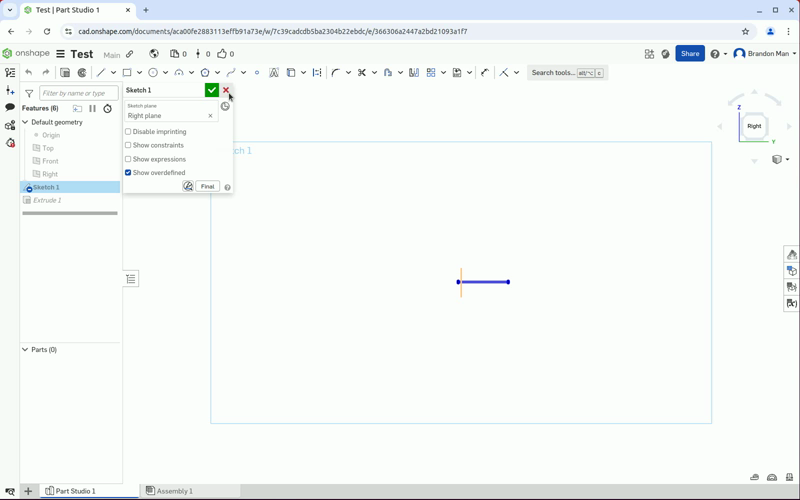
key(shift+s)
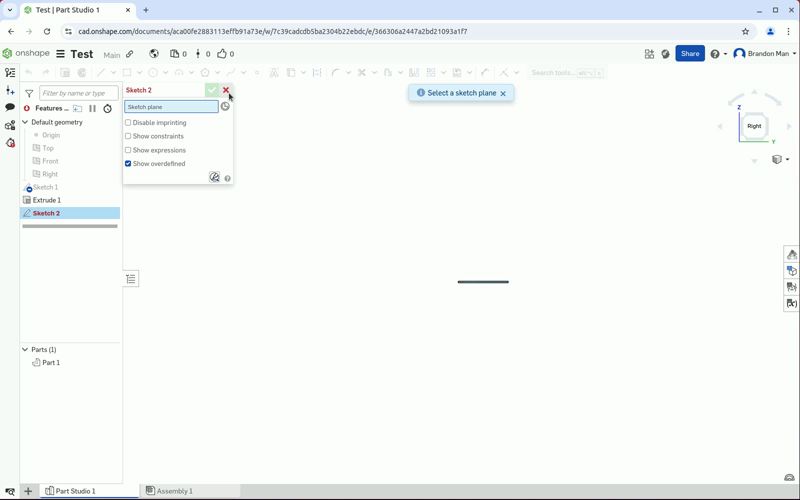
mouse_move(73, 176)
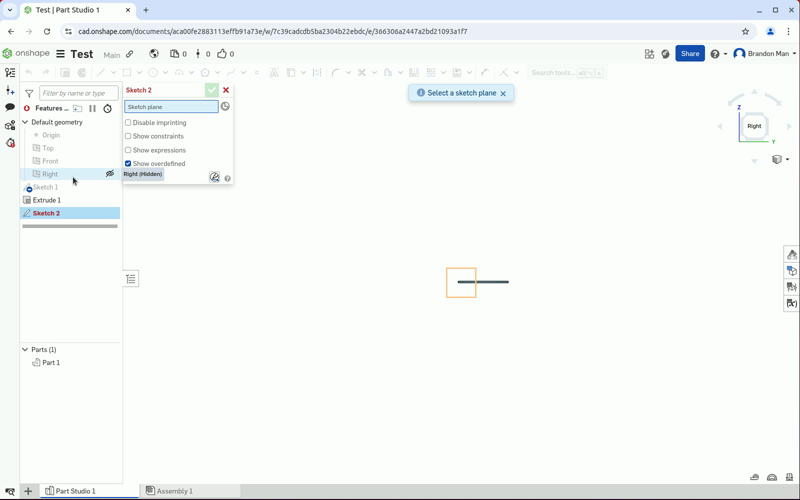
click(73, 176)
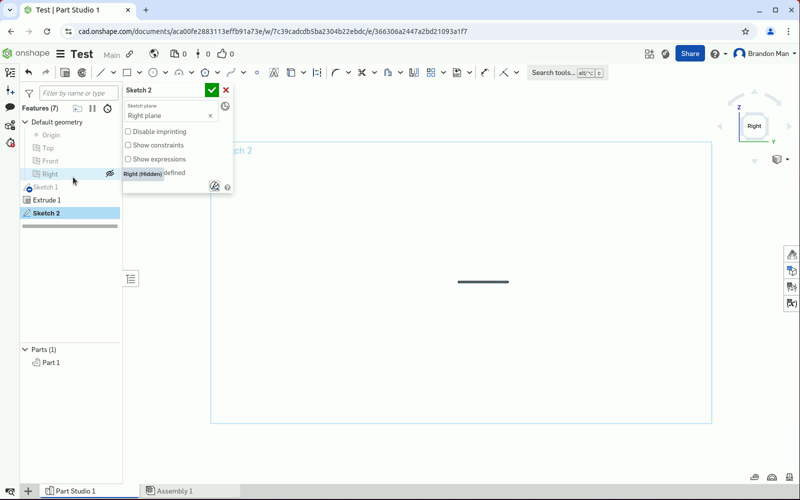
mouse_move(73, 352)
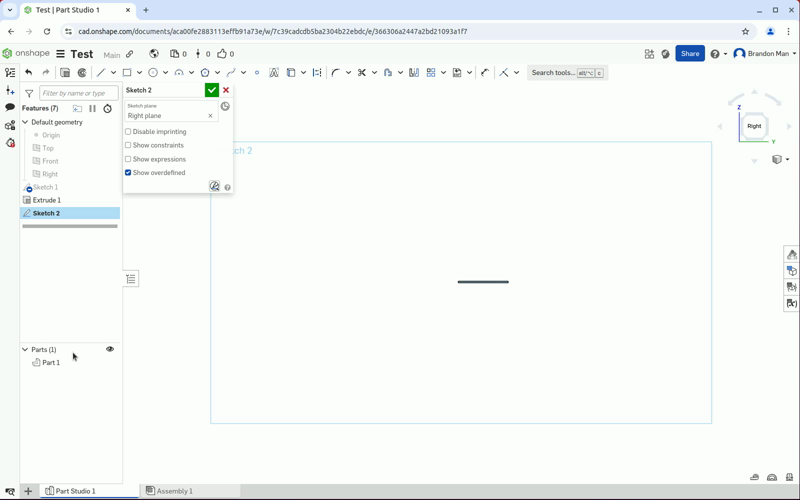
key(y)
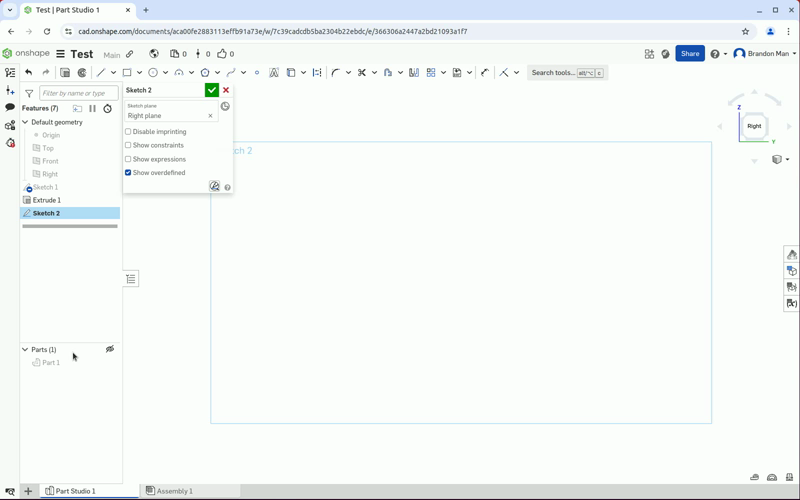
key(l)
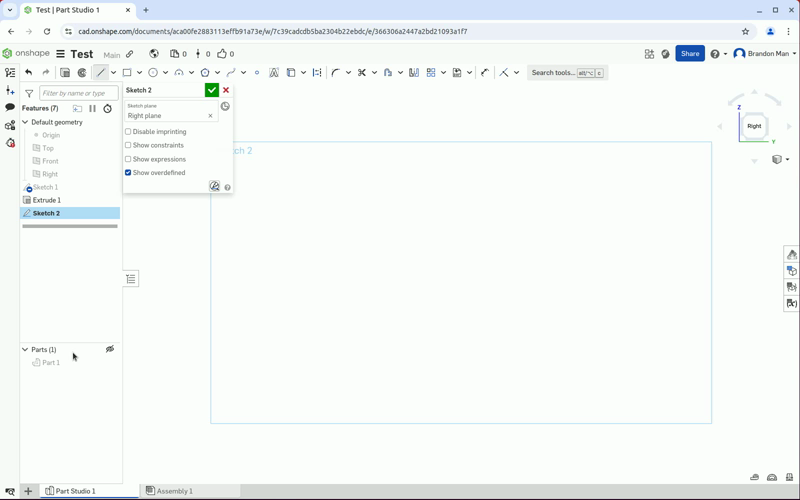
key_down(shift)
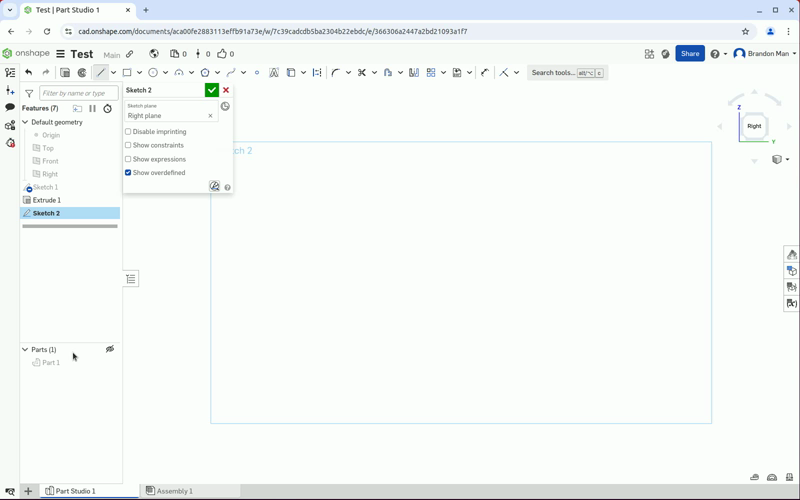
mouse_move(436, 273)
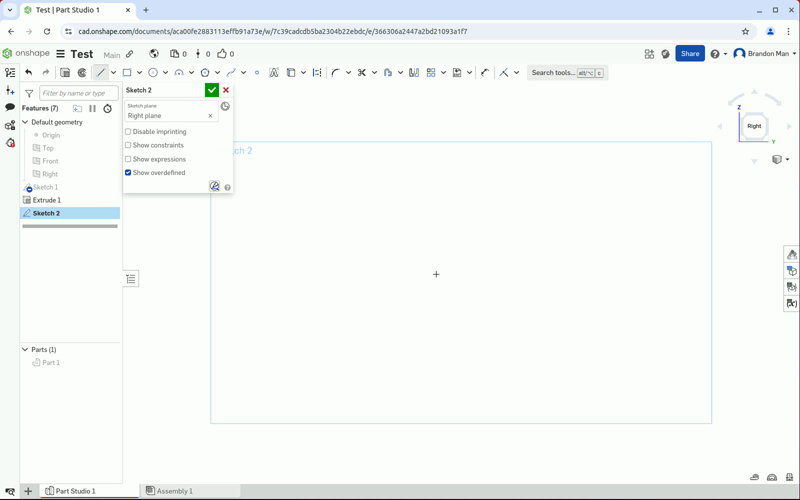
click(436, 273)
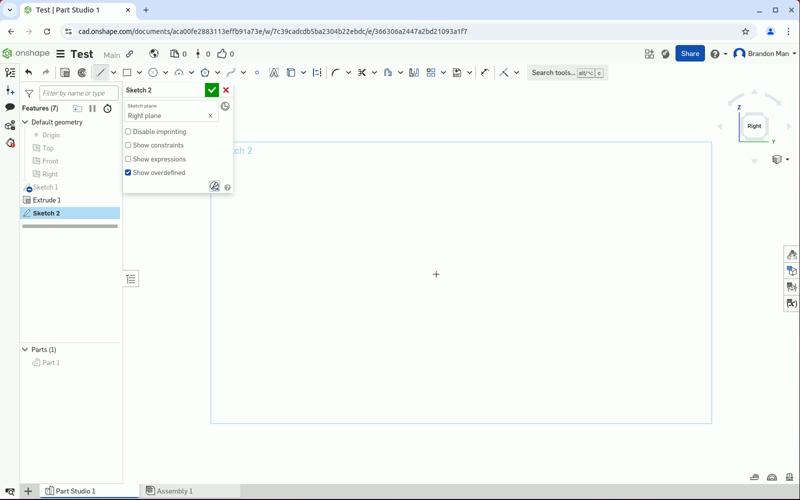
key_up(shift)
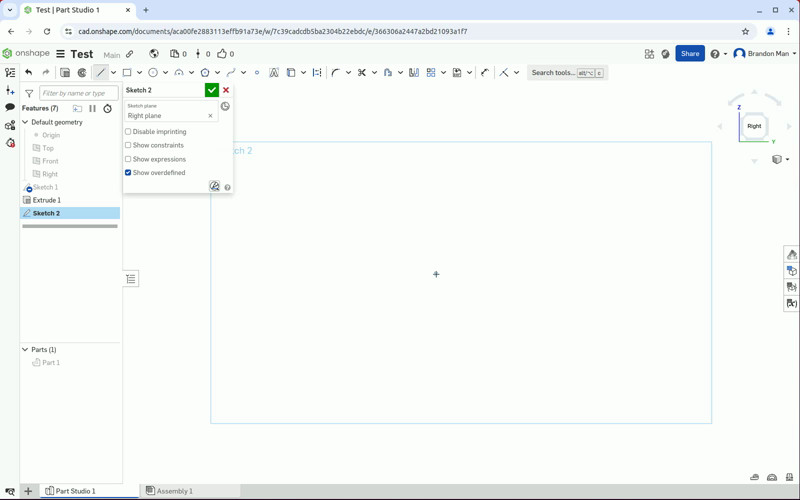
key_down(shift)
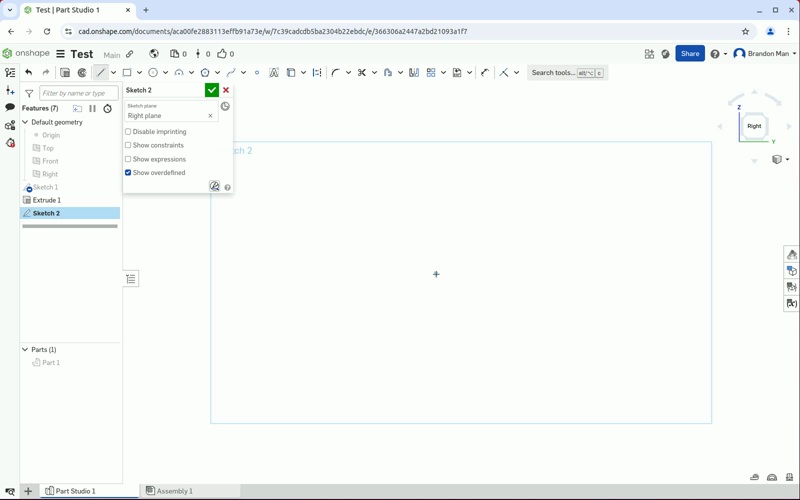
mouse_move(503, 273)
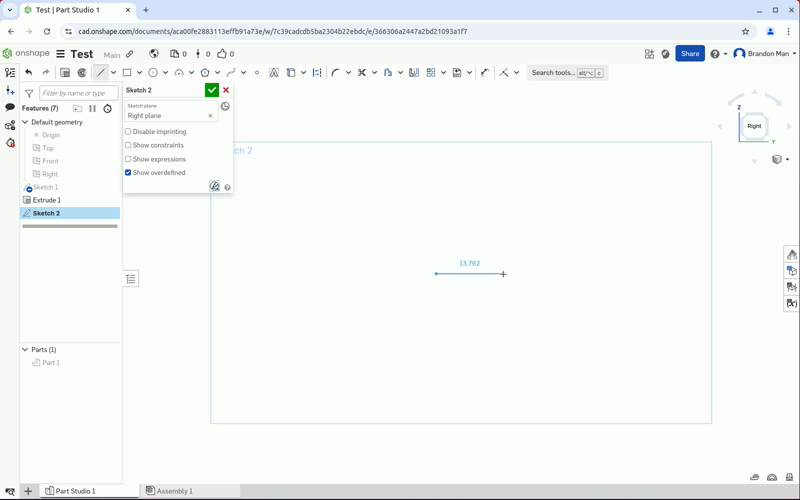
click(503, 273)
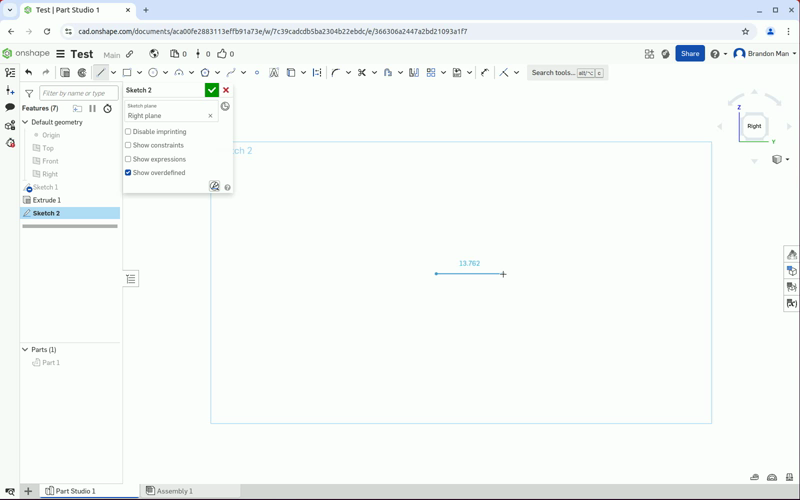
key_up(shift)
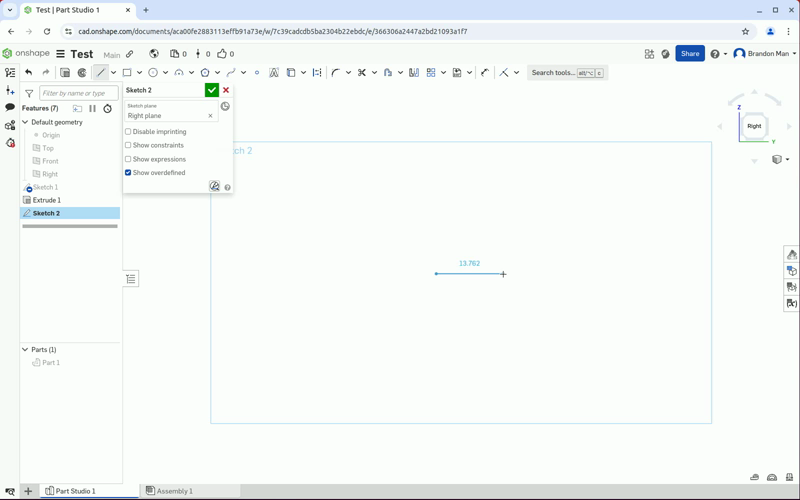
key_down(shift)
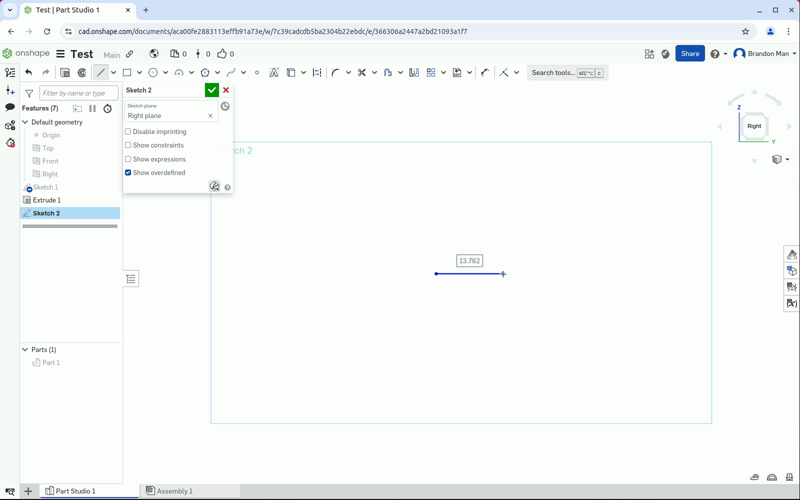
mouse_move(533, 273)
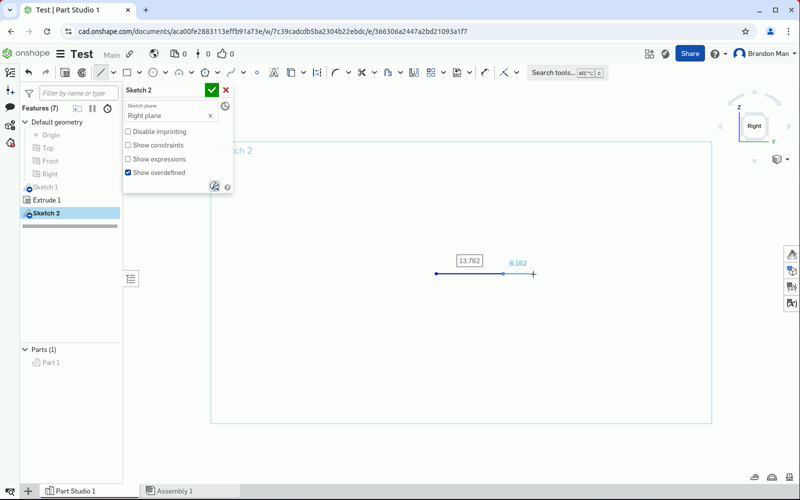
mouse_move(503, 272)
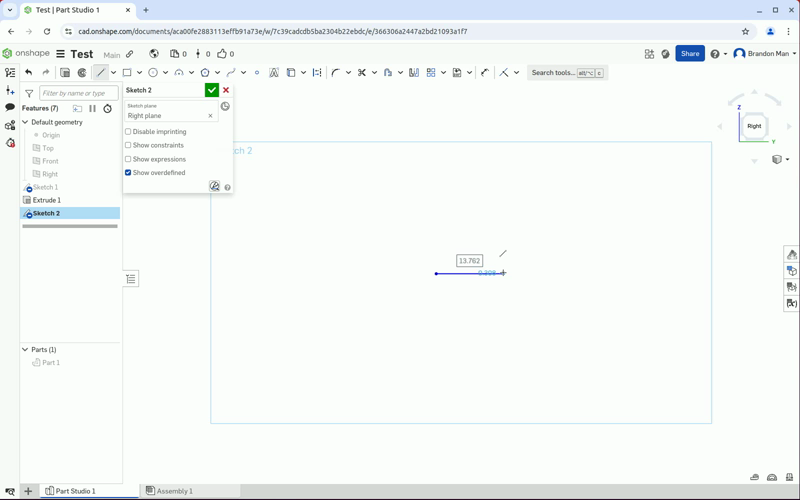
scroll(6)
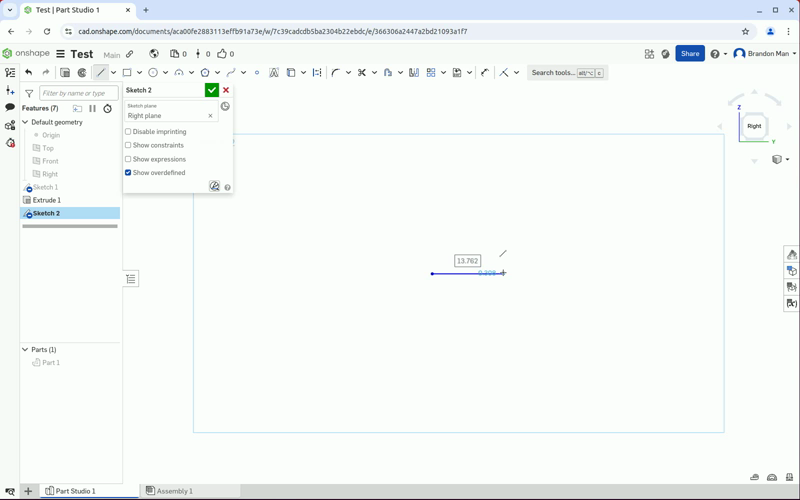
scroll(6)
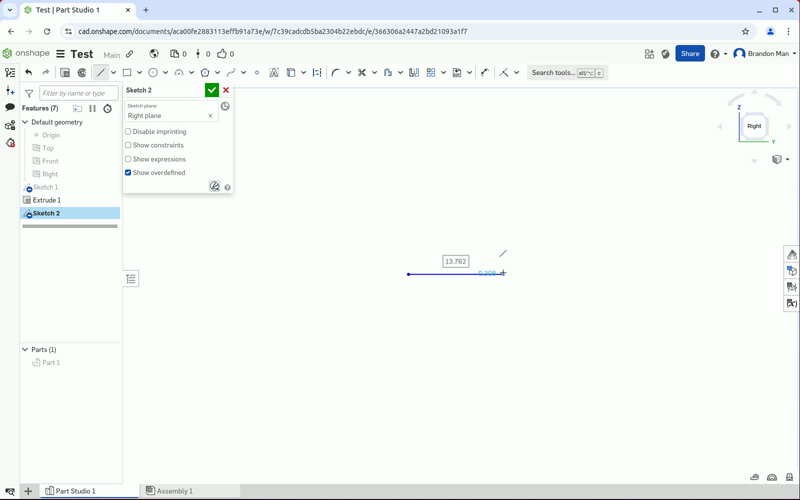
scroll(6)
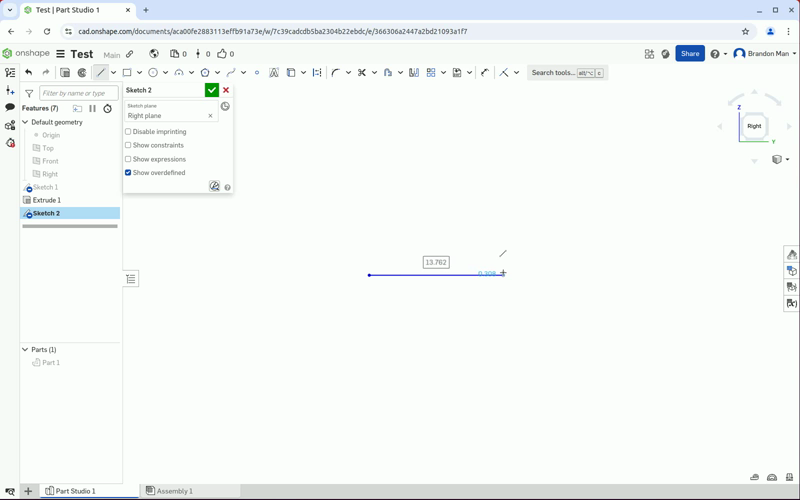
scroll(6)
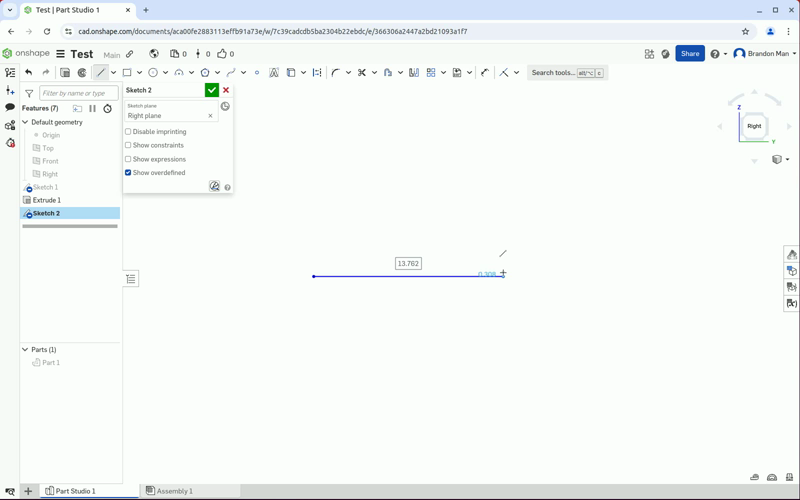
scroll(6)
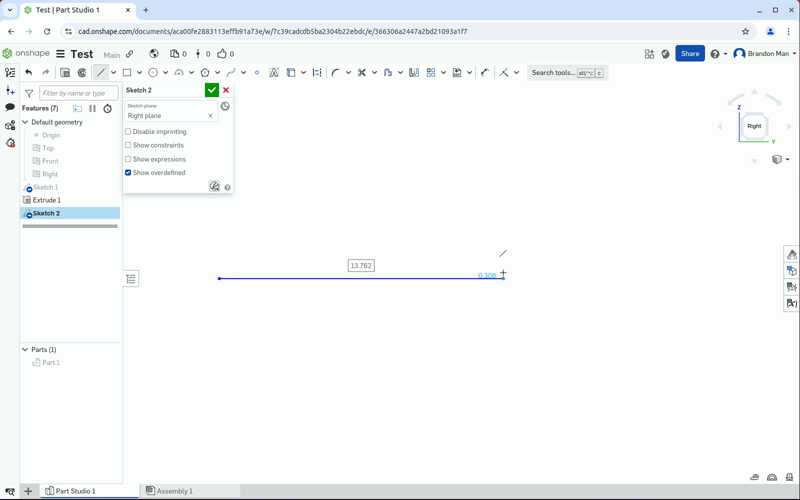
scroll(6)
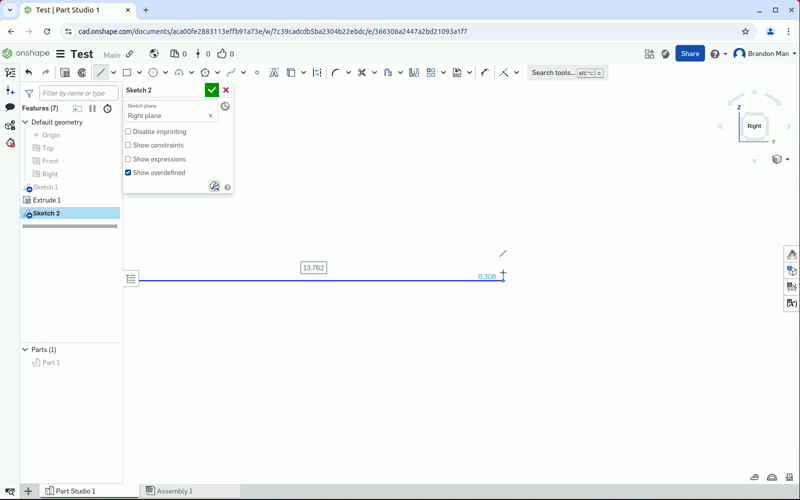
scroll(6)
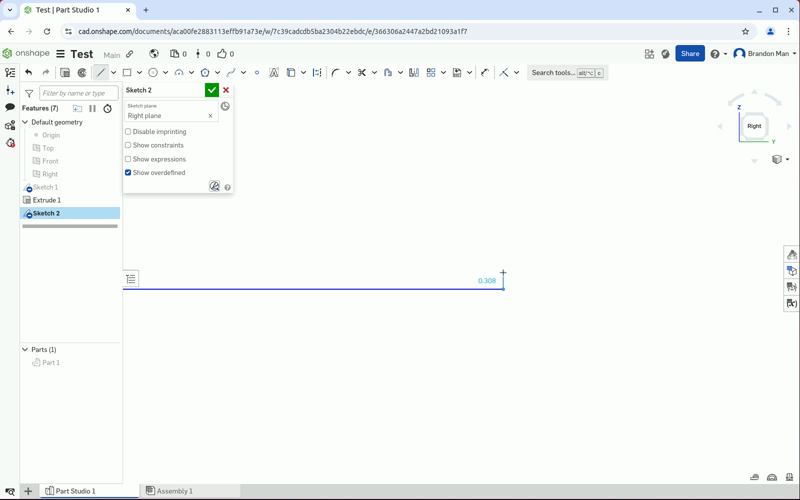
click(503, 272)
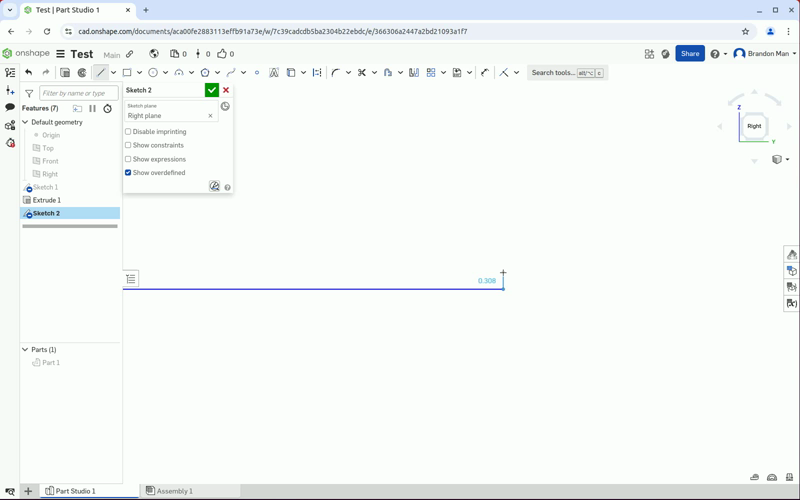
scroll(-6)
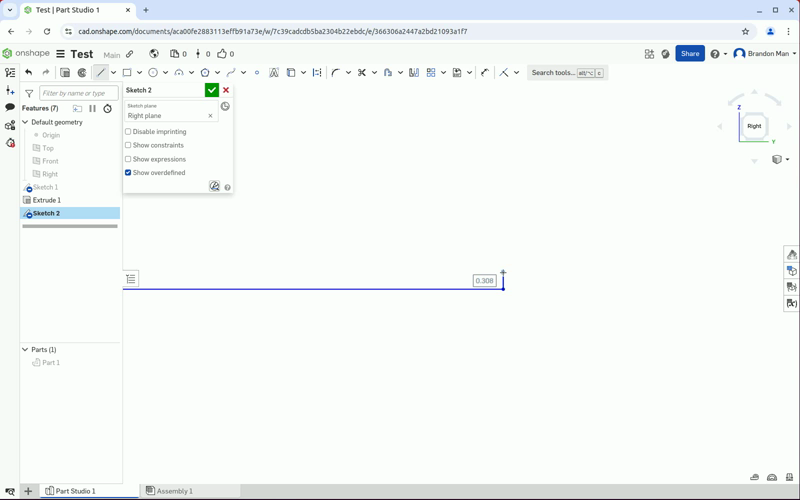
scroll(-6)
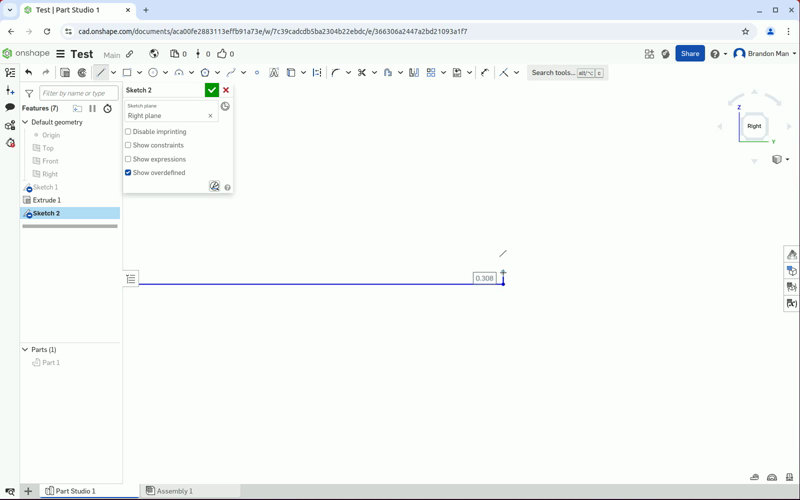
scroll(-6)
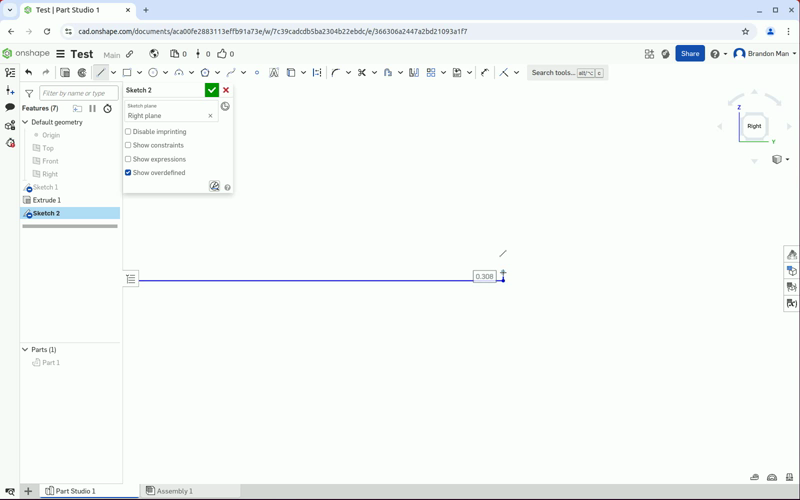
scroll(-6)
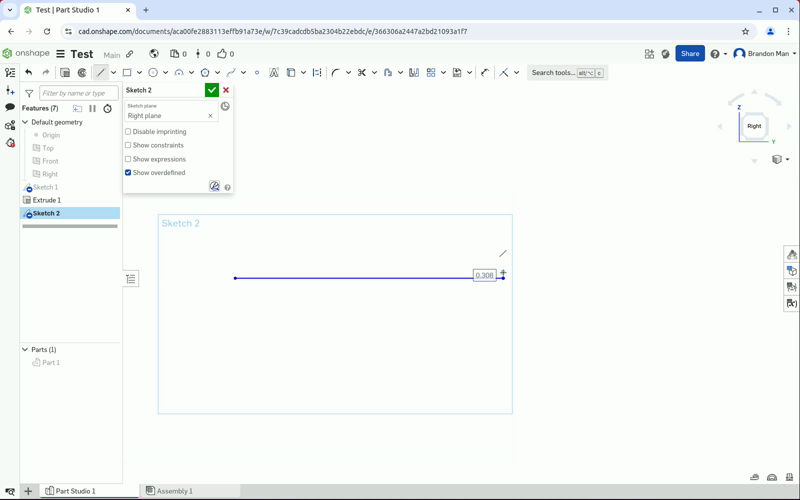
scroll(-6)
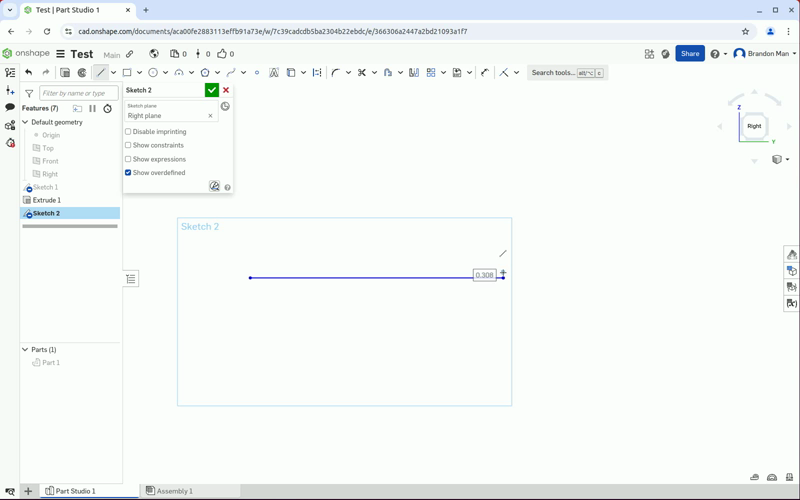
scroll(-6)
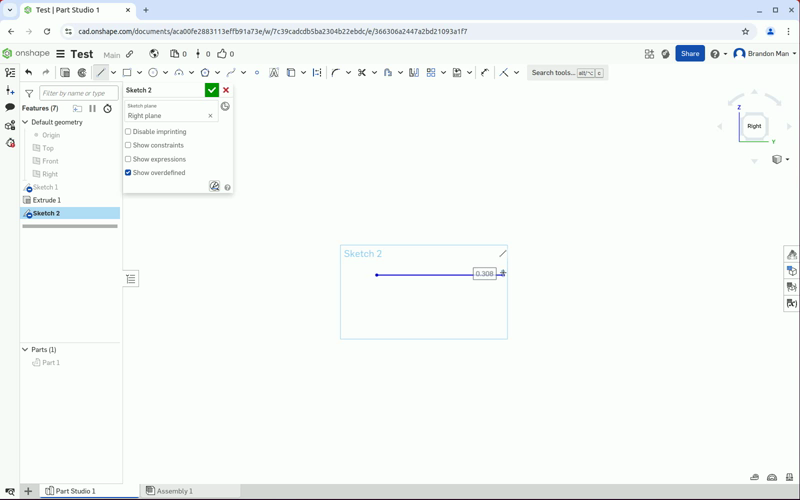
scroll(-6)
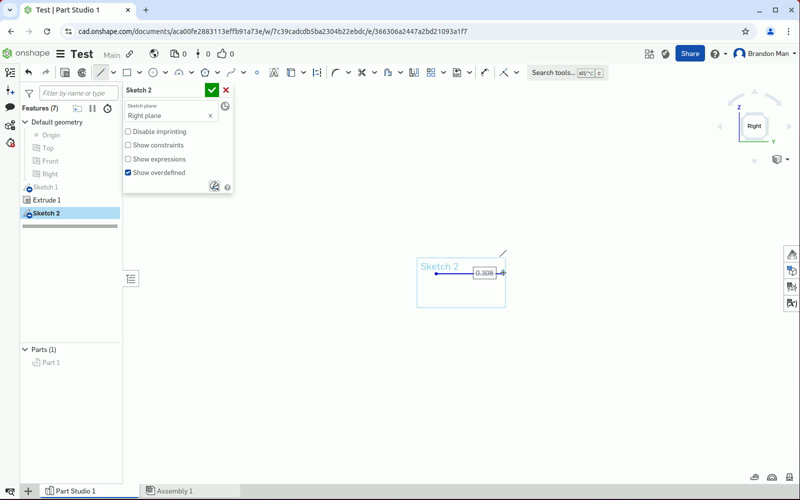
key_up(shift)
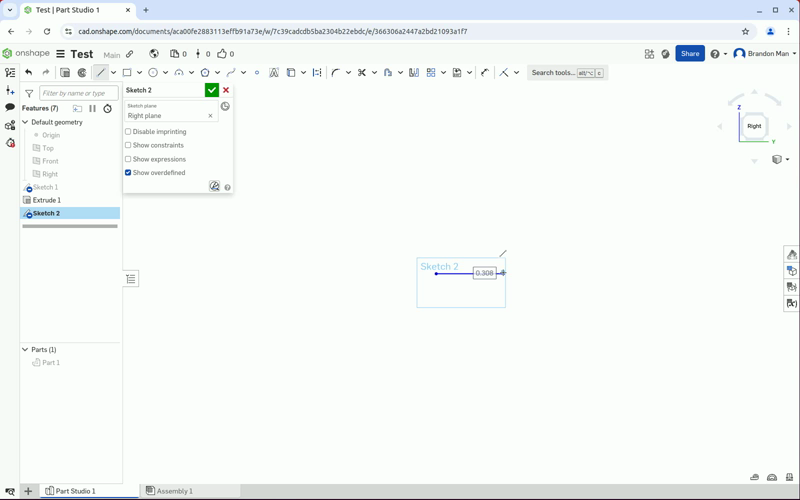
key_down(shift)
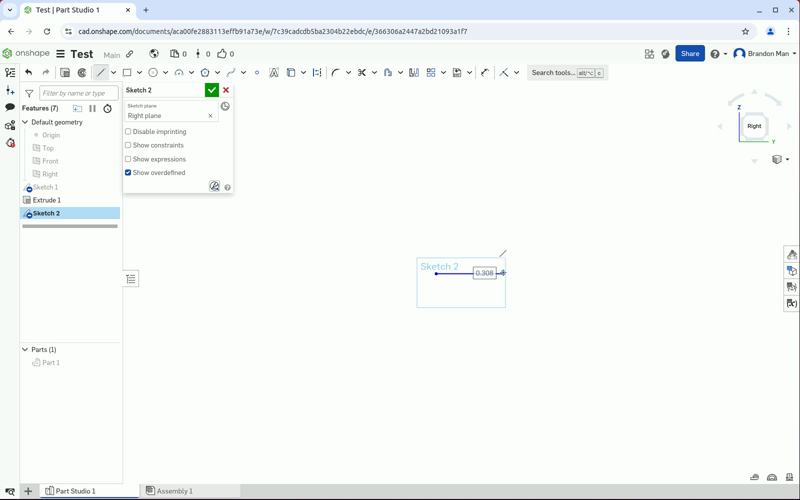
mouse_move(436, 272)
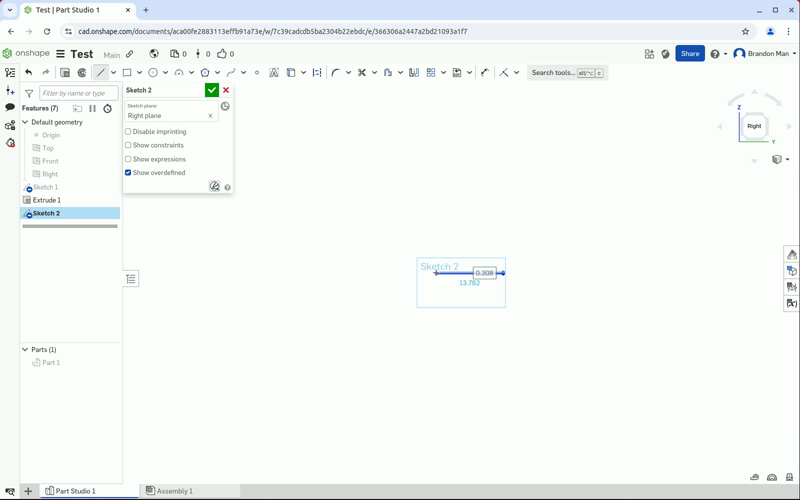
scroll(6)
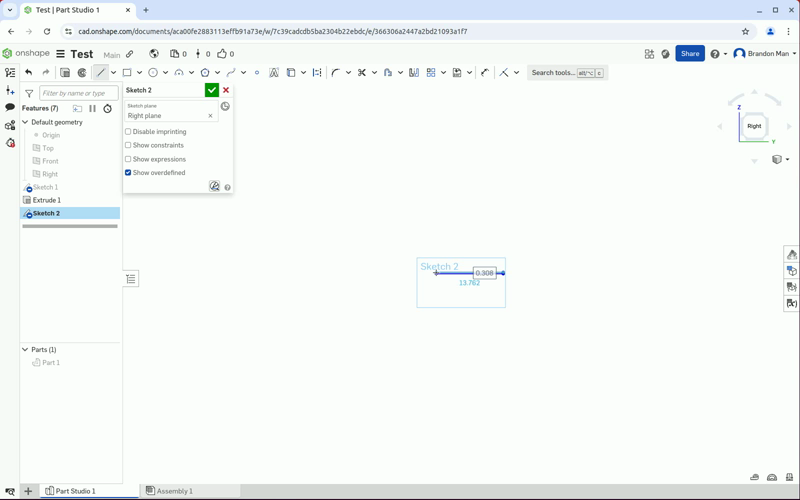
scroll(6)
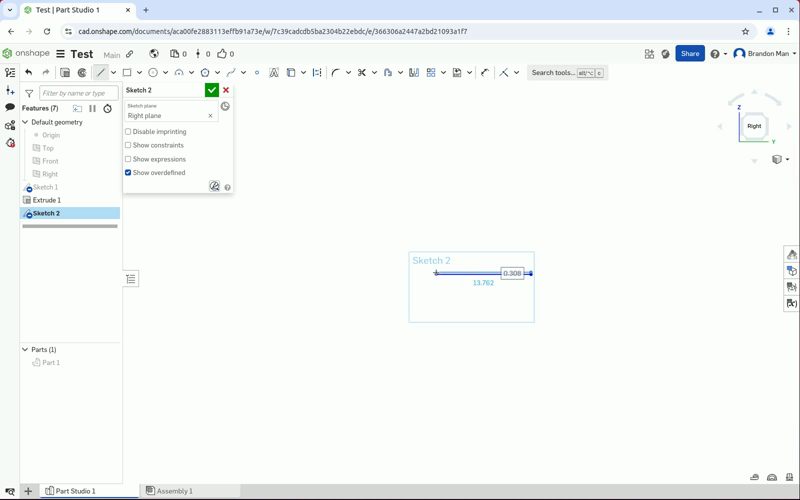
scroll(6)
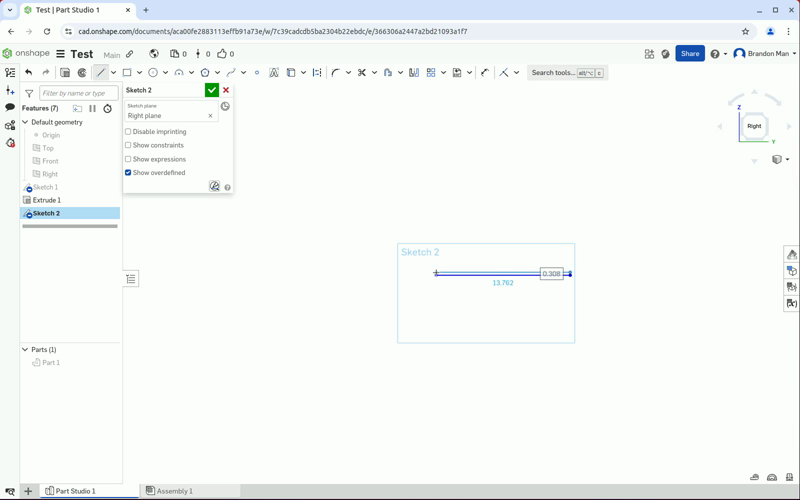
scroll(6)
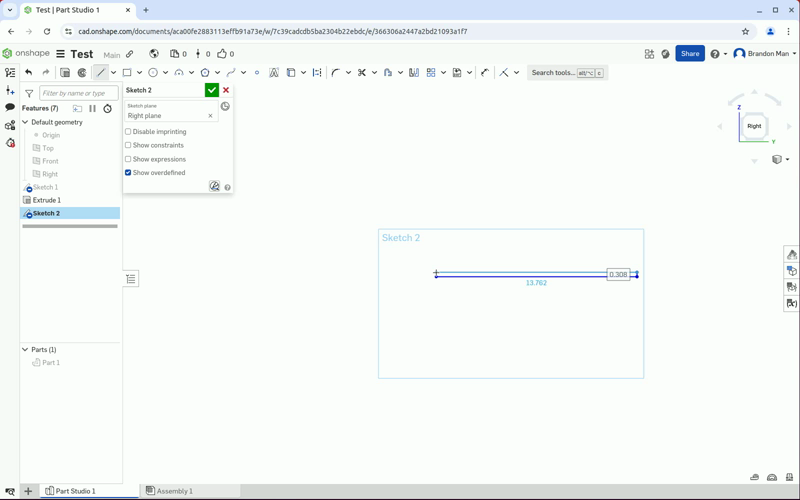
scroll(6)
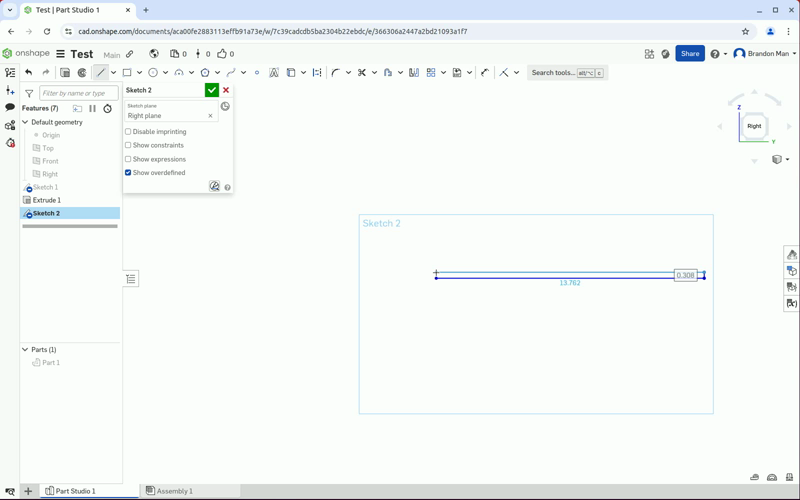
scroll(6)
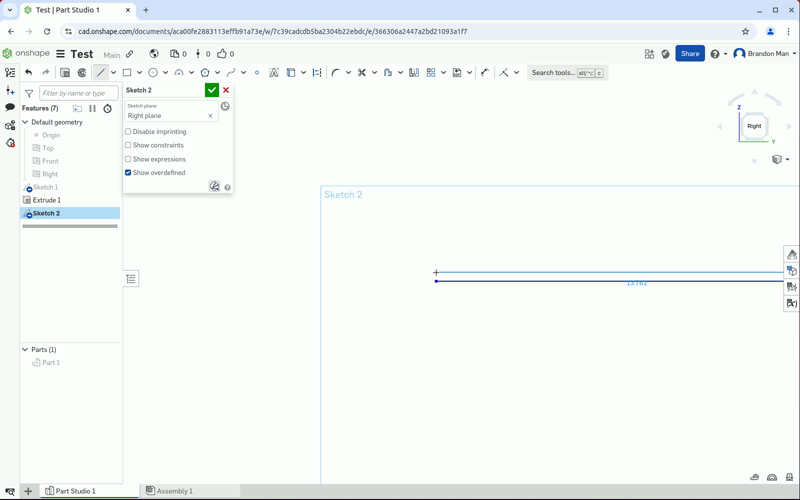
scroll(6)
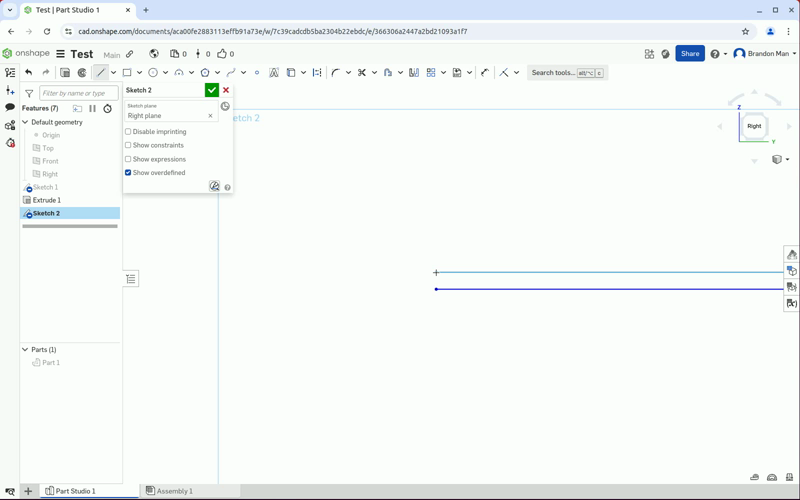
click(436, 272)
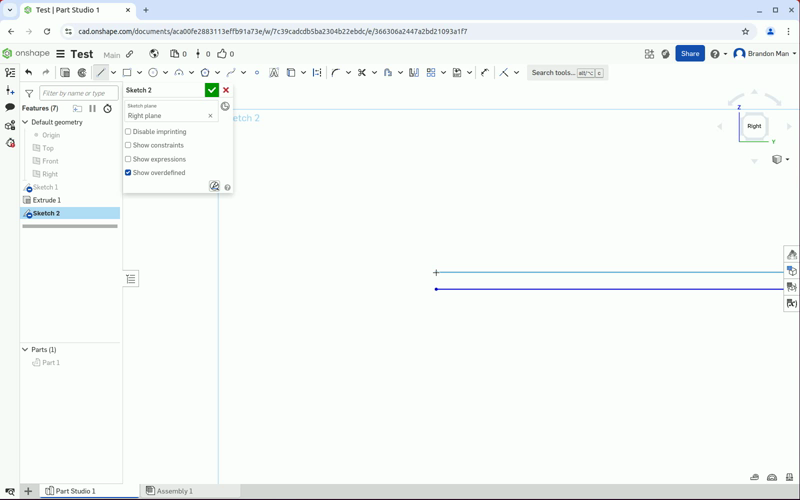
scroll(-6)
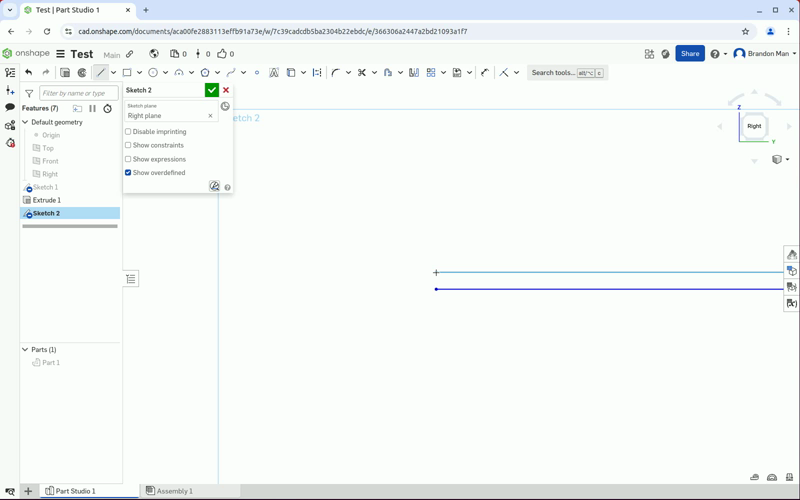
scroll(-6)
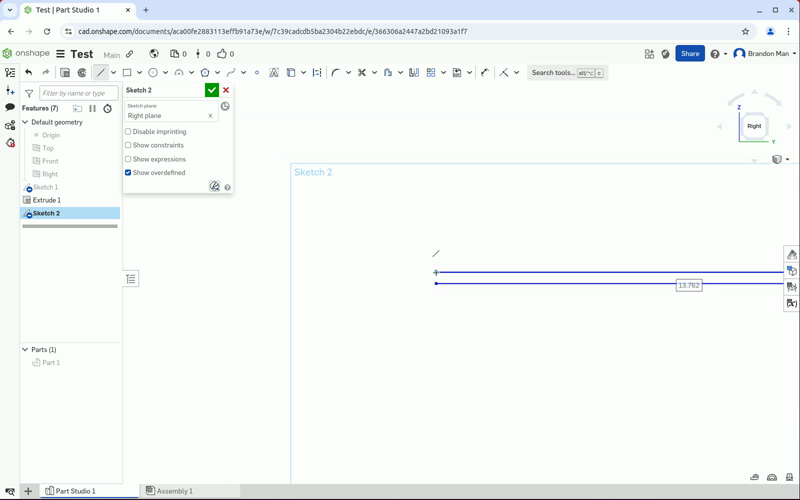
scroll(-6)
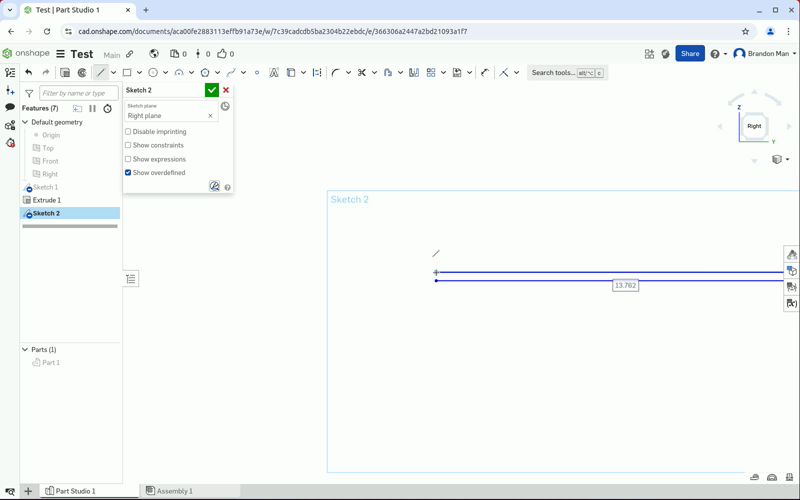
scroll(-6)
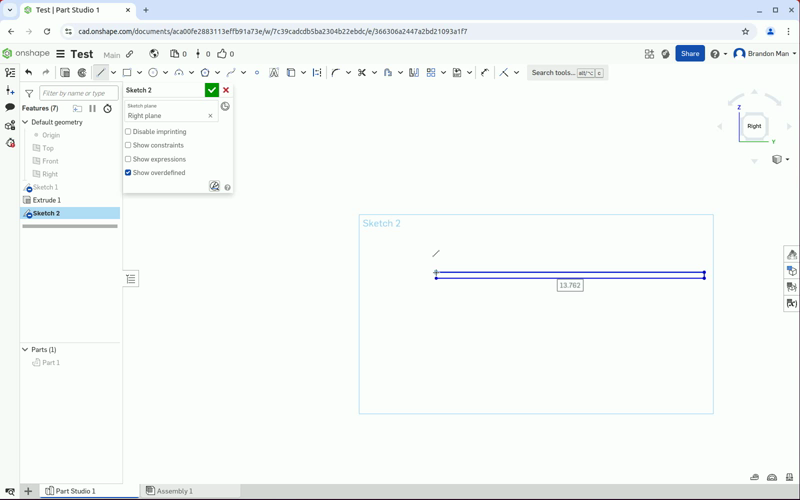
scroll(-6)
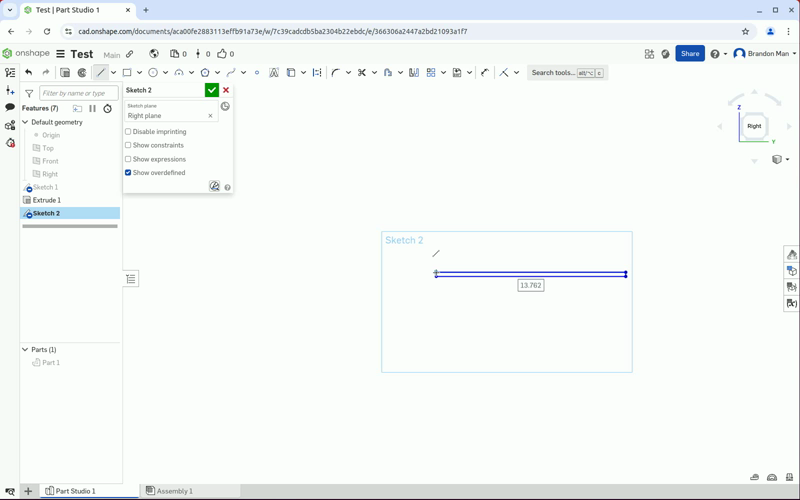
scroll(-6)
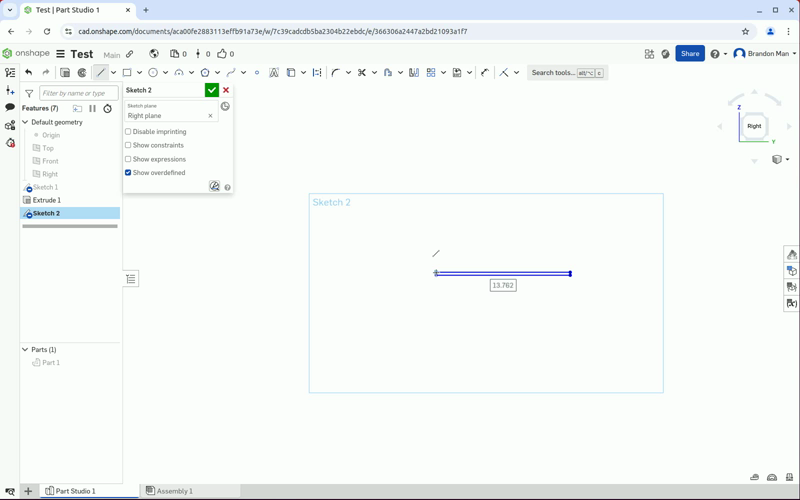
scroll(-6)
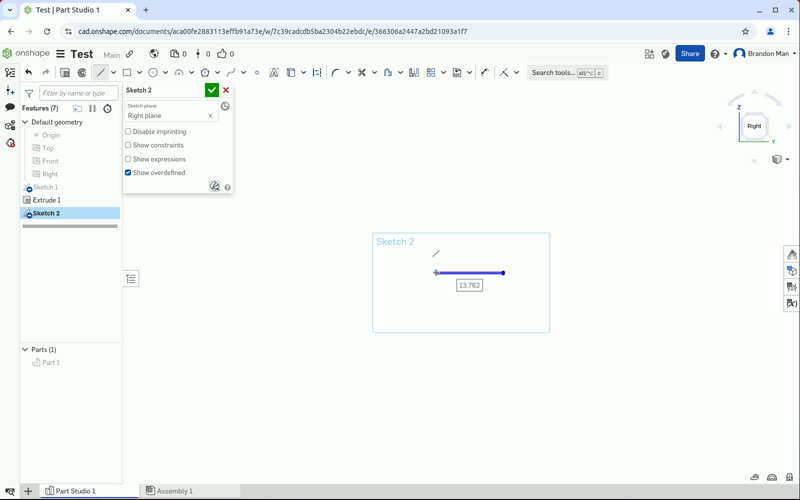
key_up(shift)
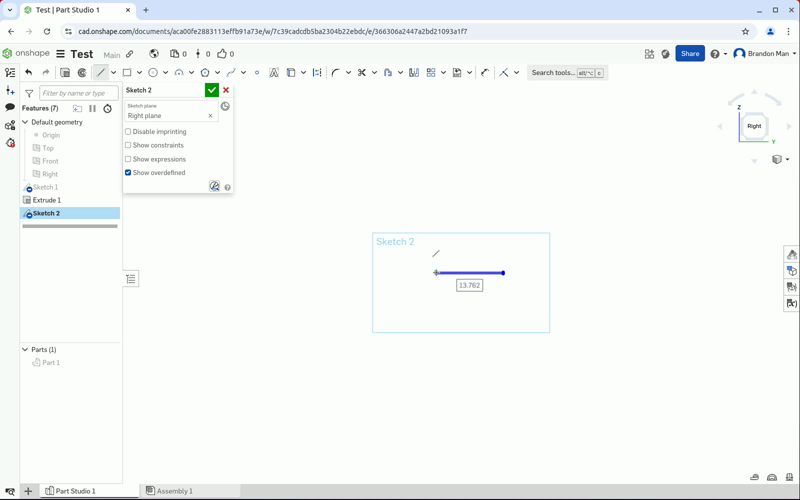
mouse_move(466, 272)
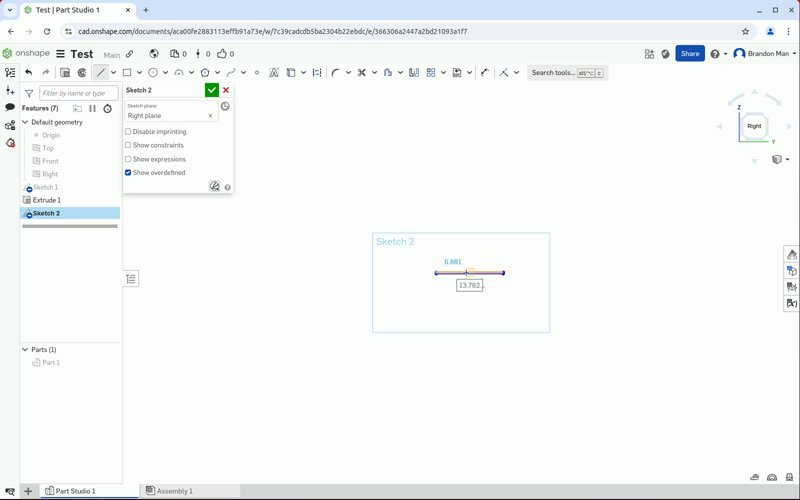
key_down(shift)
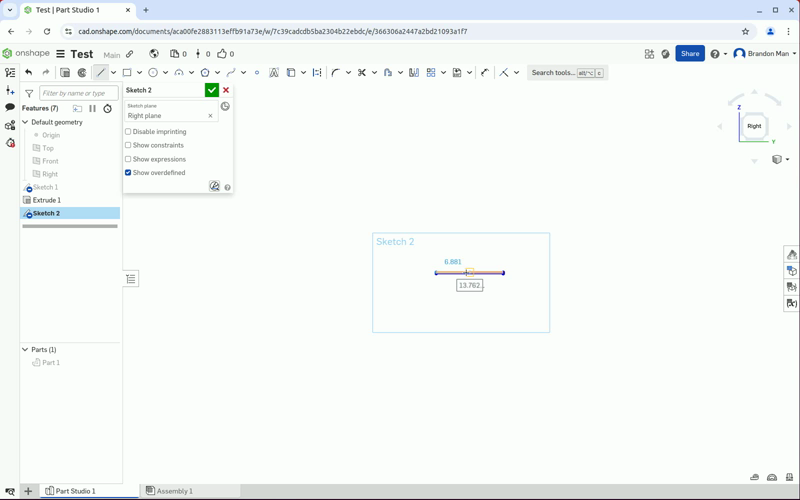
mouse_move(436, 273)
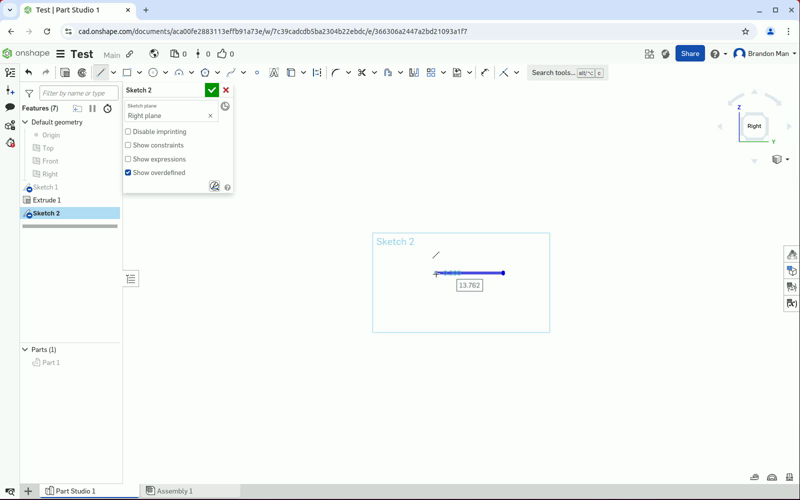
scroll(6)
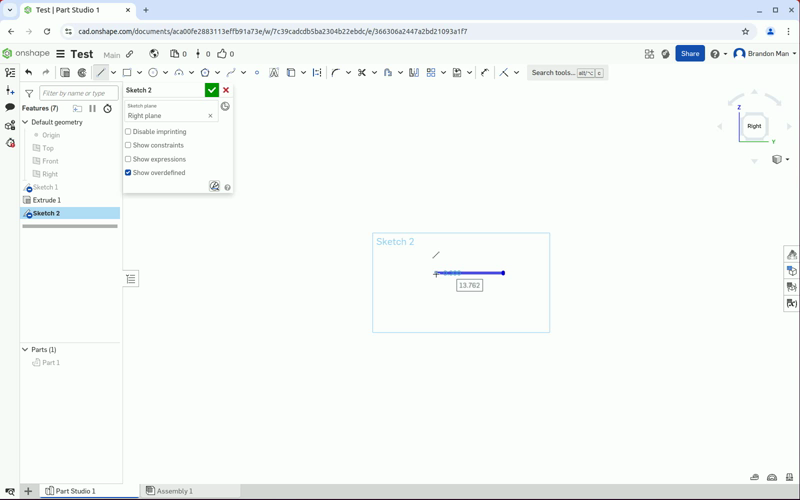
scroll(6)
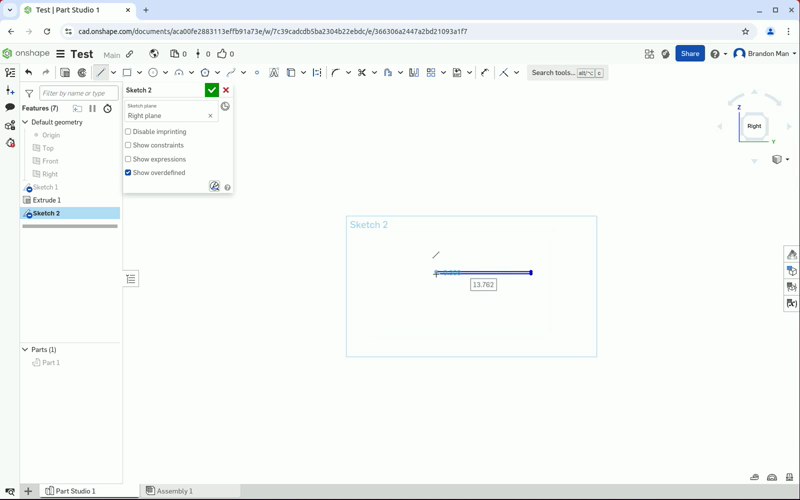
scroll(6)
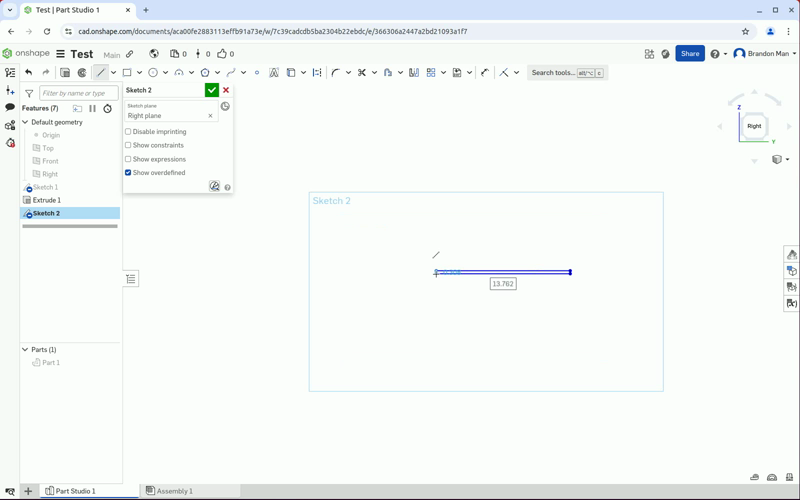
scroll(6)
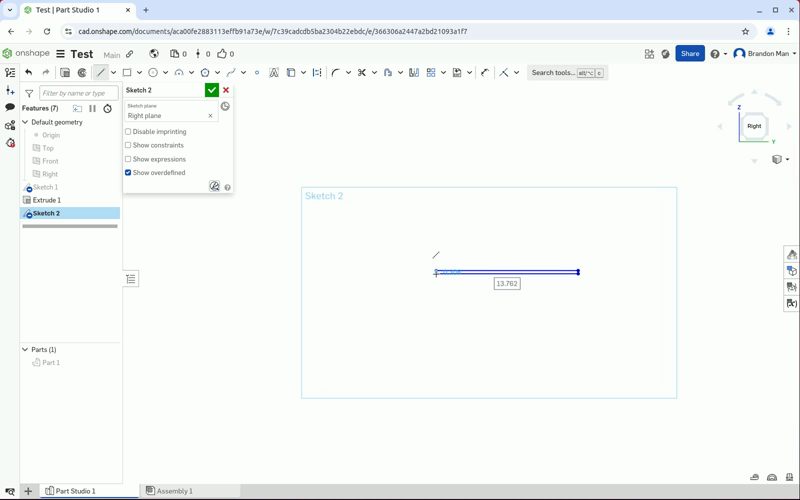
scroll(6)
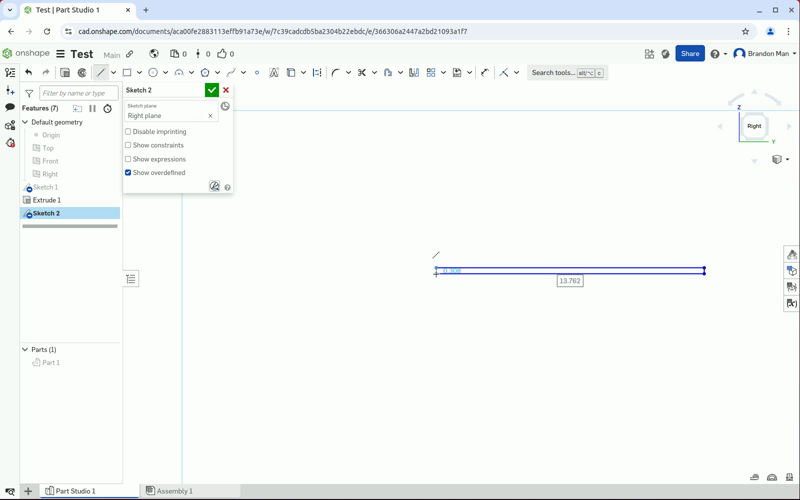
scroll(6)
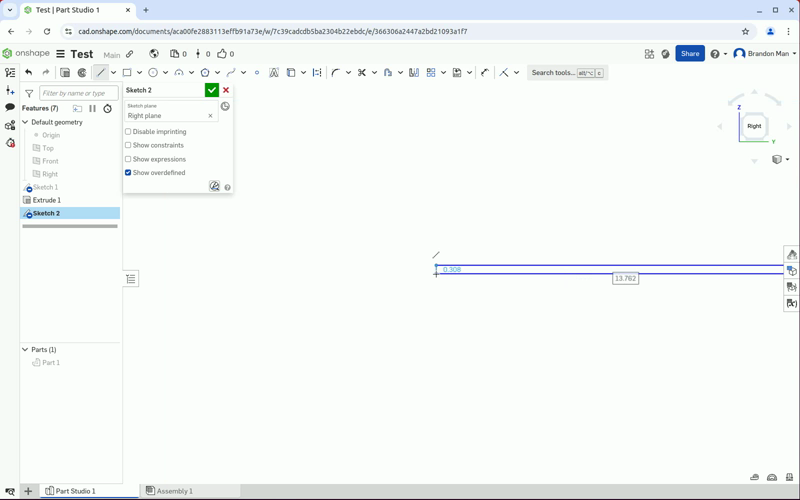
scroll(6)
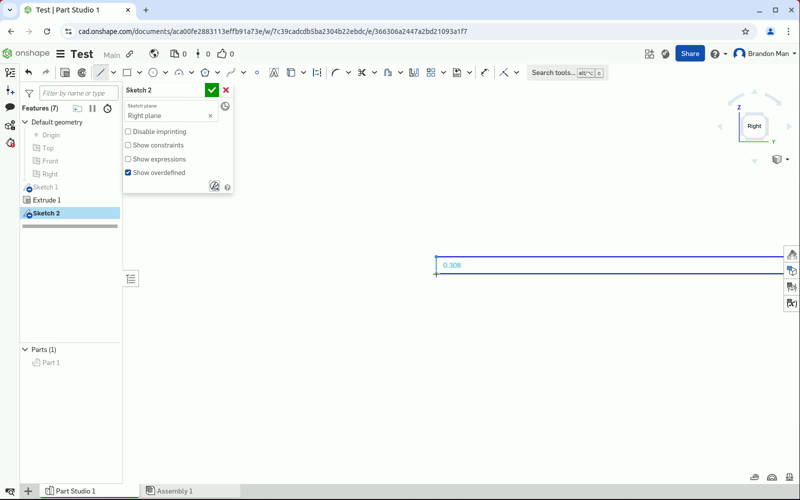
key_up(shift)
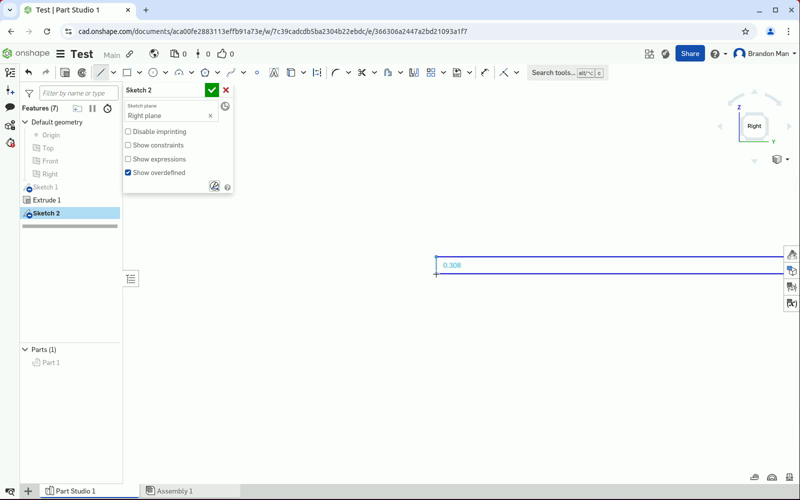
click(436, 273)
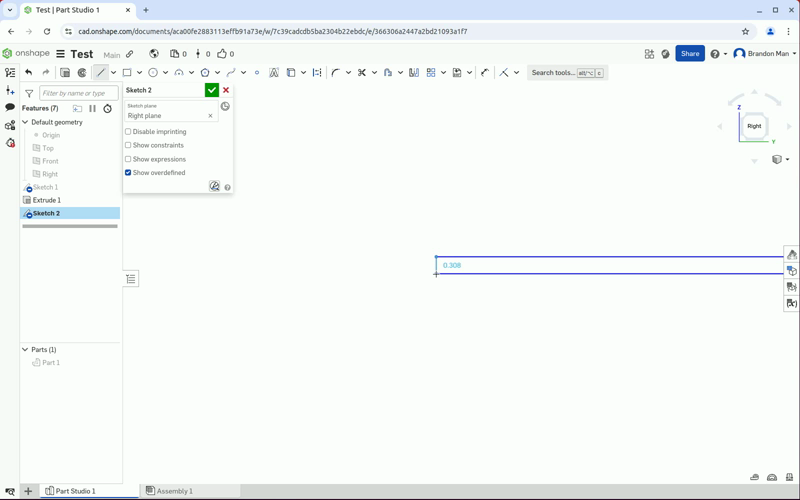
scroll(-6)
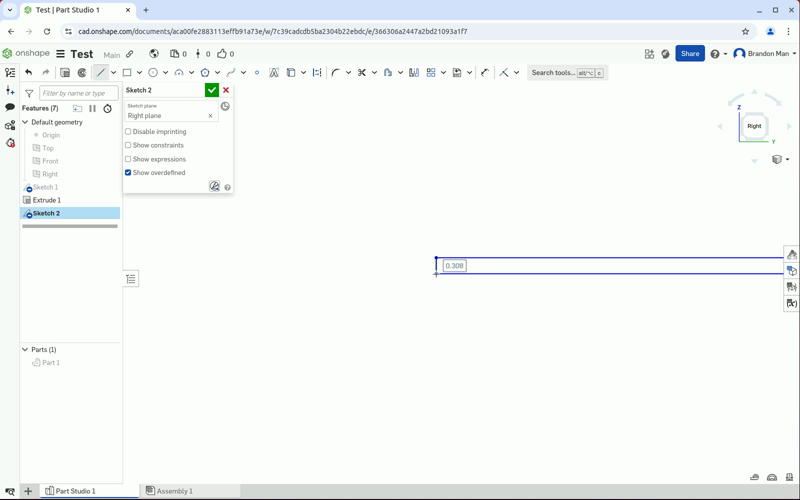
scroll(-6)
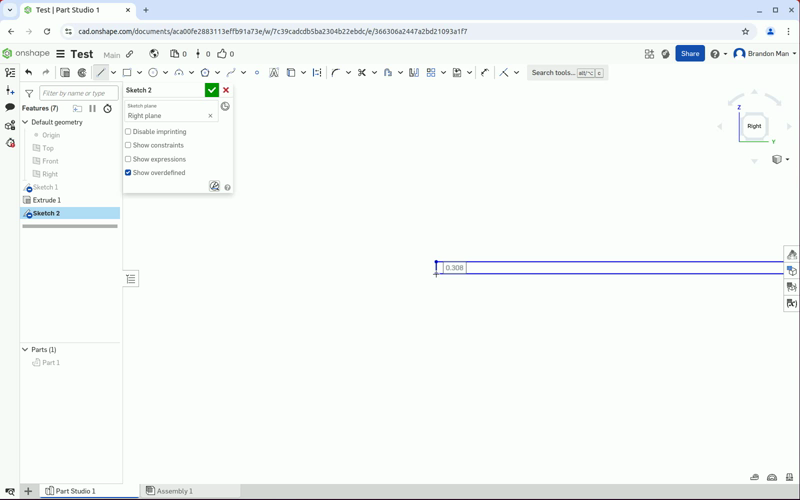
scroll(-6)
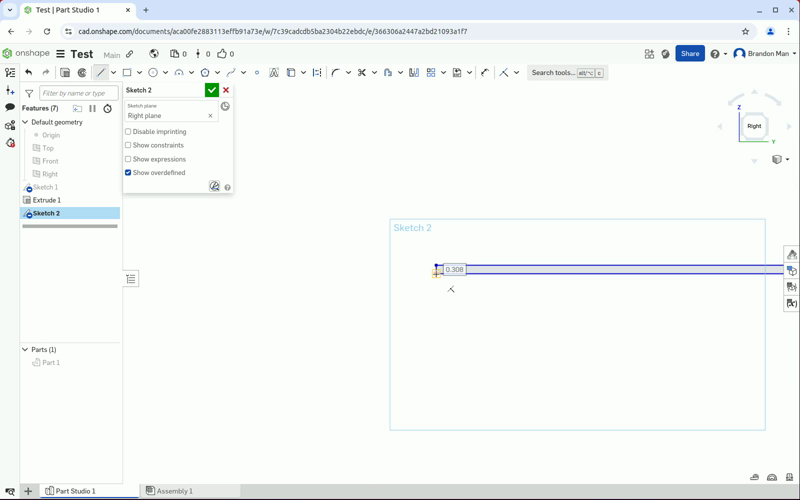
scroll(-6)
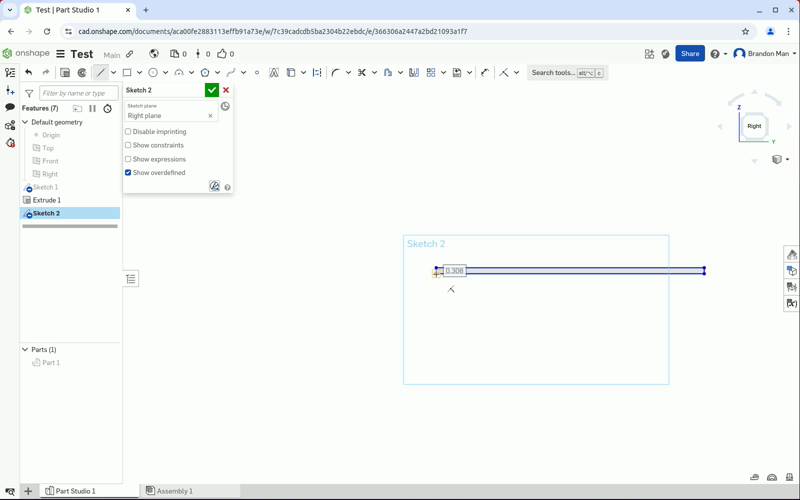
scroll(-6)
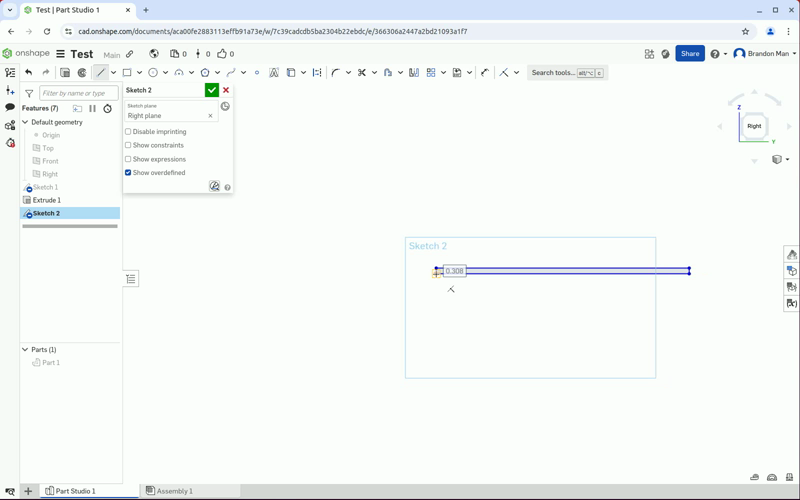
scroll(-6)
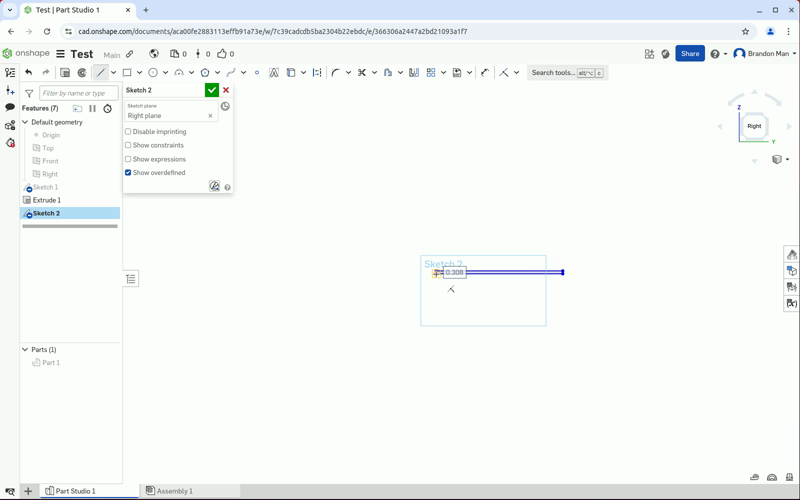
scroll(-6)
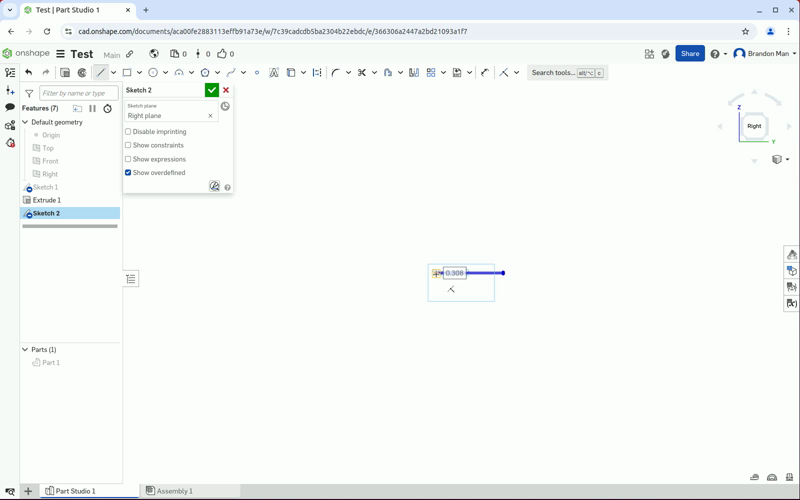
key(esc)
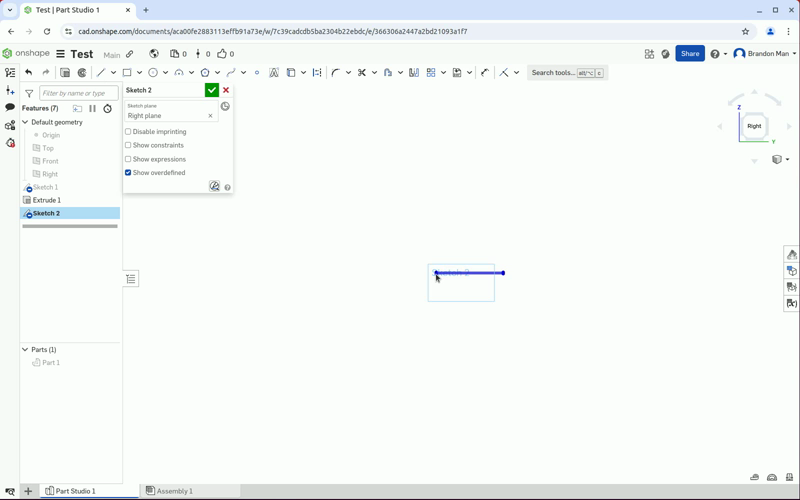
mouse_move(455, 273)
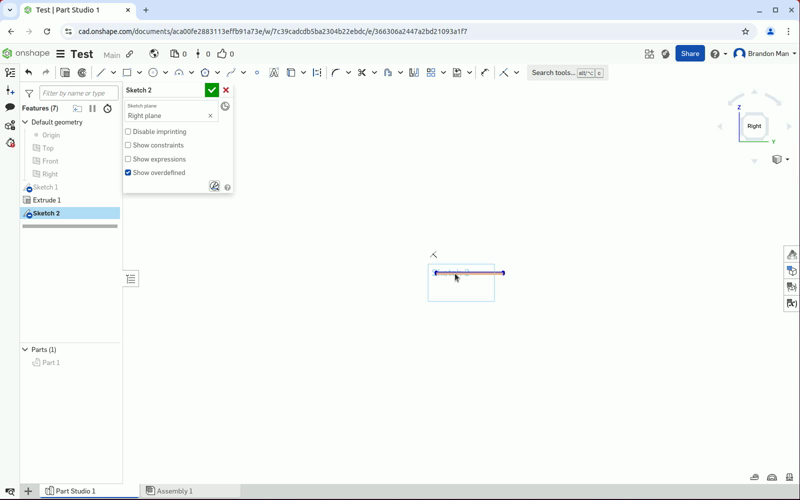
scroll(6)
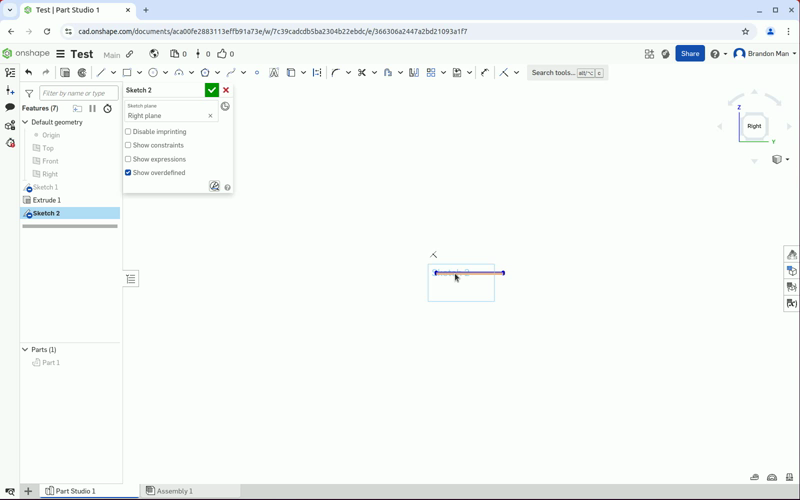
scroll(6)
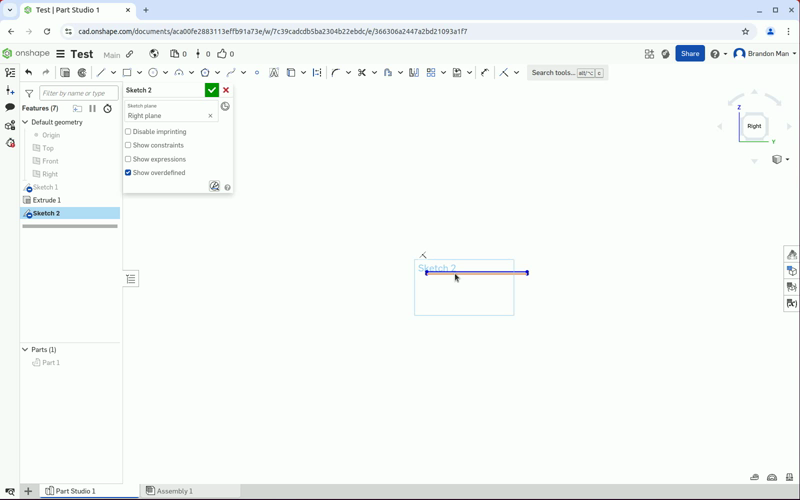
scroll(6)
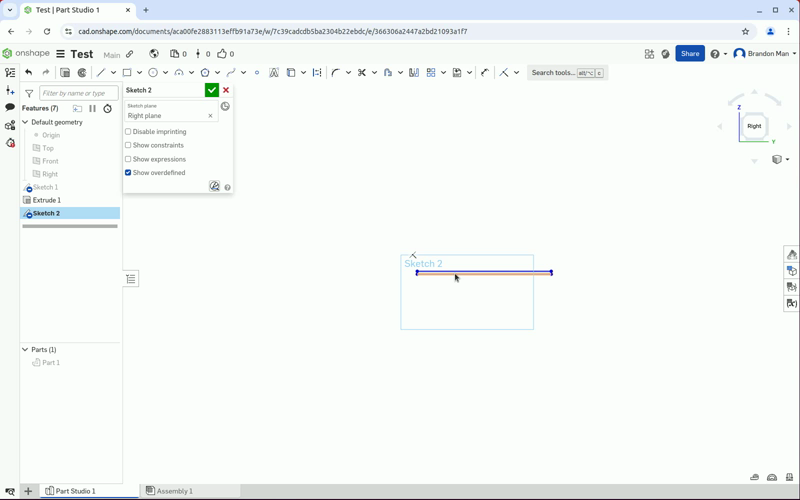
scroll(6)
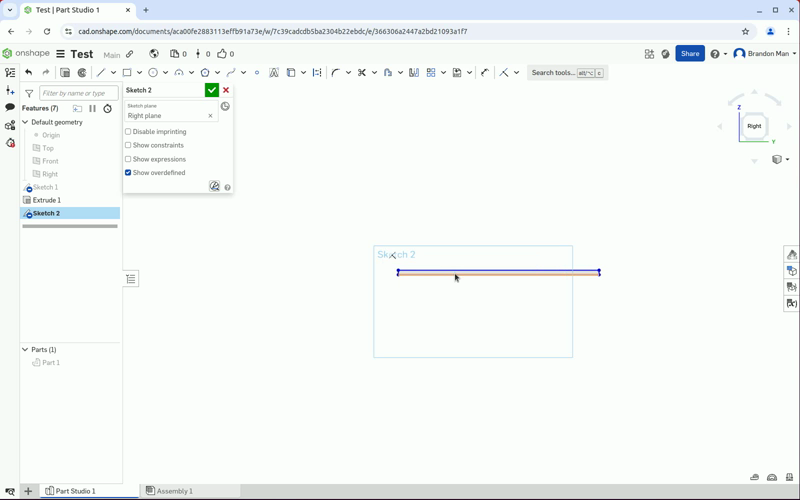
scroll(6)
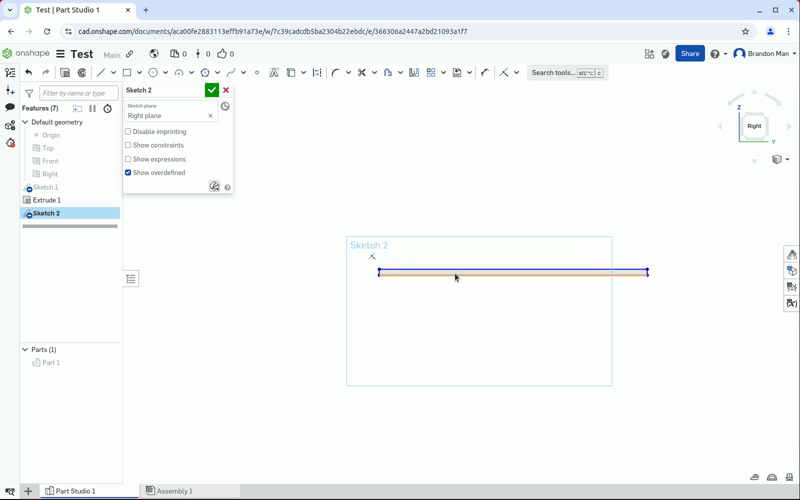
scroll(6)
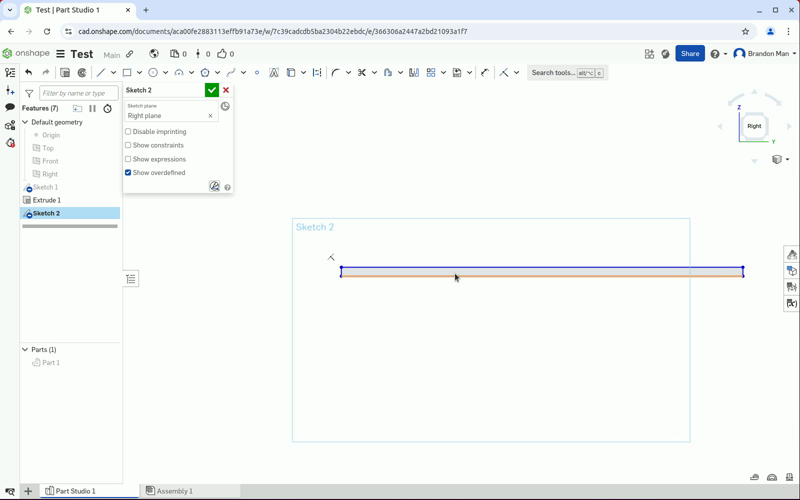
scroll(6)
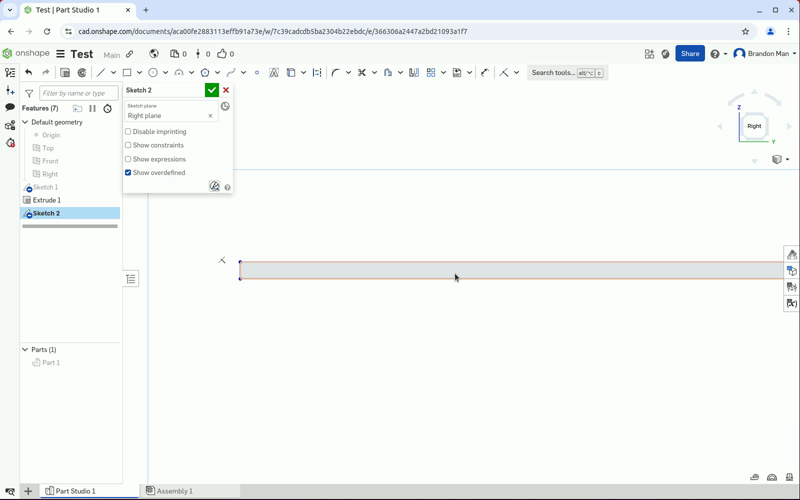
click(455, 273)
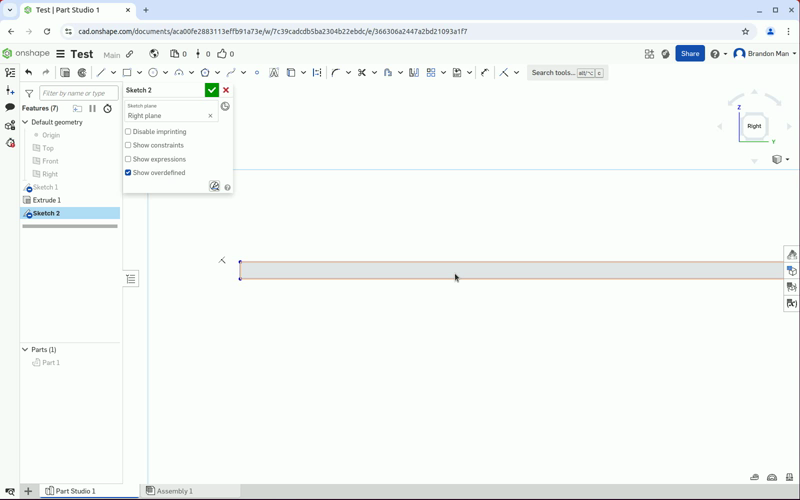
scroll(-6)
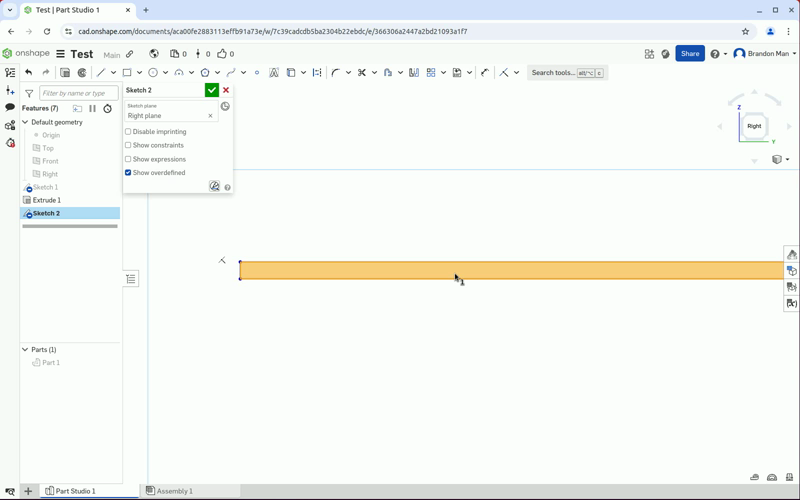
scroll(-6)
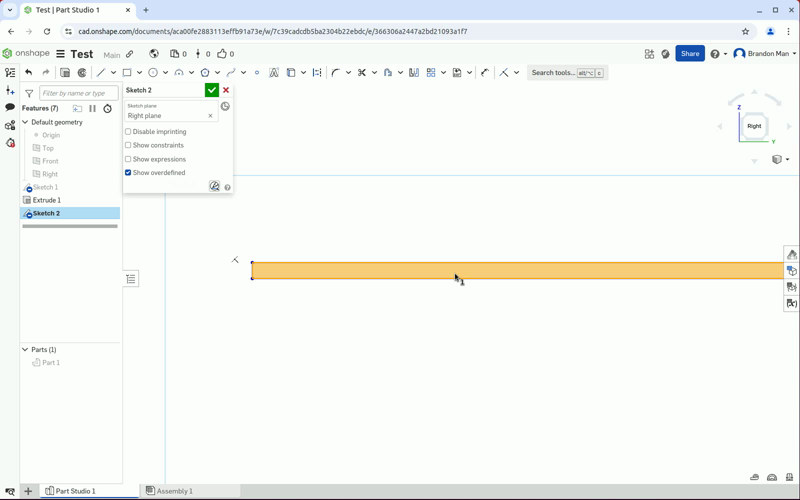
scroll(-6)
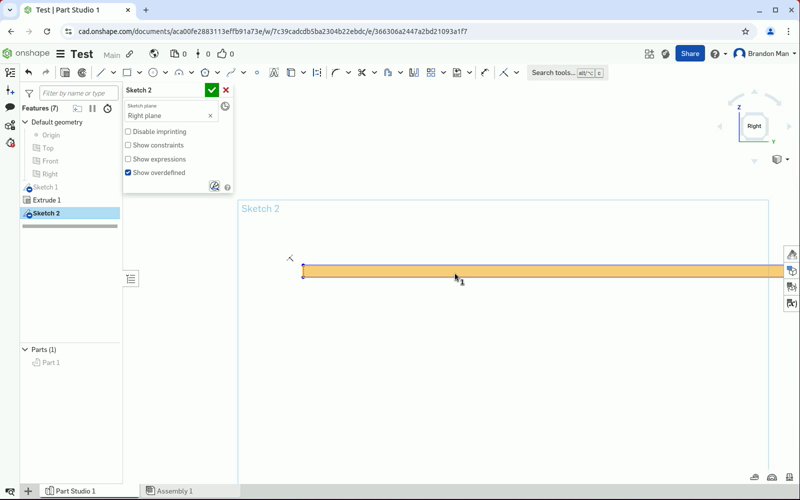
scroll(-6)
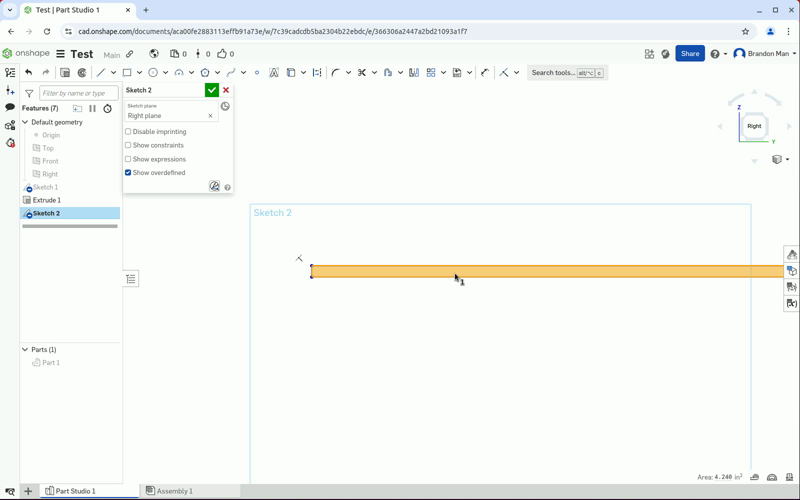
scroll(-6)
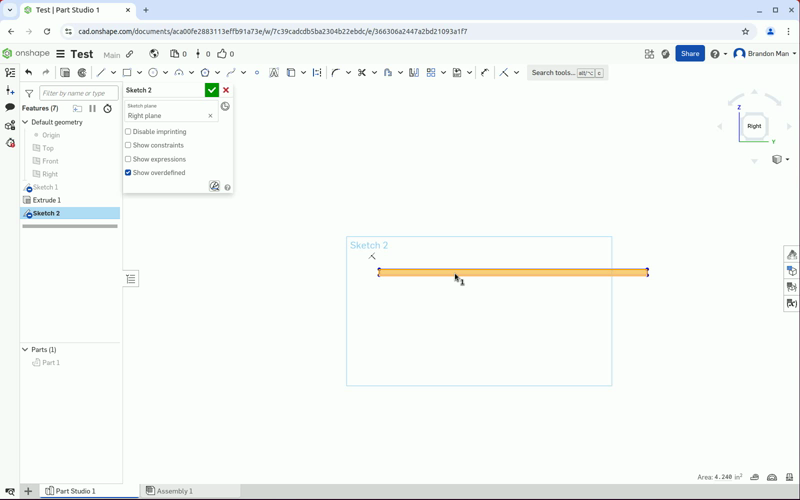
scroll(-6)
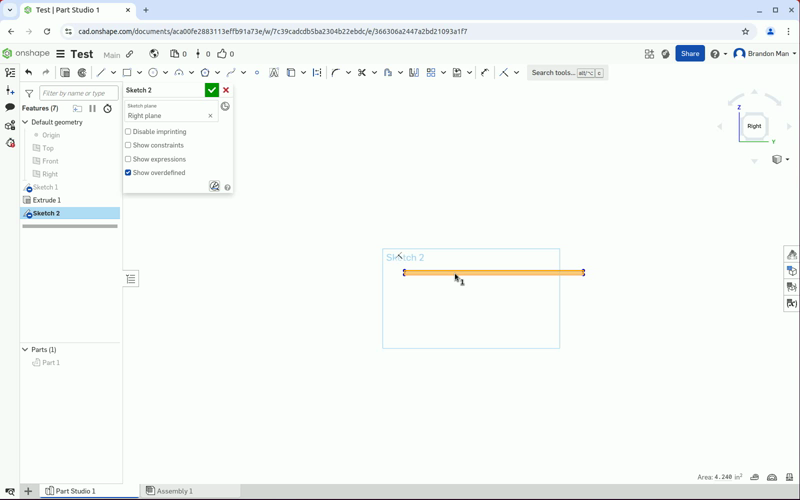
scroll(-6)
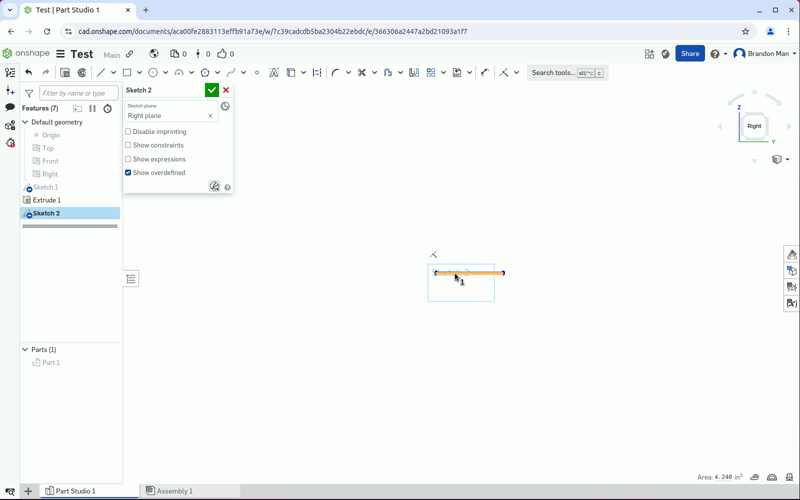
mouse_move(73, 352)
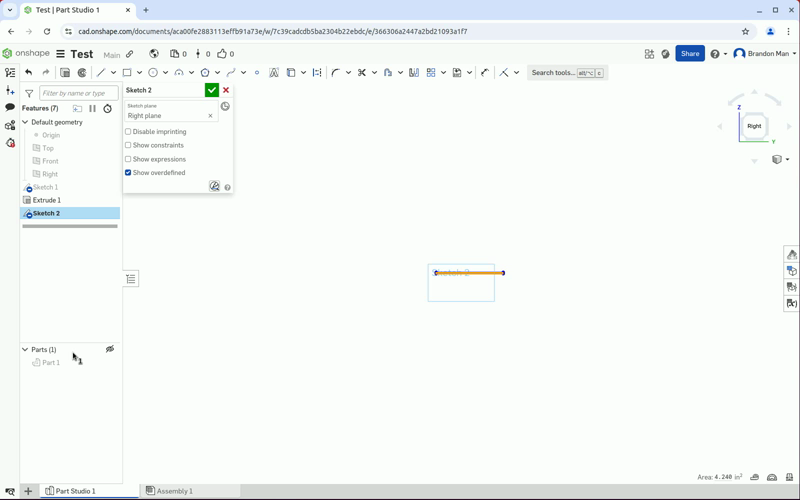
key(shift+y)
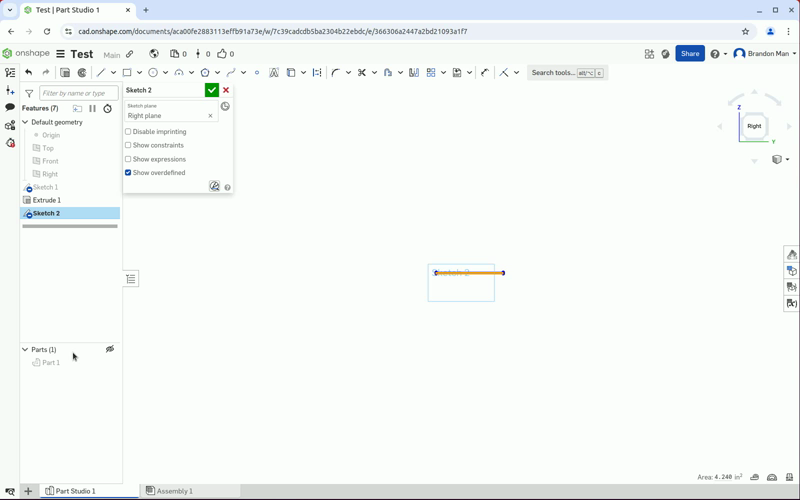
key(shift+e)
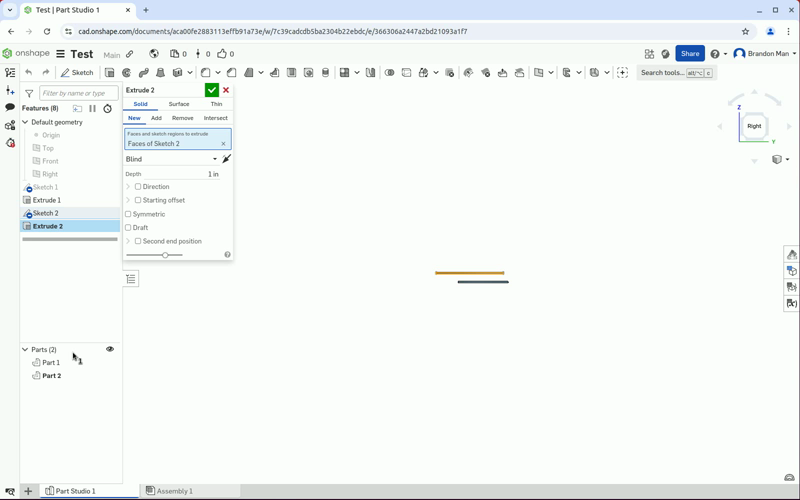
mouse_move(143, 106)
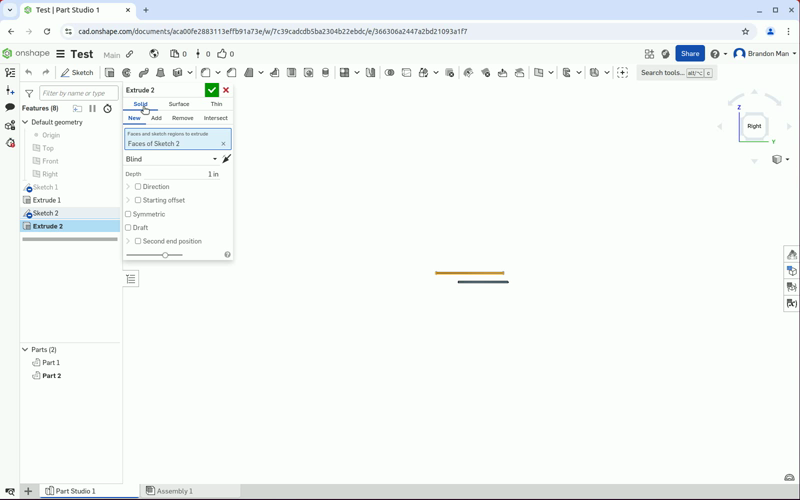
click(143, 106)
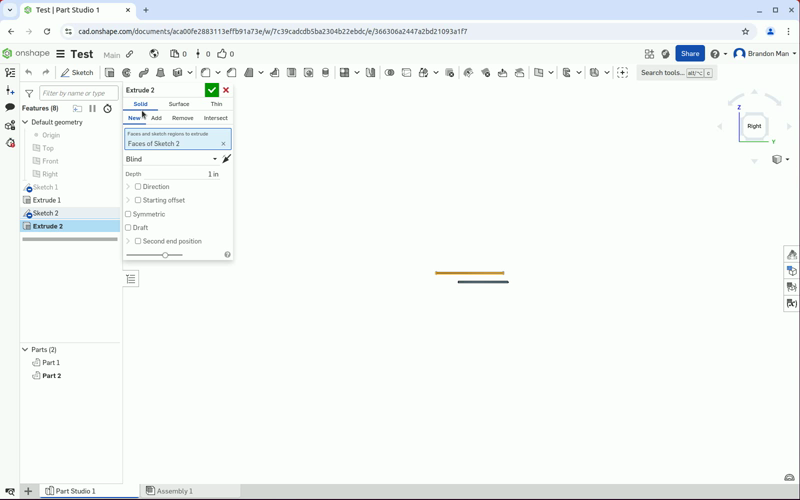
mouse_move(137, 120)
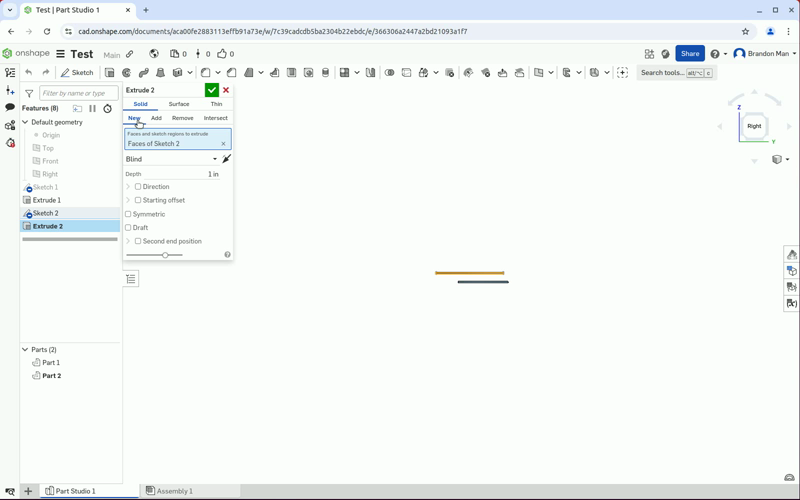
click(137, 120)
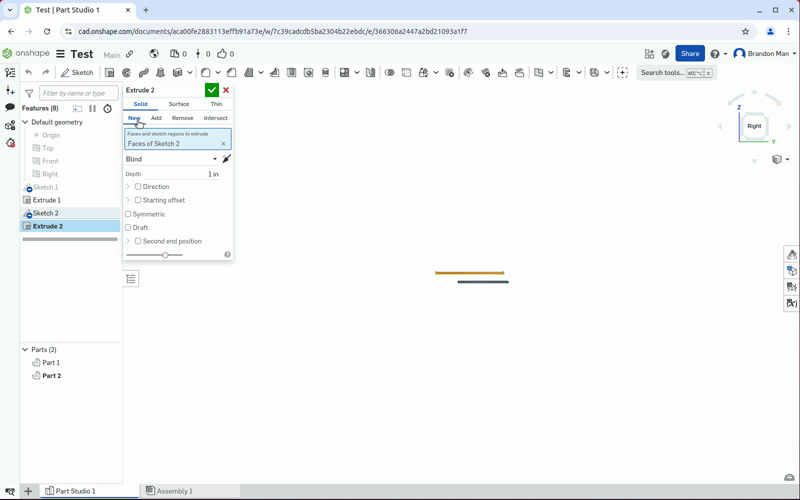
key(tab, 4)
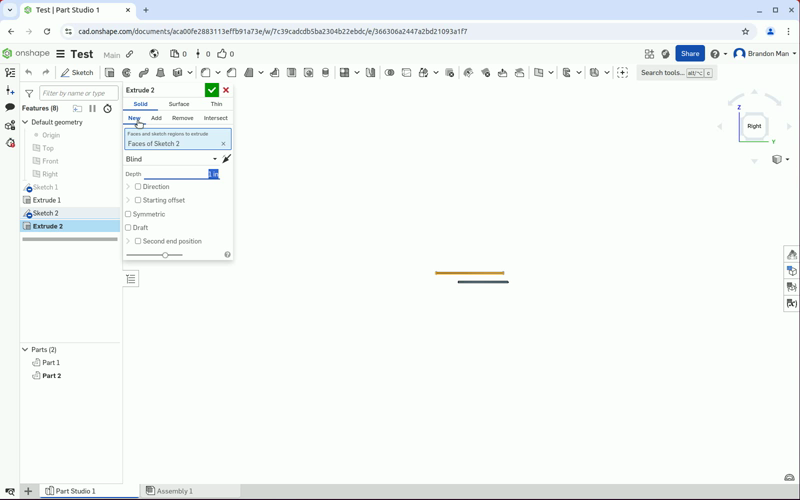
text(23.108)
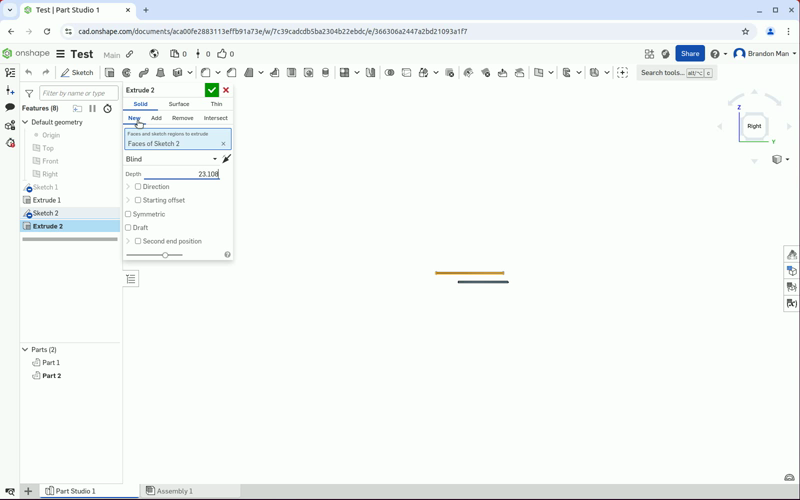
key(enter)
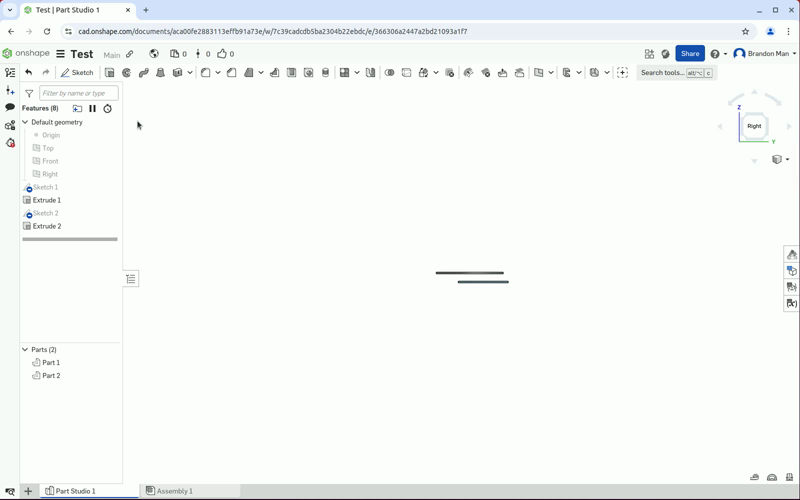
key(shift+h)
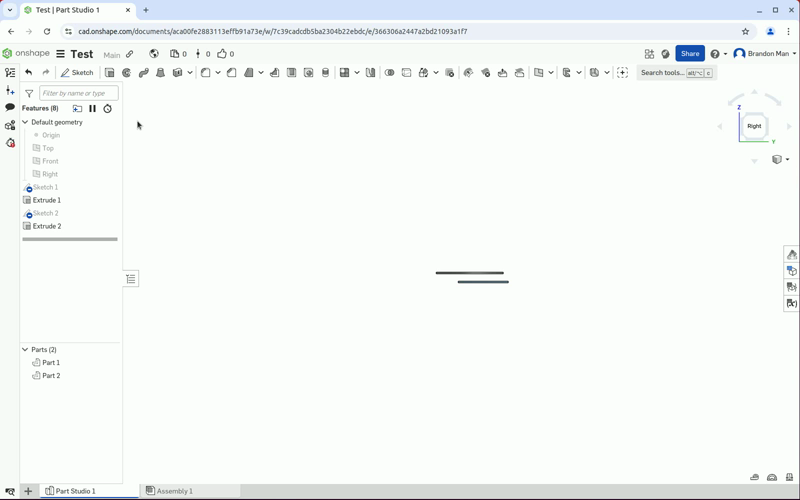
key(shift+h)
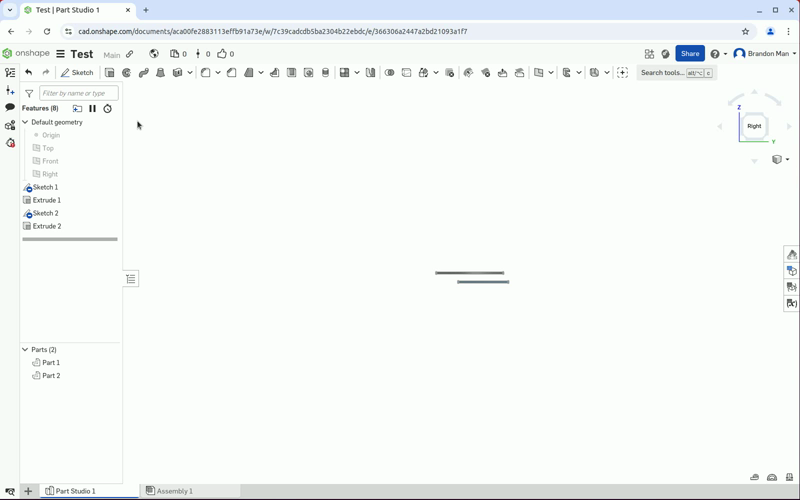
key(shift+7)
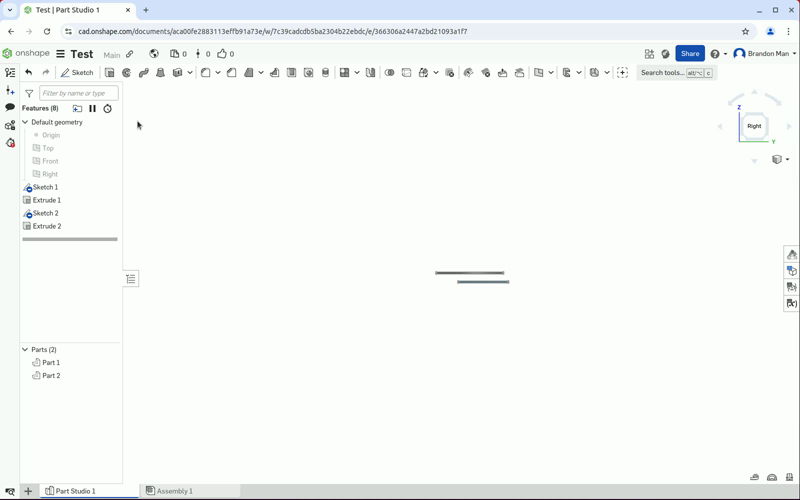
key(right, 2)
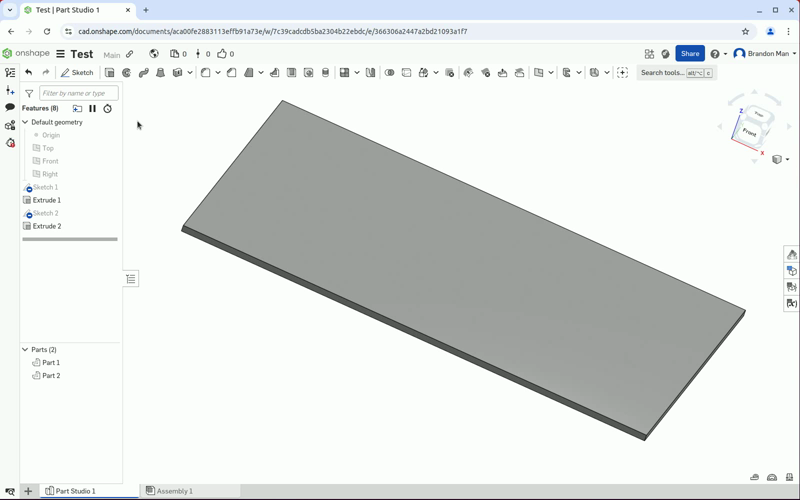
key(down, 2)
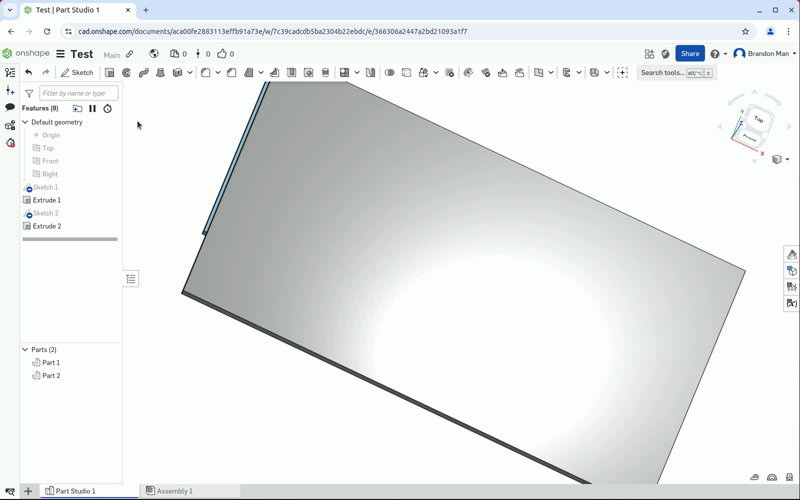
key(up, 2)
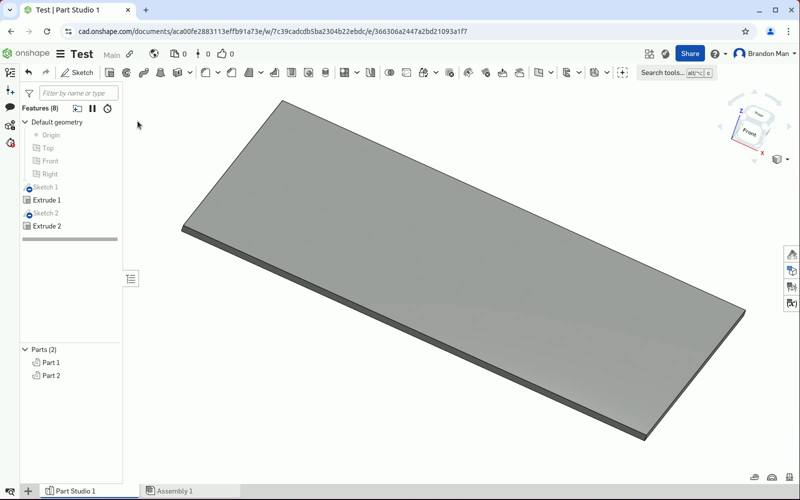
key(left, 2)
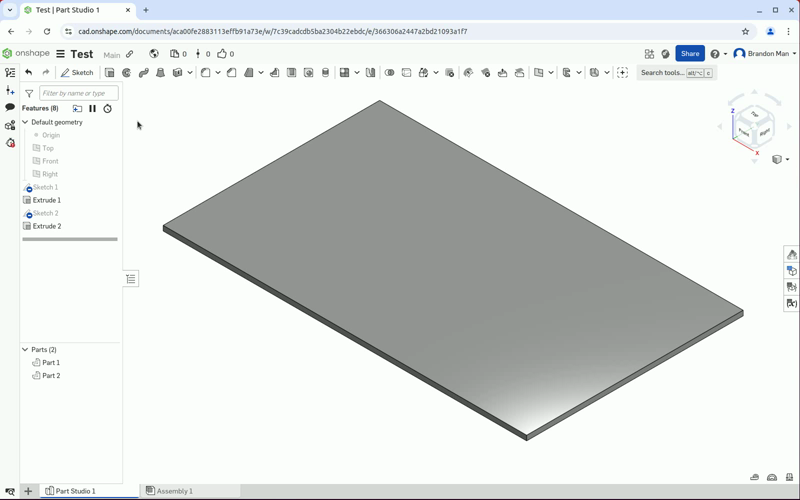
mouse_move(73, 189)
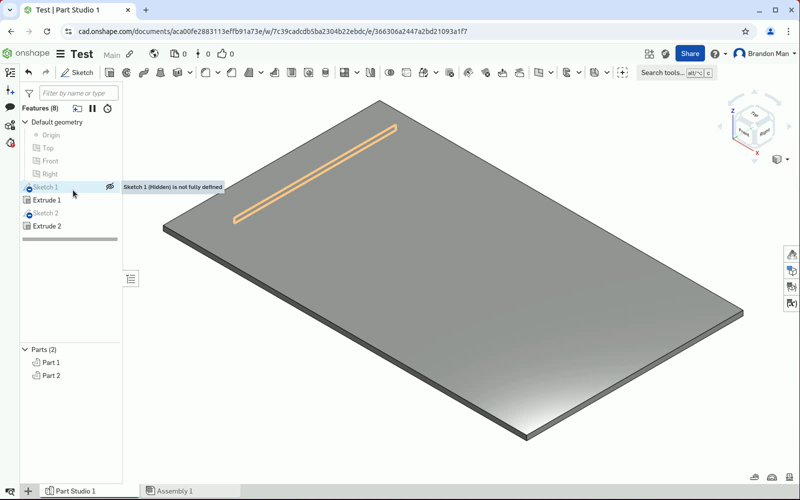
click(73, 189)